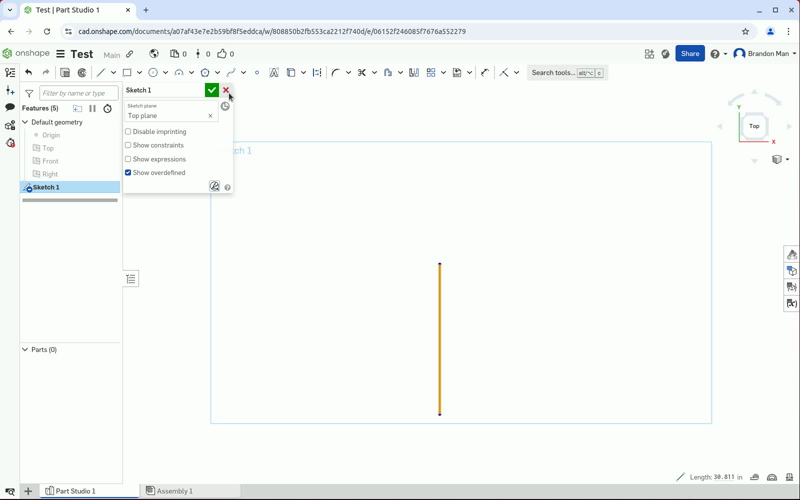
key(shift+h)
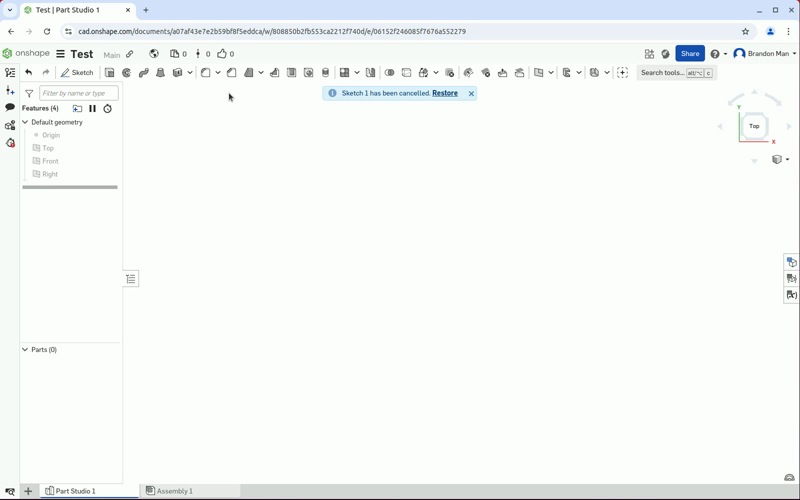
mouse_move(73, 352)
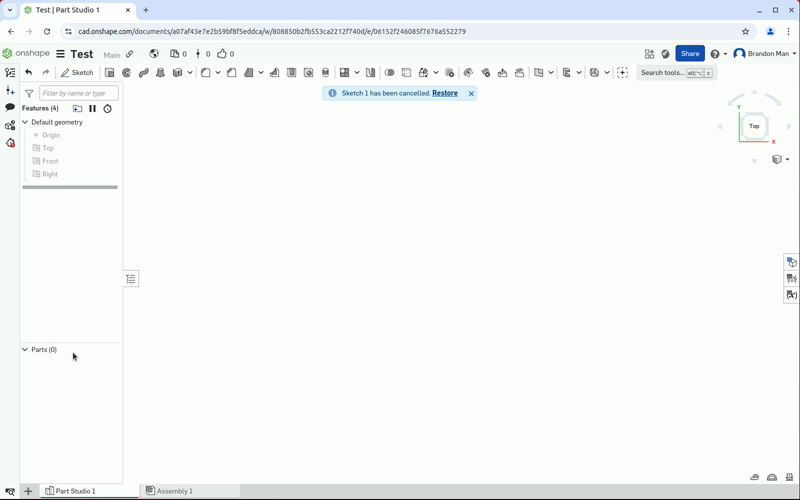
key(y)
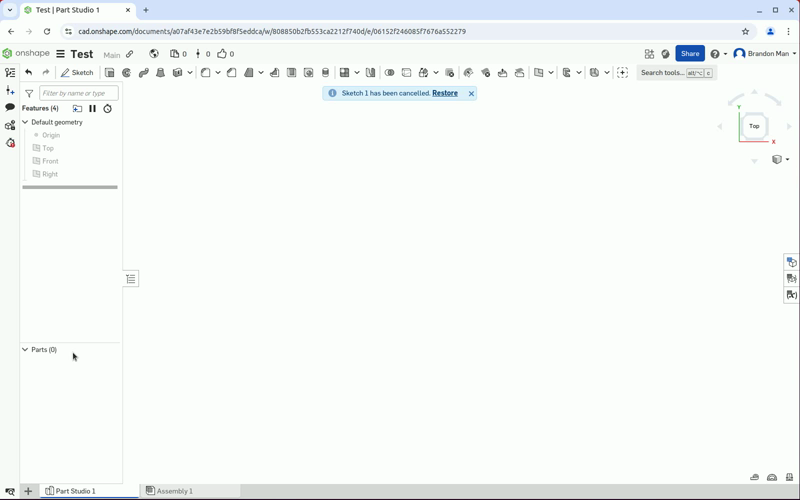
key(shift+p)
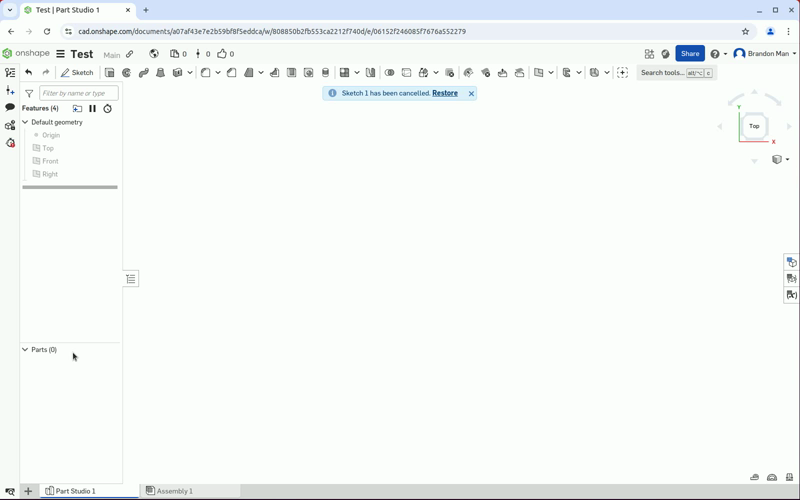
key(space)
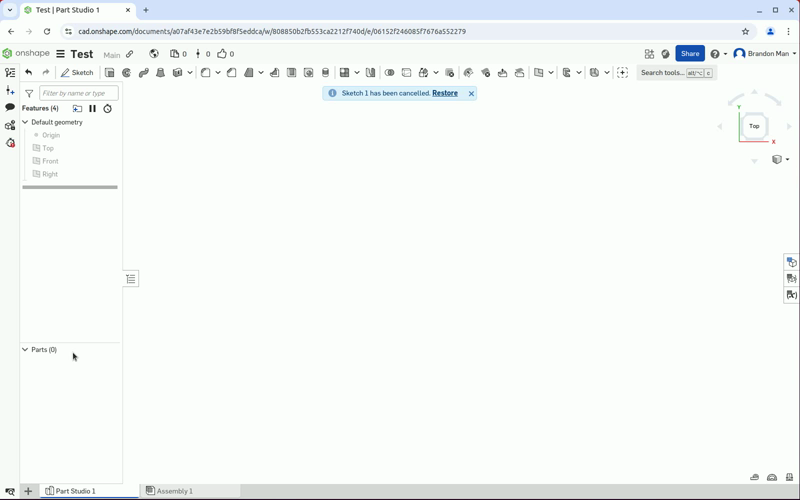
key_down(shift)
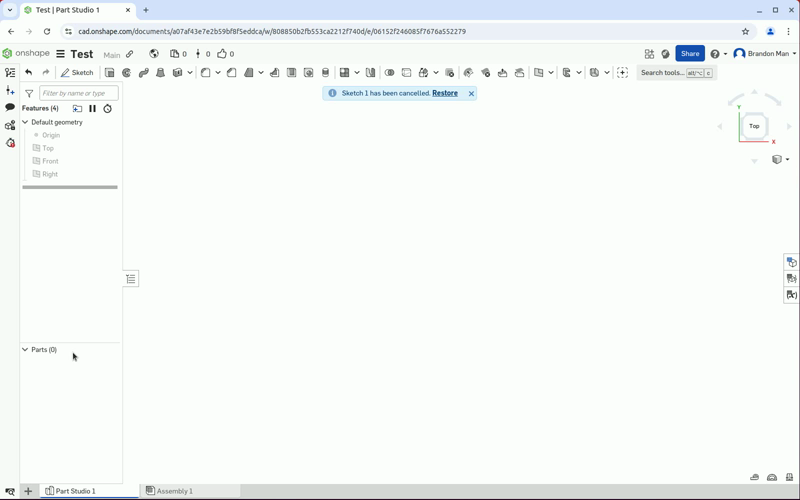
key(up)
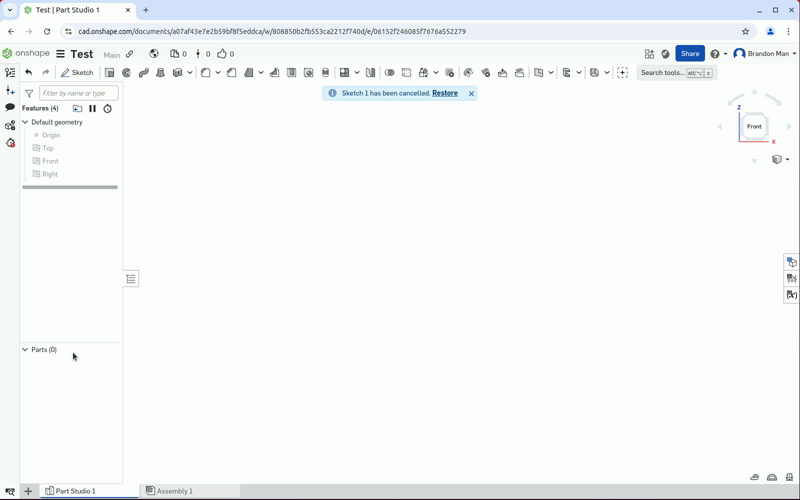
key_up(shift)
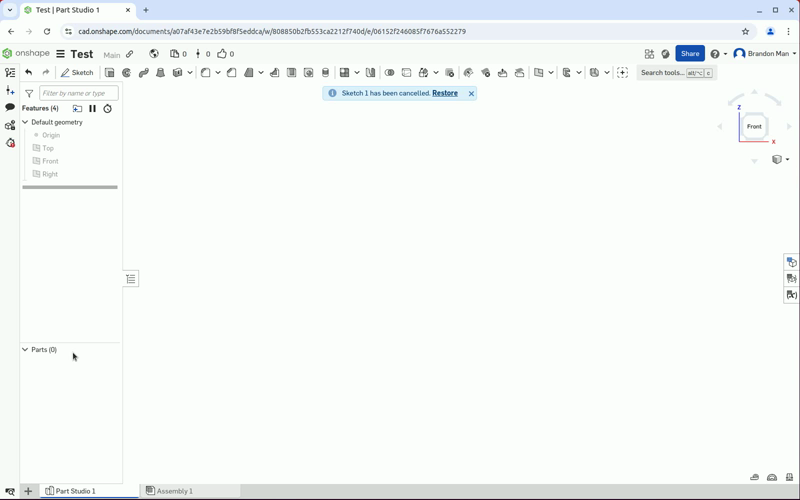
key(space)
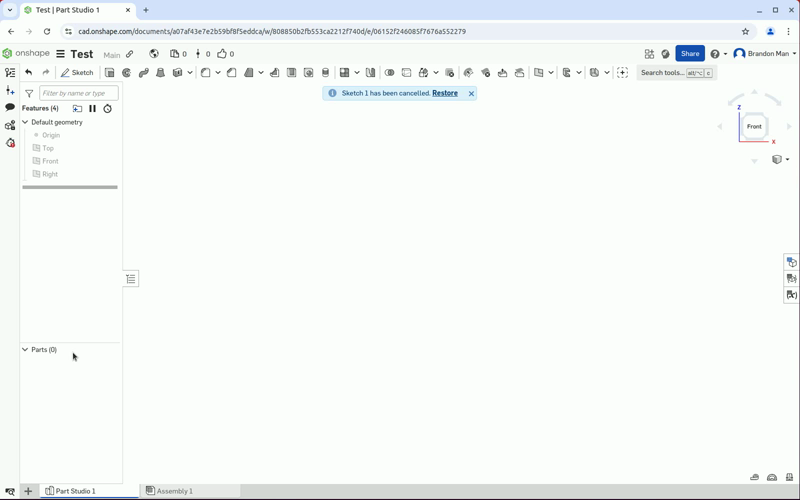
key_down(shift)
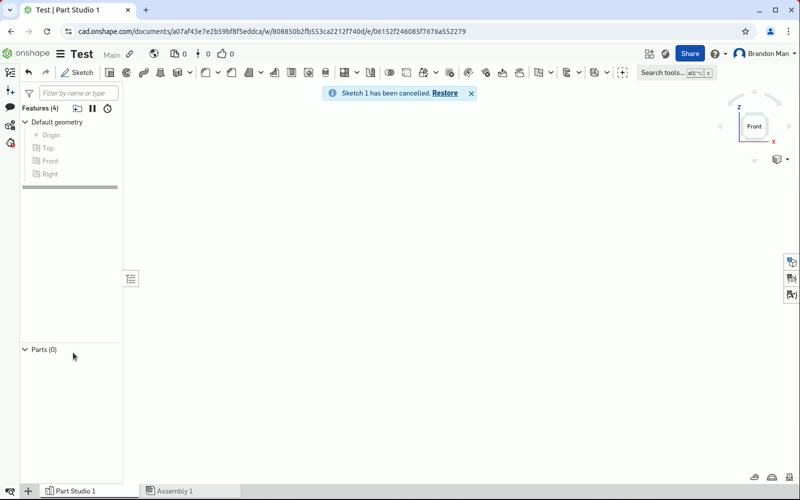
key(left)
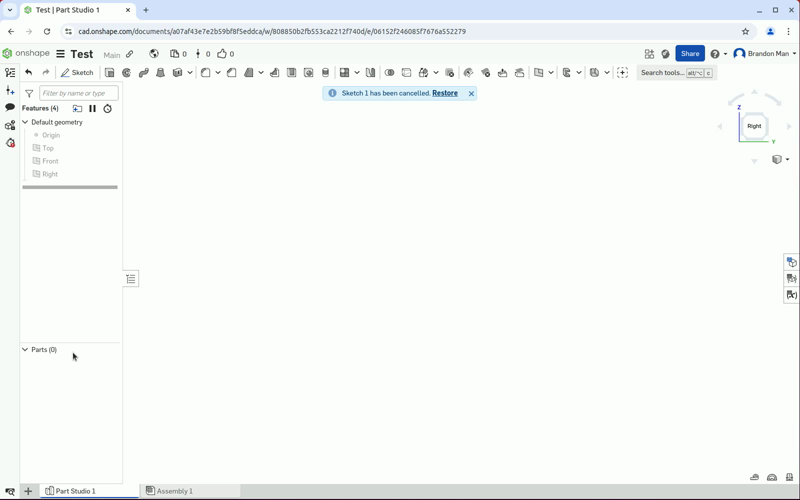
key_up(shift)
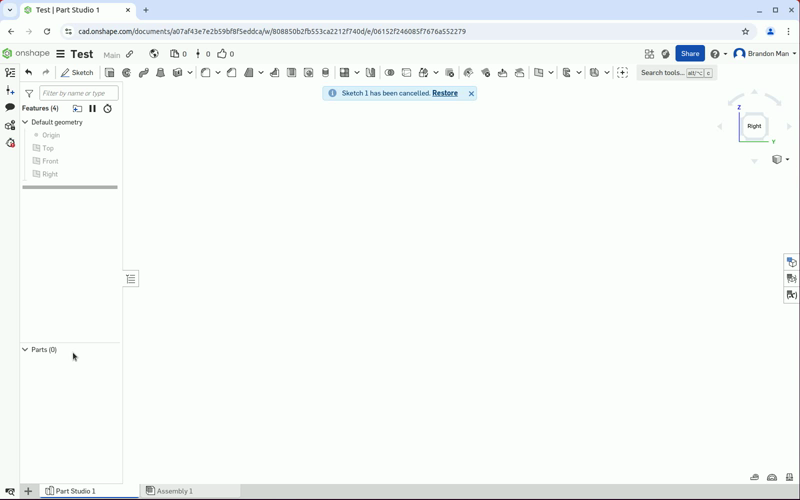
mouse_move(73, 352)
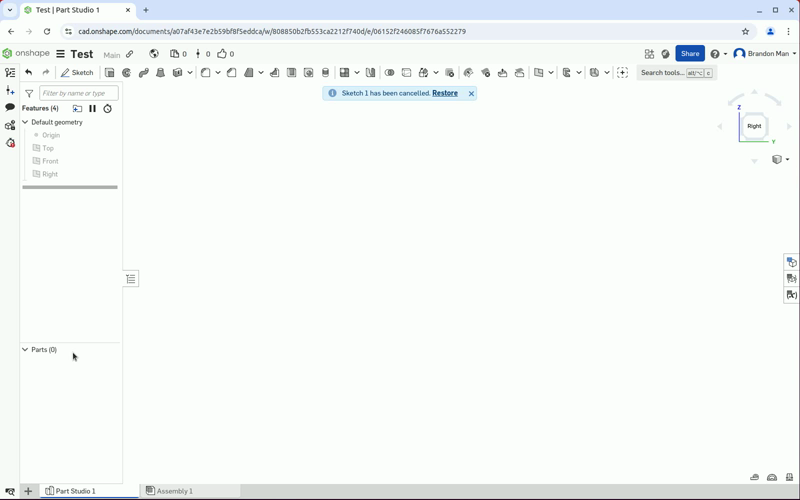
key(shift+y)
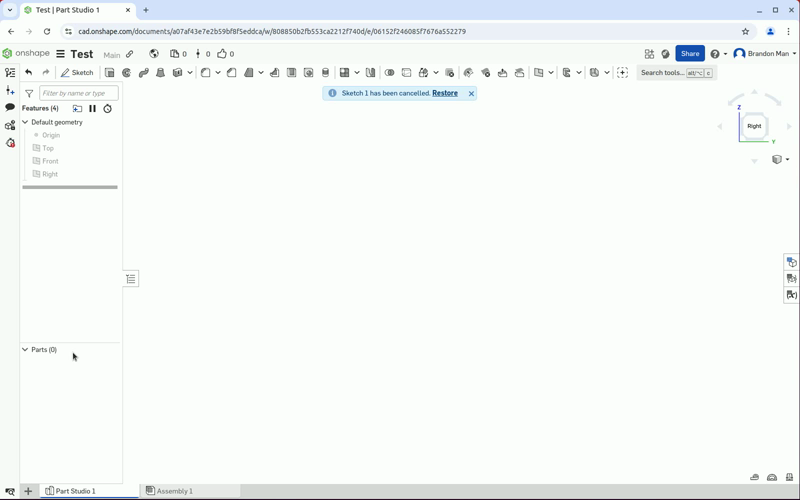
key(shift+s)
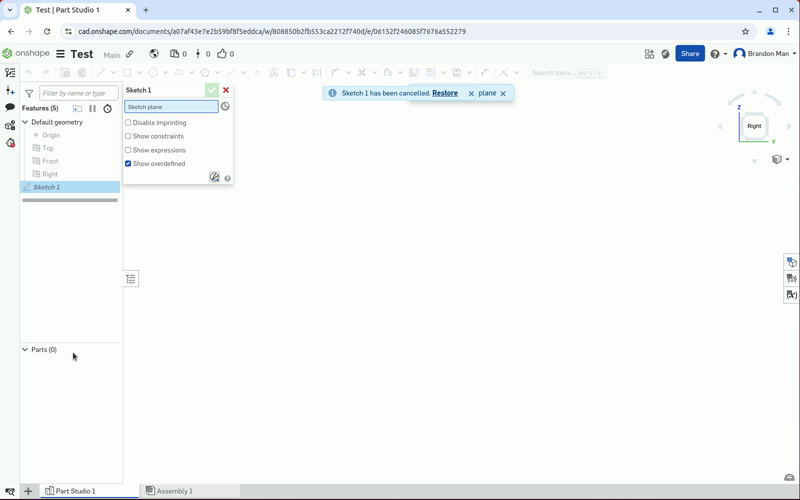
mouse_move(73, 176)
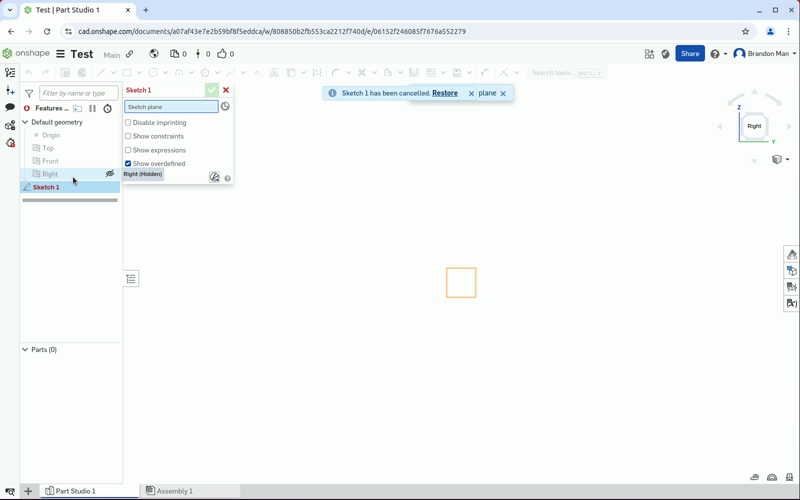
click(73, 176)
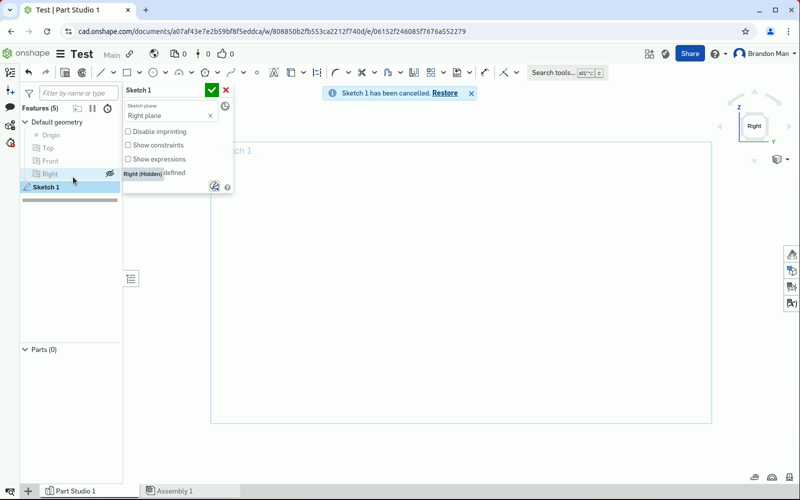
mouse_move(73, 352)
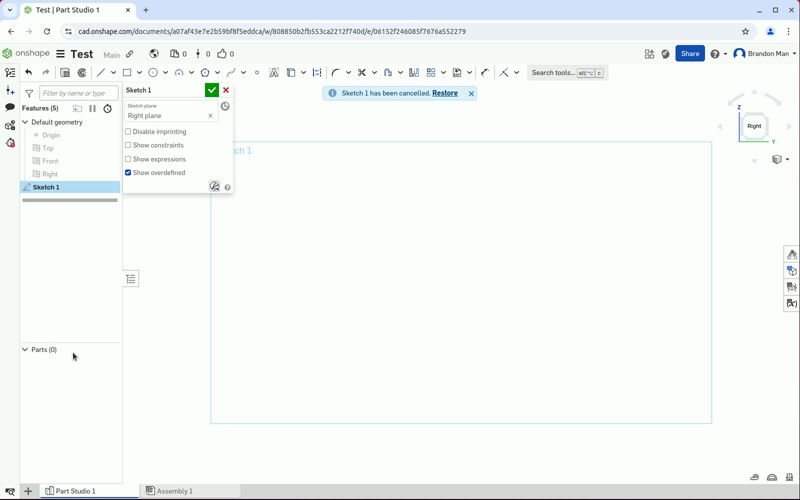
key(y)
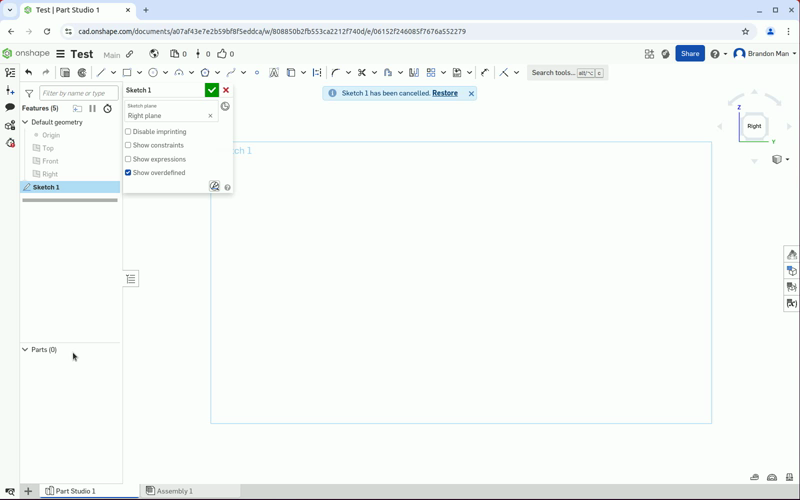
key(c)
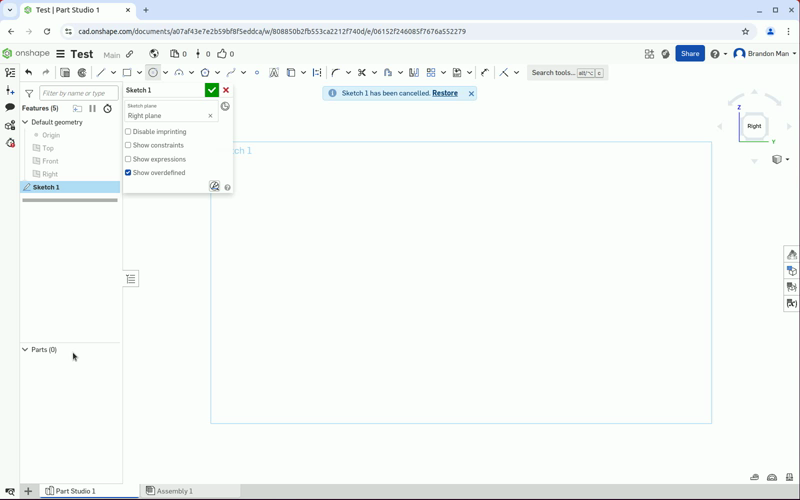
key_down(shift)
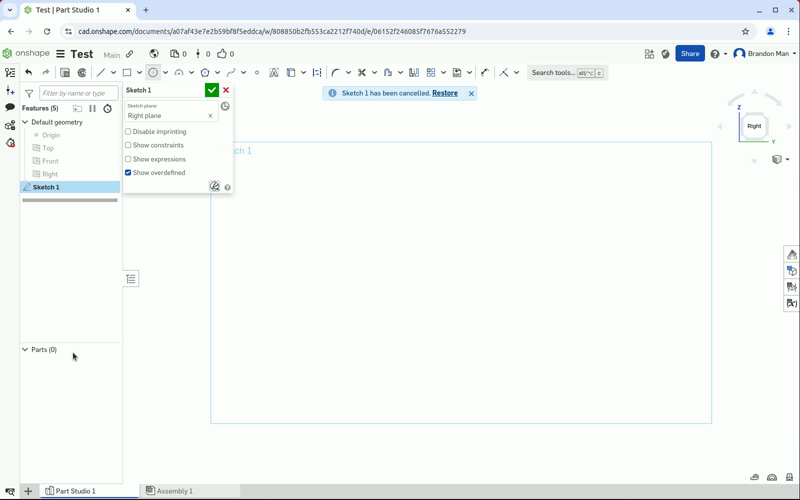
mouse_move(460, 282)
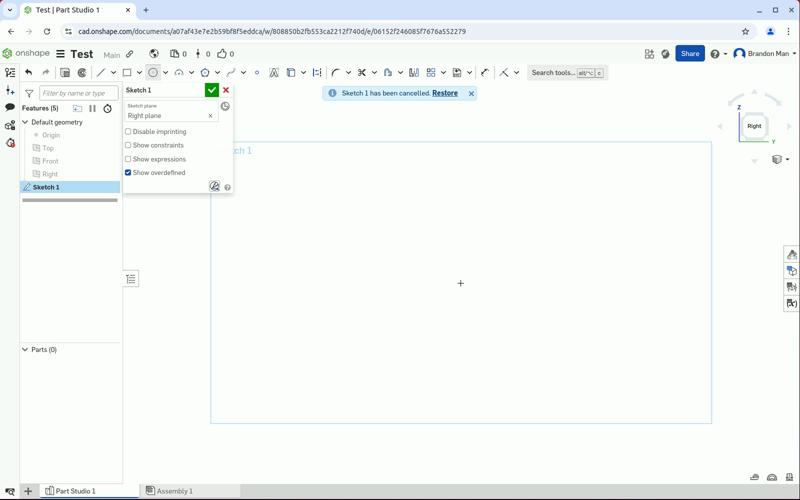
click(460, 282)
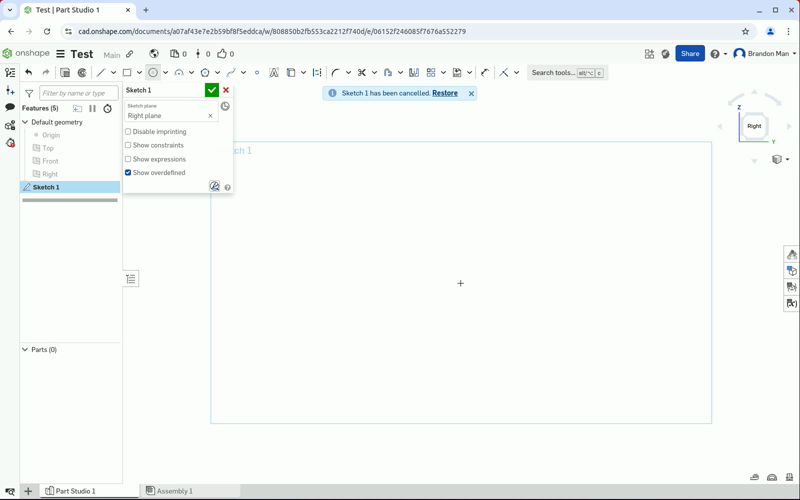
key_up(shift)
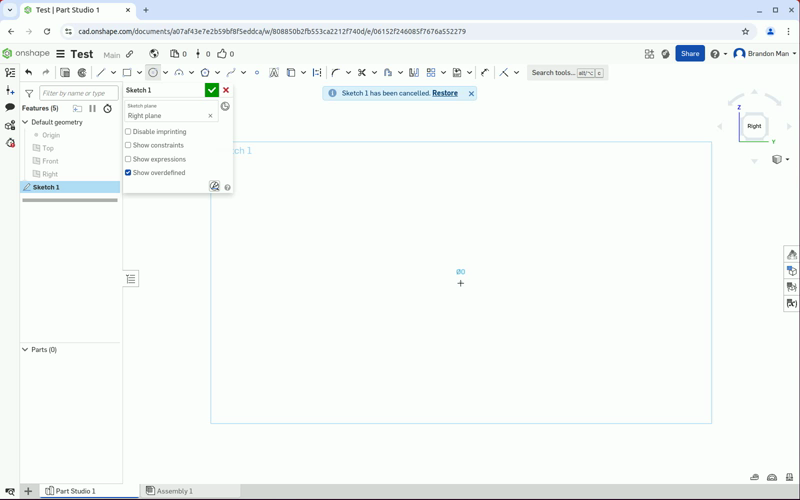
mouse_move(468, 282)
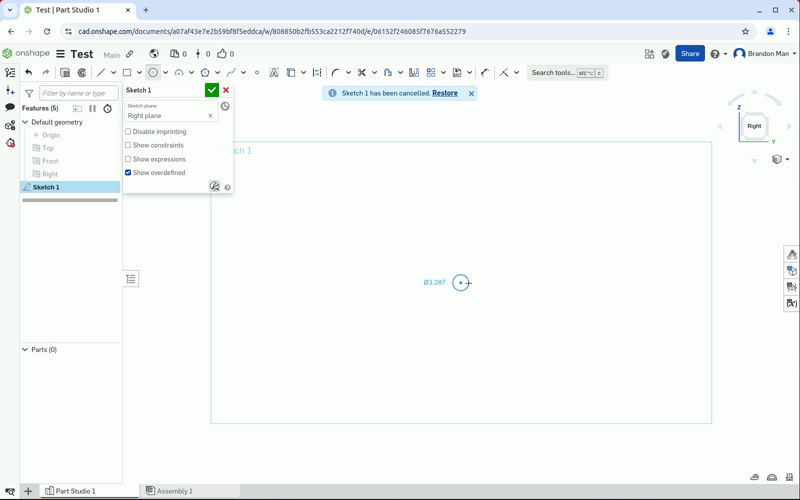
click(468, 282)
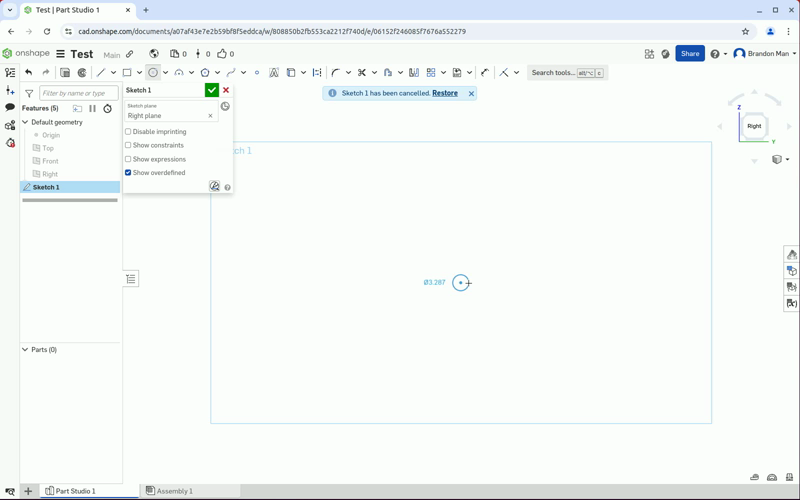
key(esc)
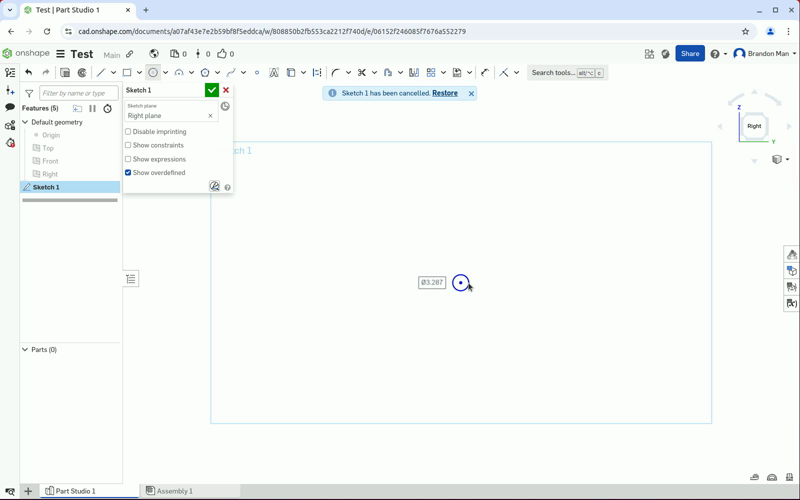
key(c)
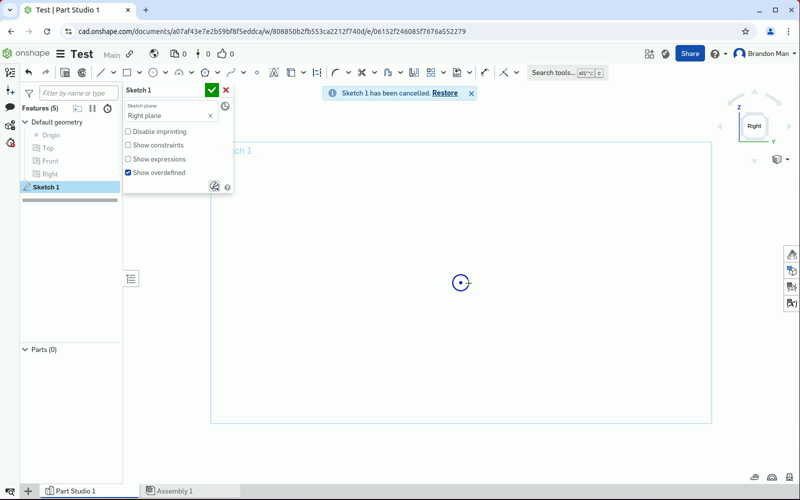
key_down(shift)
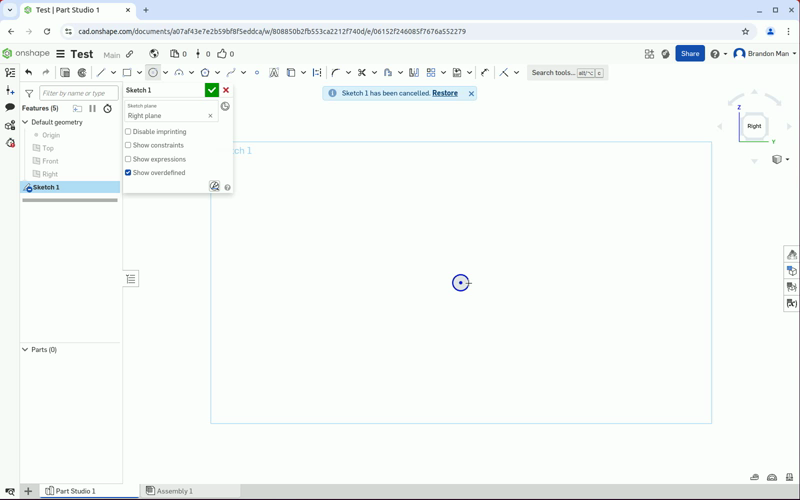
mouse_move(460, 282)
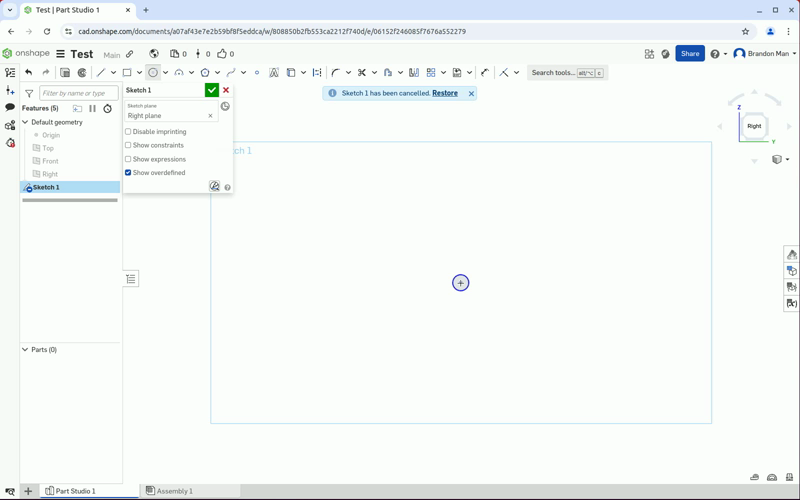
click(460, 282)
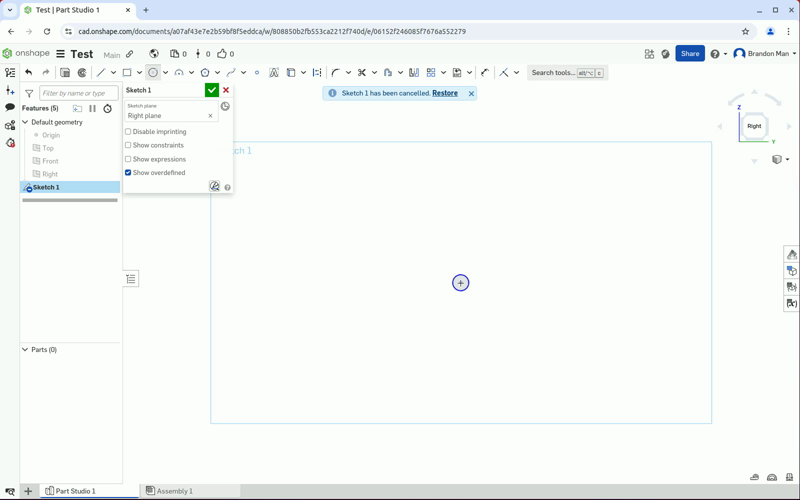
key_up(shift)
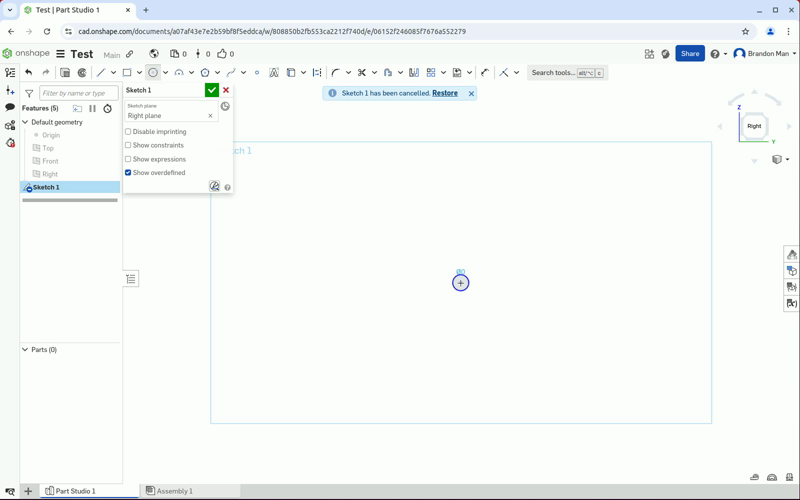
mouse_move(467, 282)
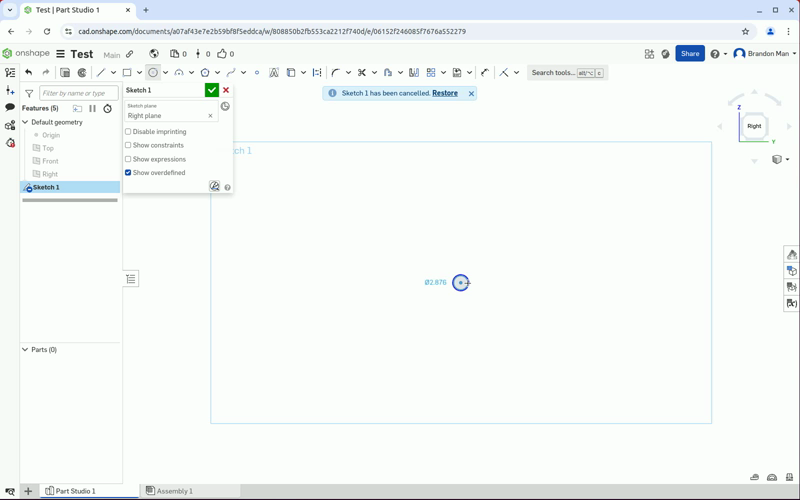
scroll(6)
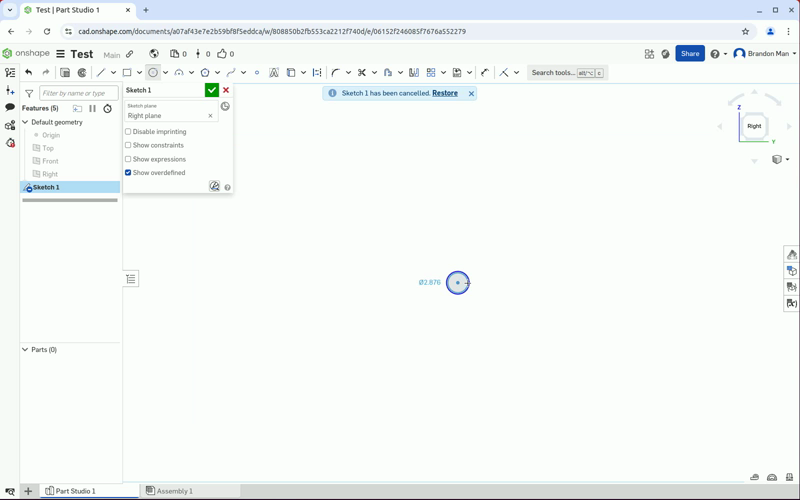
scroll(6)
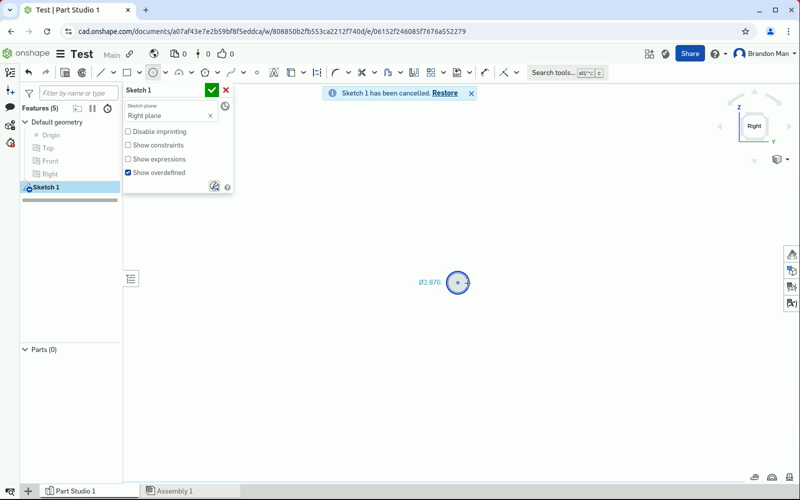
scroll(6)
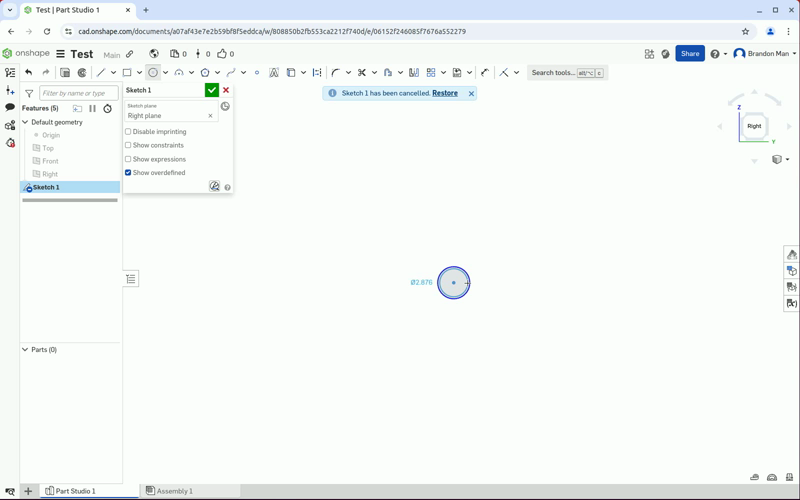
scroll(6)
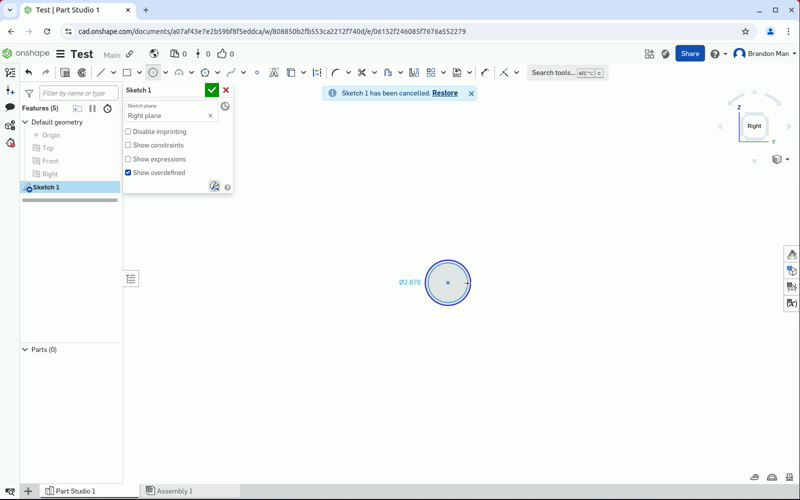
scroll(6)
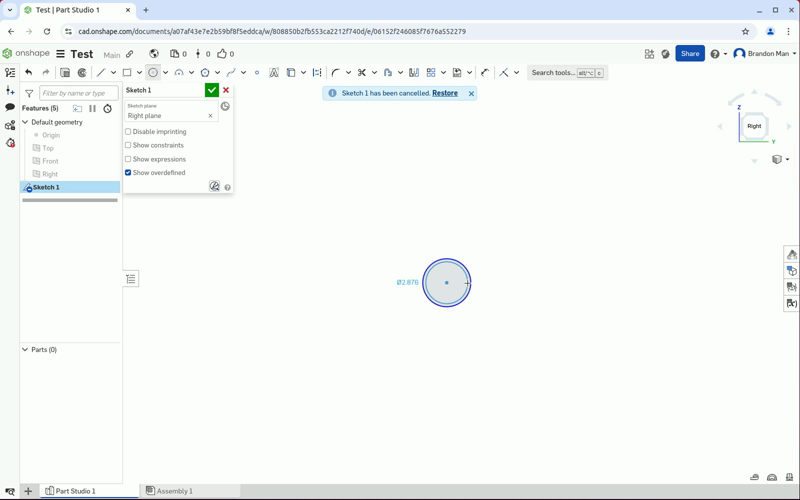
scroll(6)
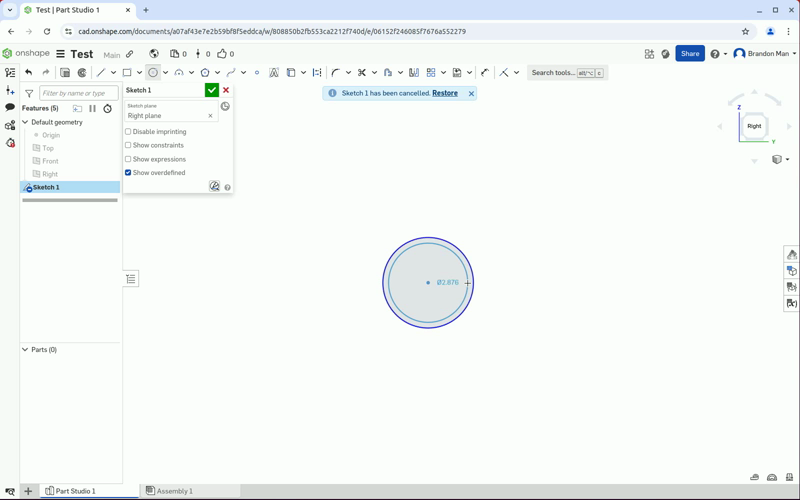
scroll(6)
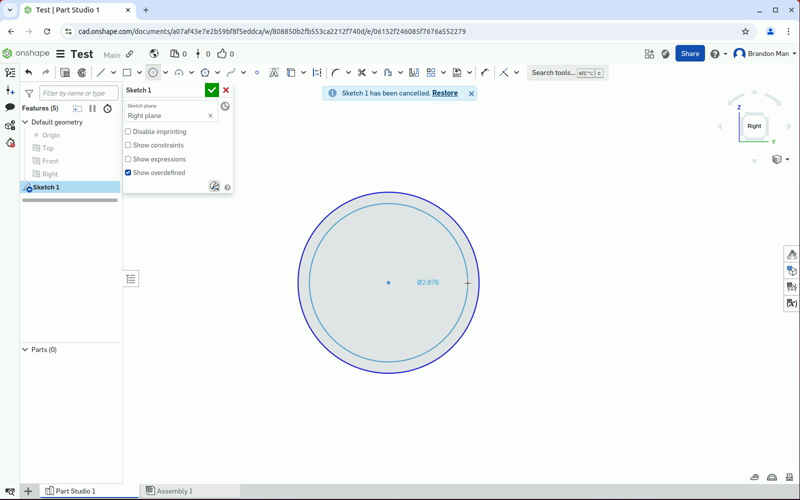
click(467, 282)
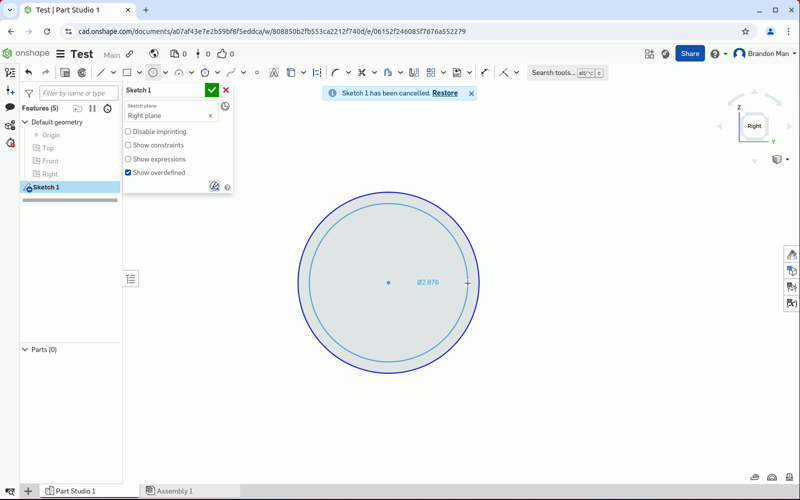
scroll(-6)
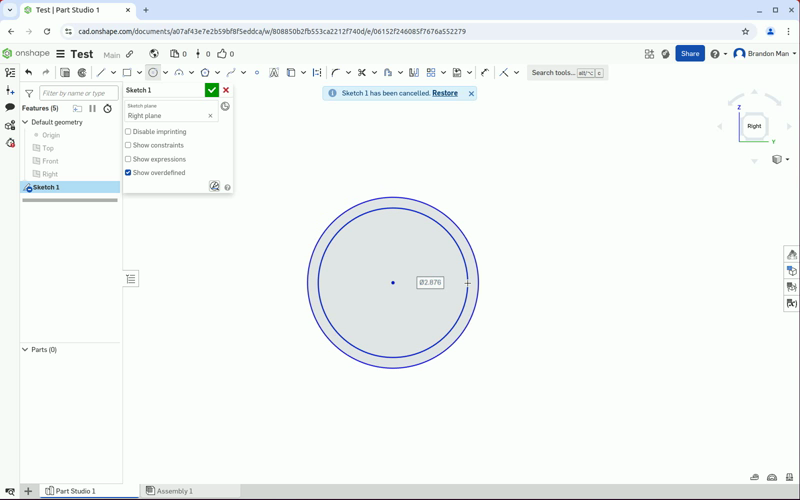
scroll(-6)
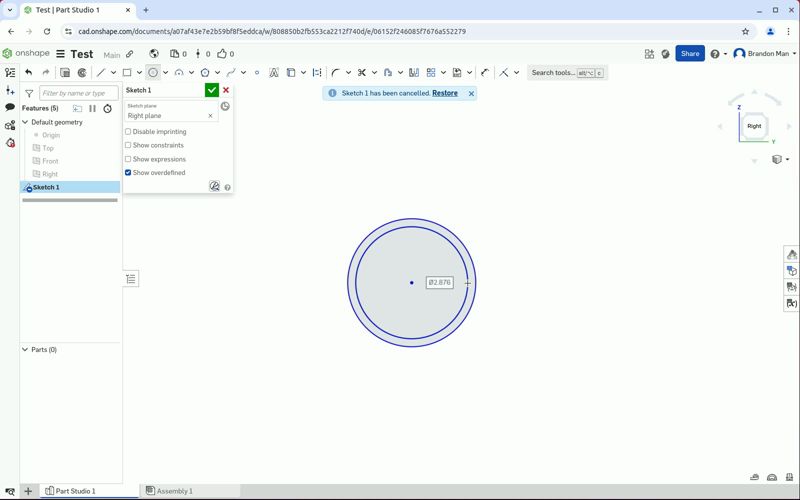
scroll(-6)
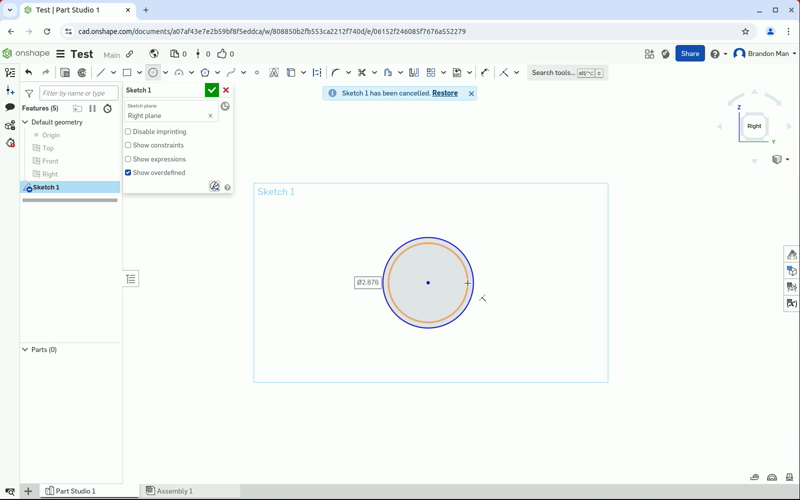
scroll(-6)
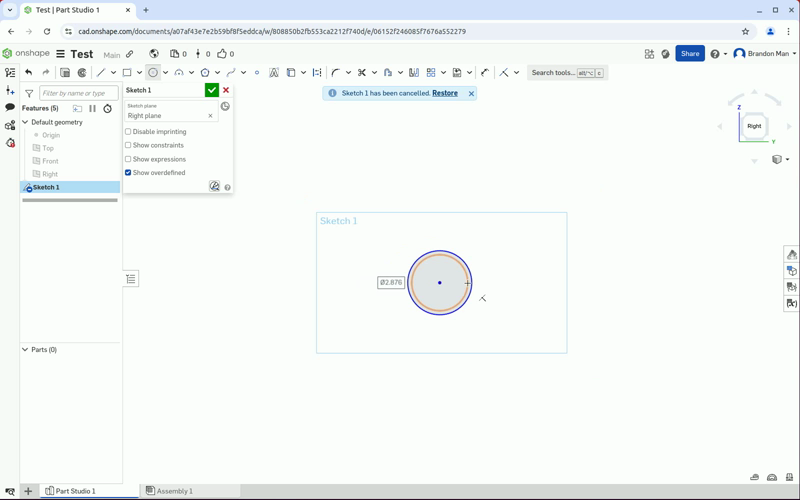
scroll(-6)
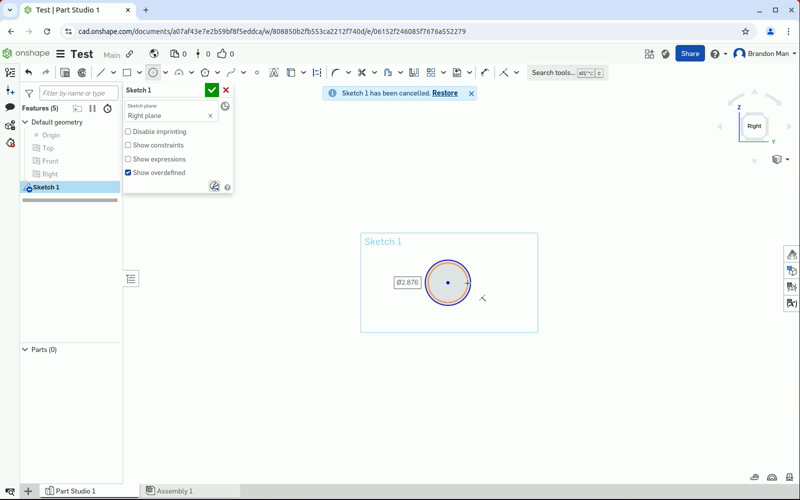
scroll(-6)
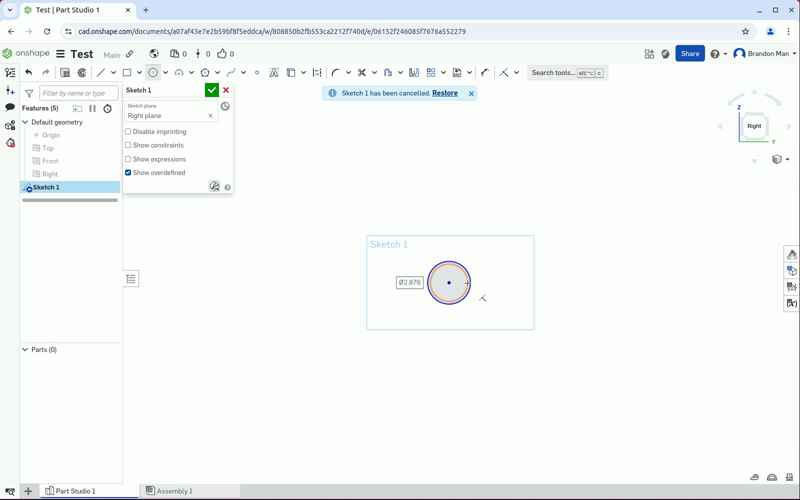
scroll(-6)
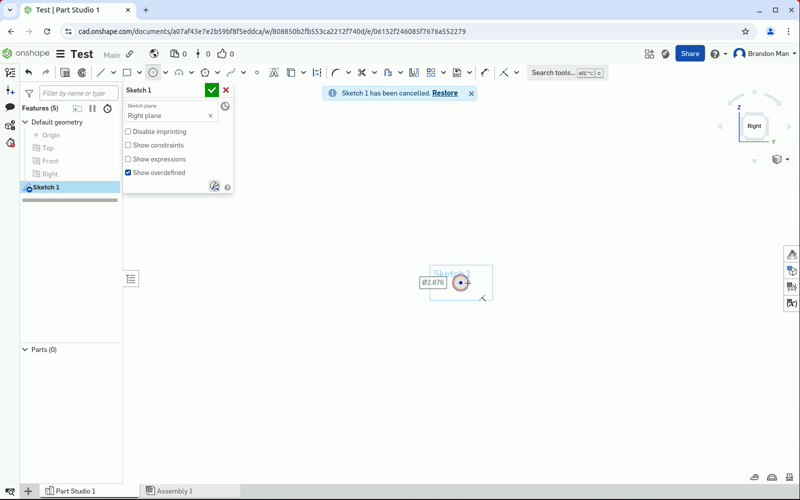
key(esc)
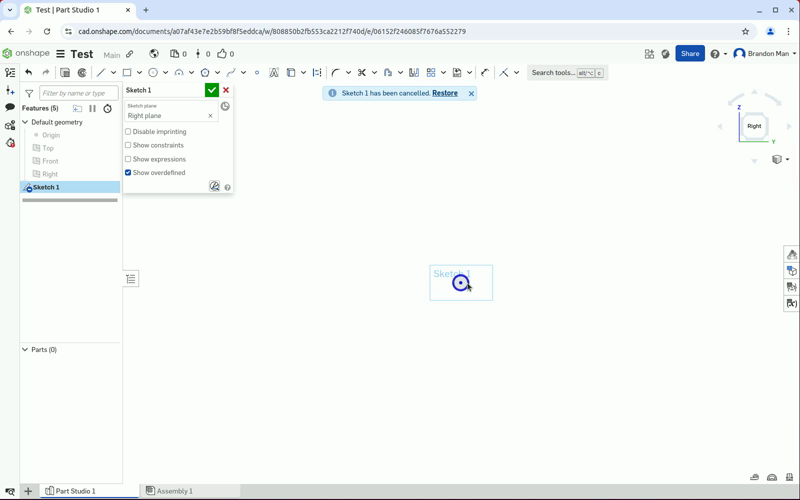
mouse_move(453, 280)
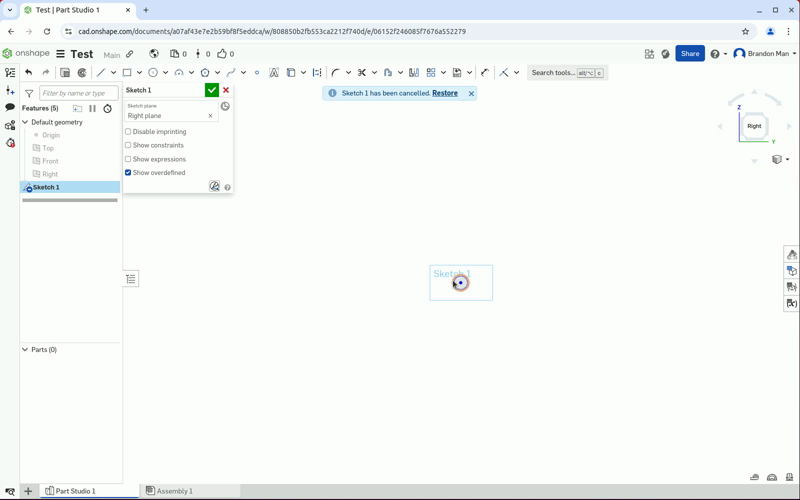
scroll(6)
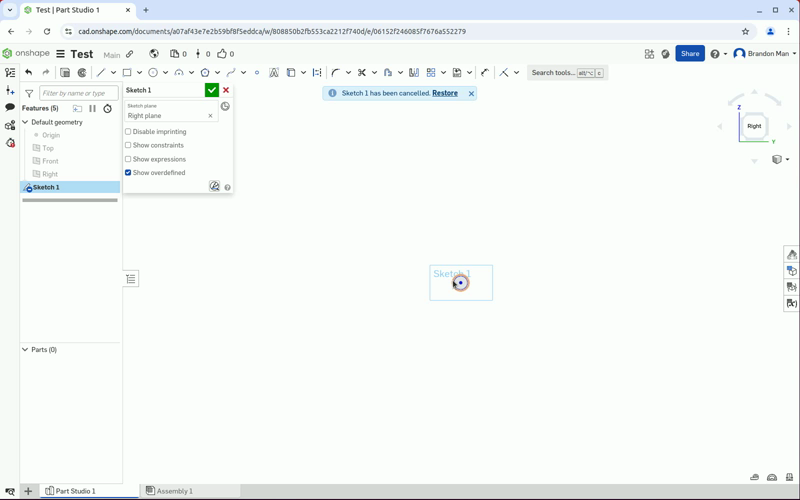
scroll(6)
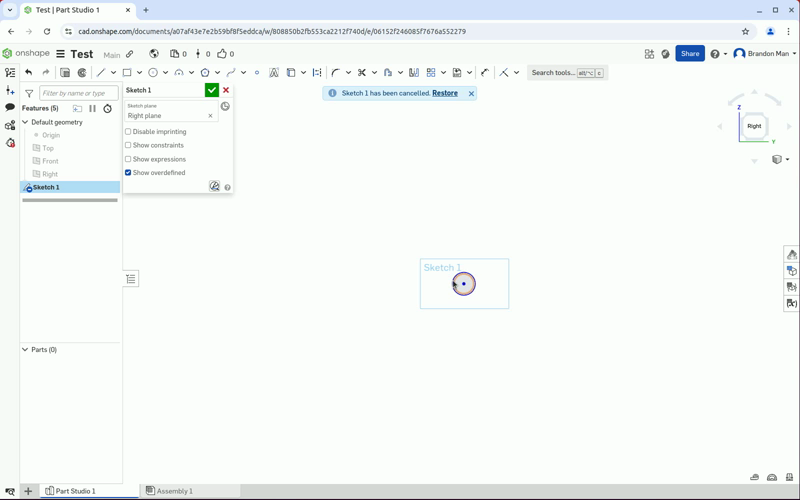
scroll(6)
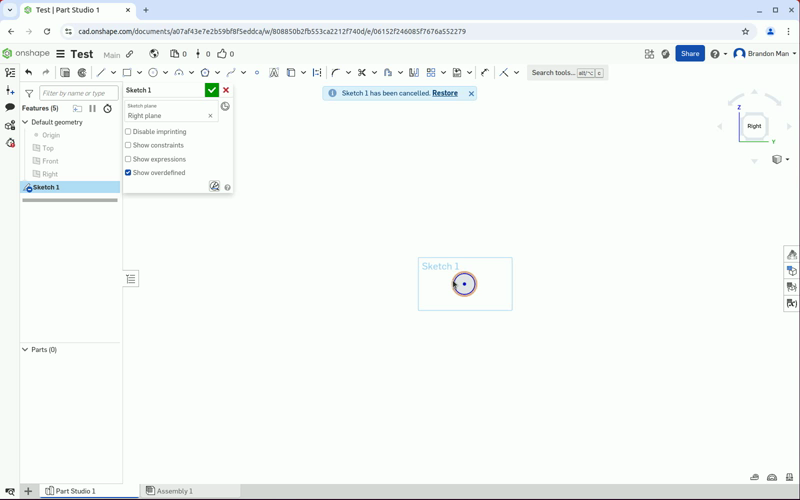
scroll(6)
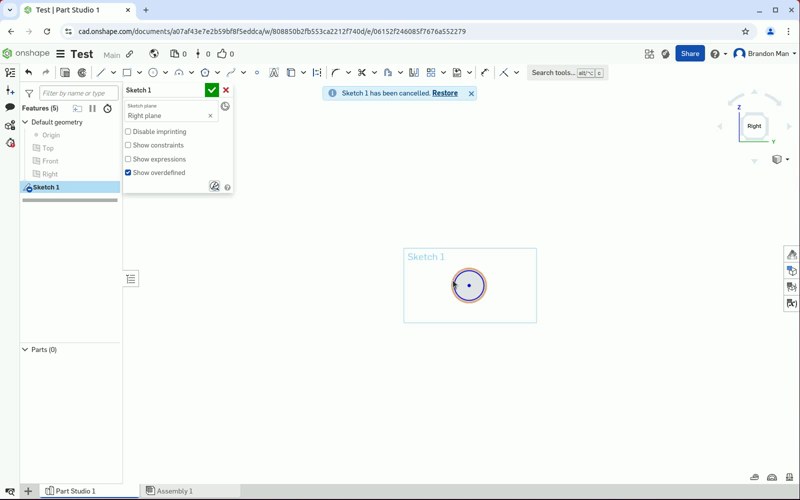
scroll(6)
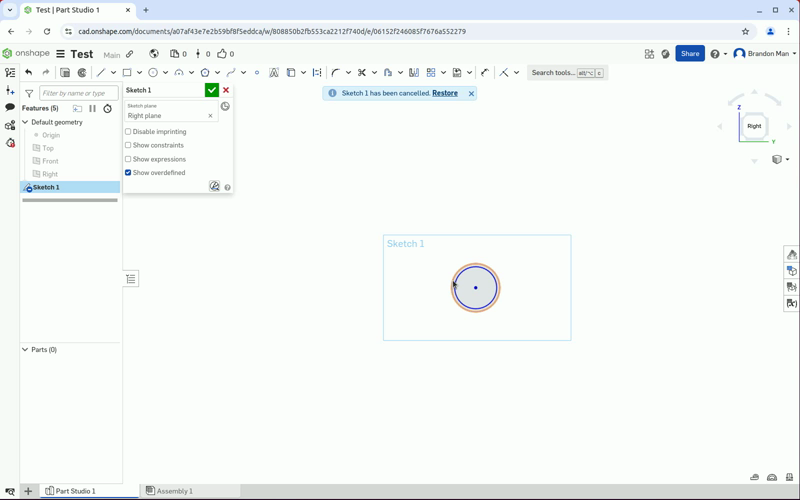
scroll(6)
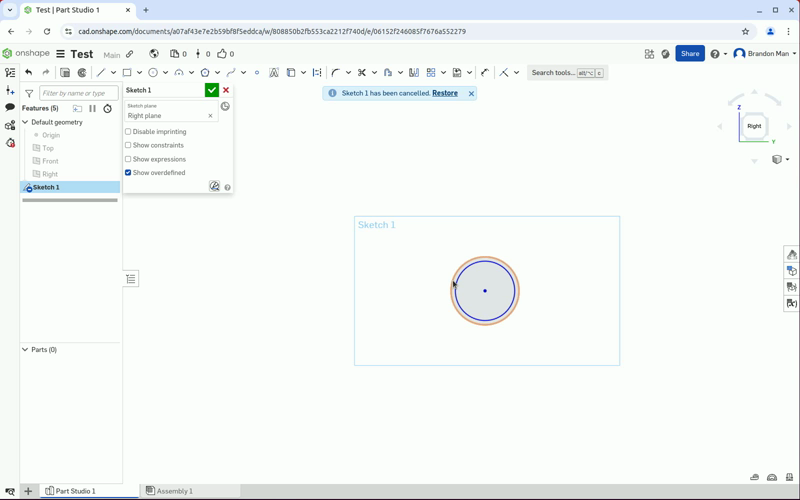
scroll(6)
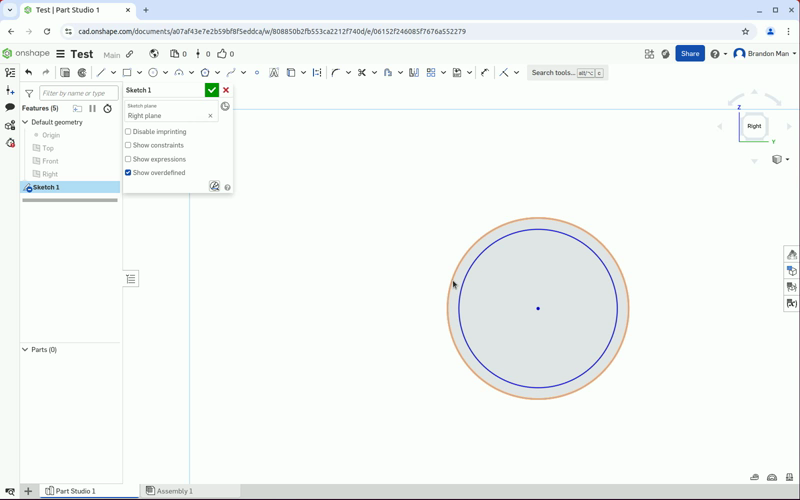
click(453, 280)
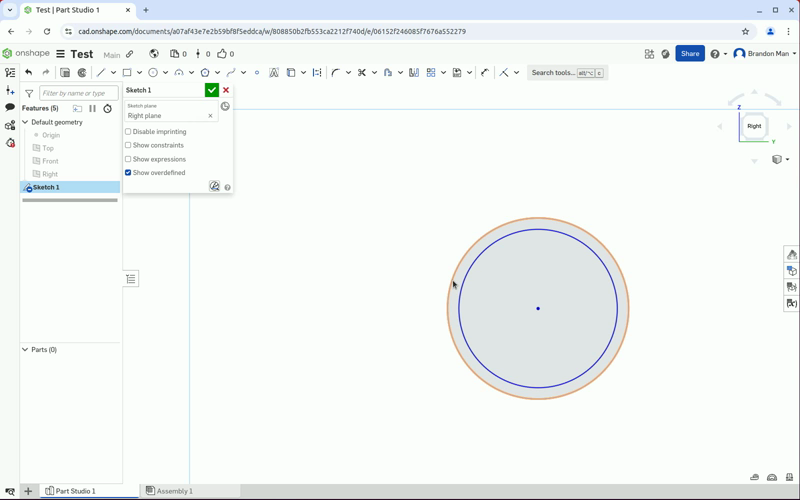
scroll(-6)
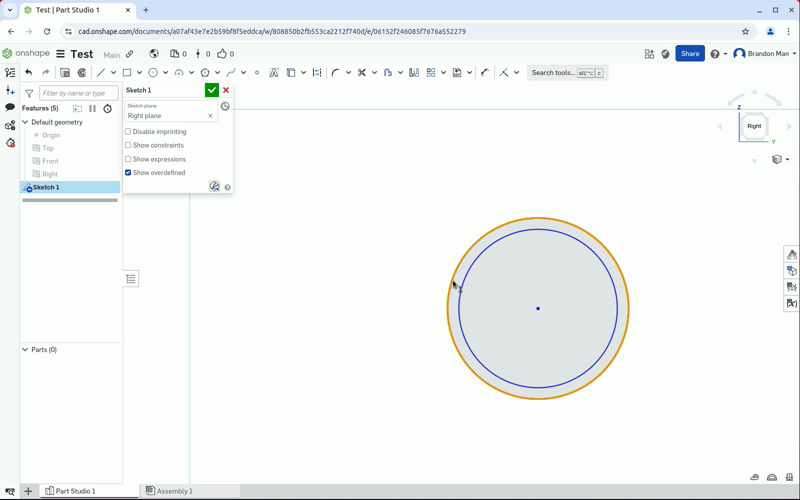
scroll(-6)
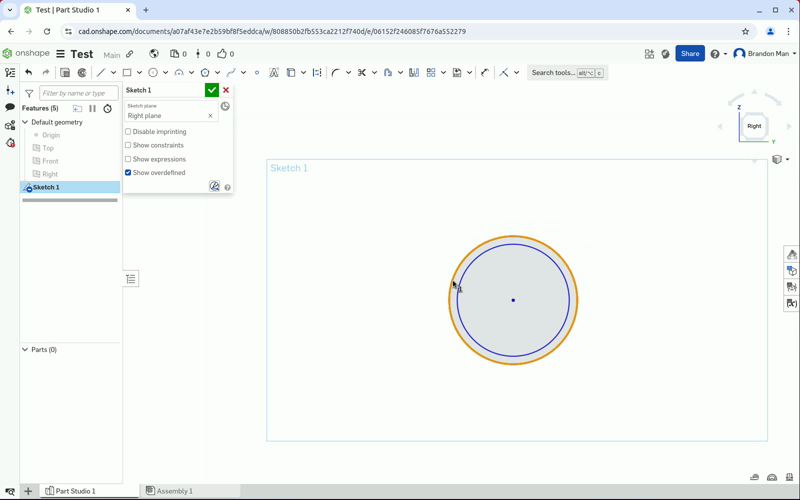
scroll(-6)
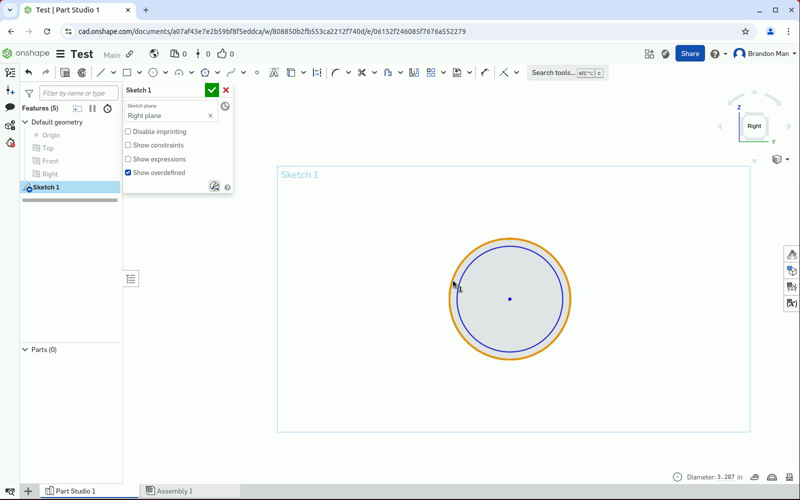
scroll(-6)
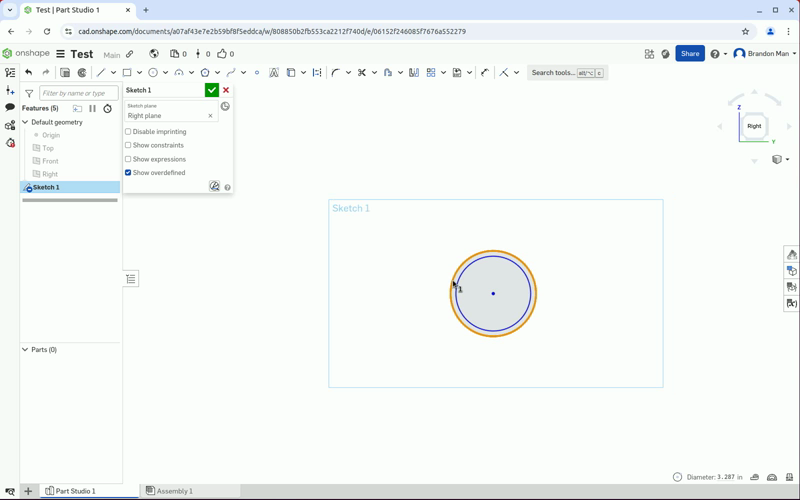
scroll(-6)
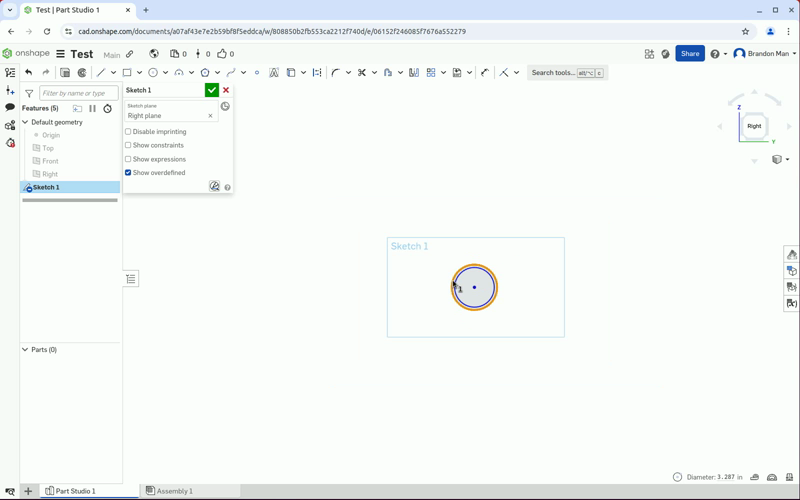
scroll(-6)
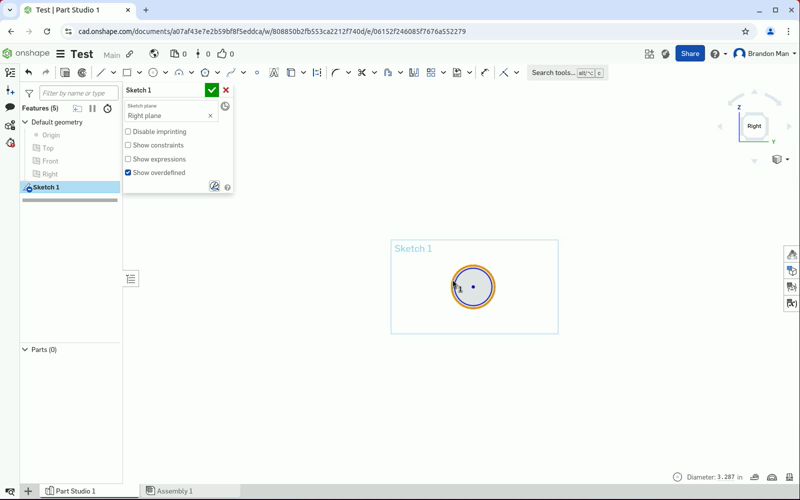
scroll(-6)
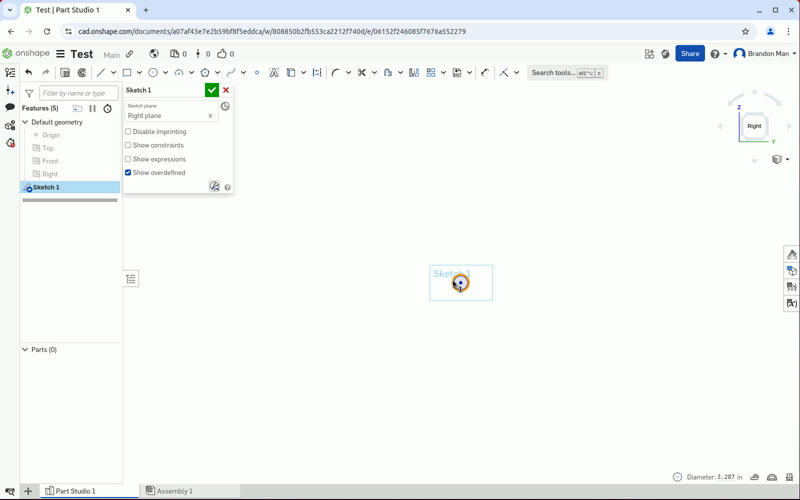
mouse_move(73, 352)
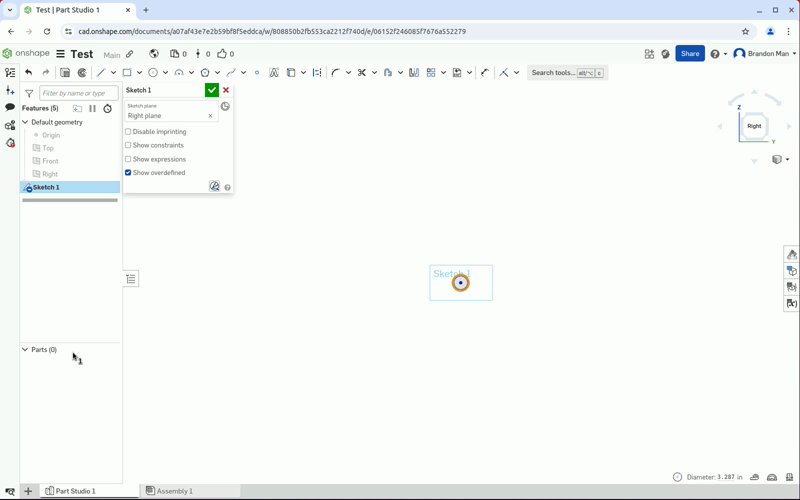
key(shift+y)
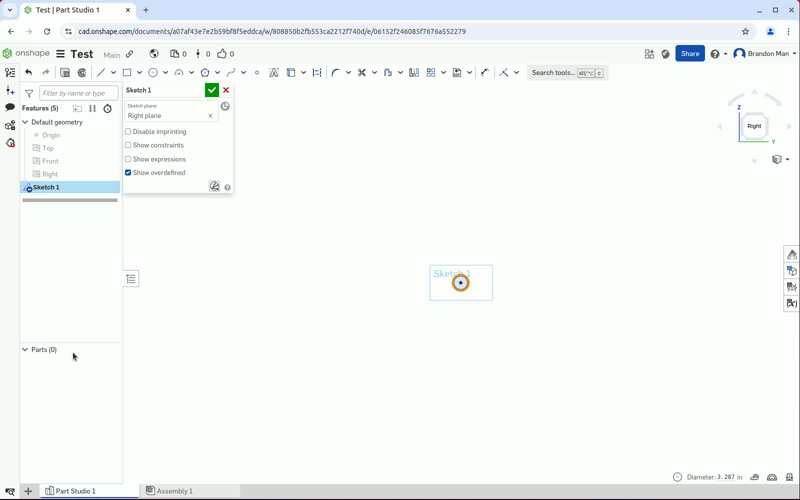
key(shift+e)
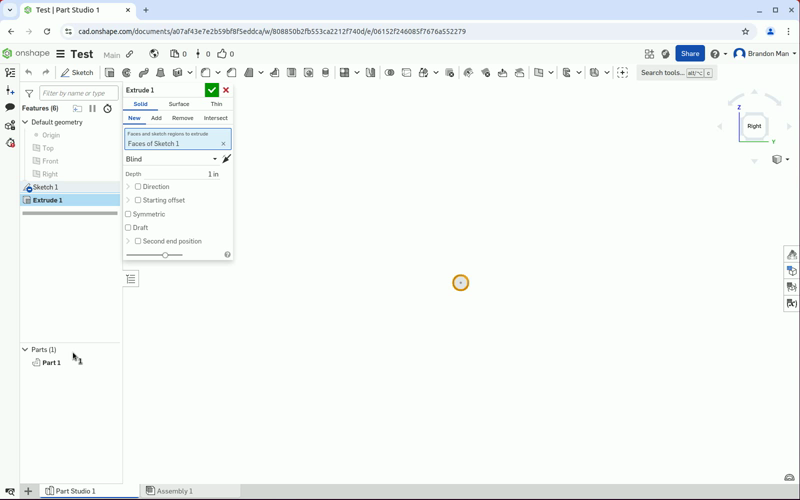
mouse_move(143, 106)
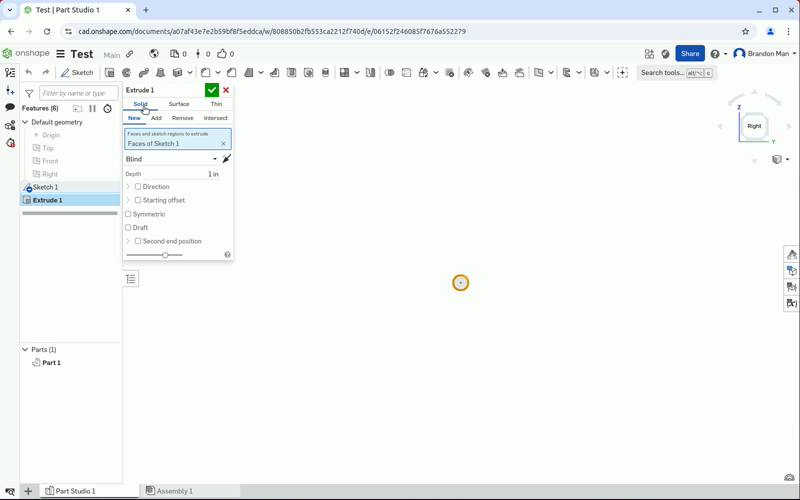
click(143, 106)
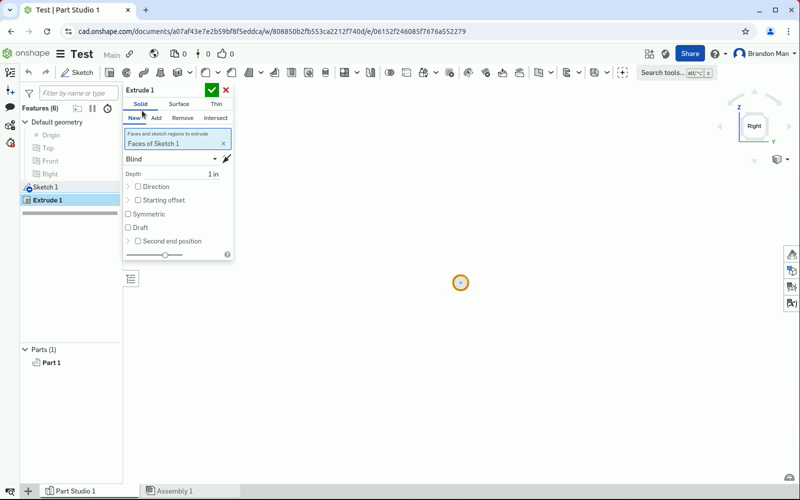
mouse_move(137, 120)
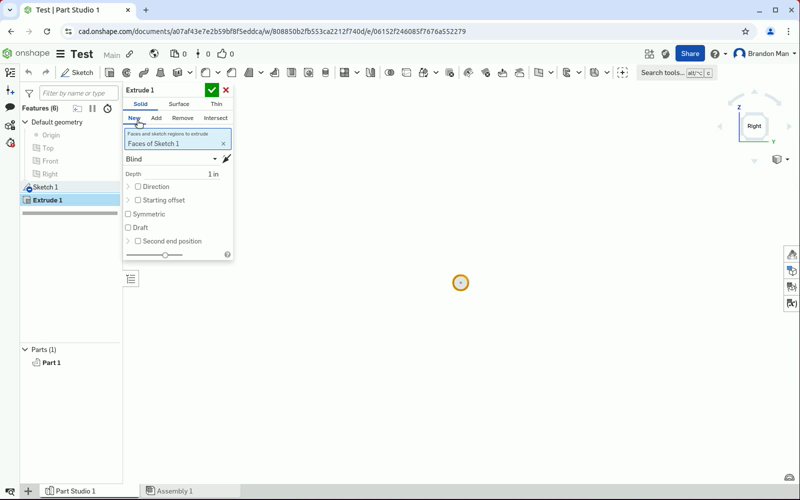
click(137, 120)
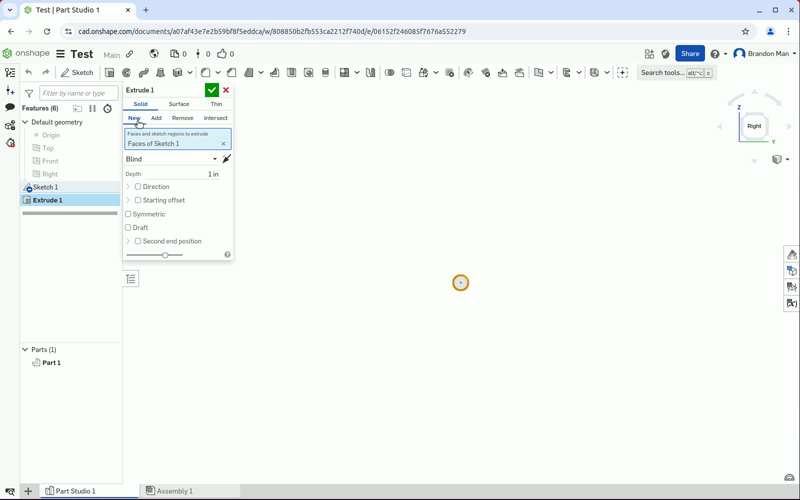
key(tab, 4)
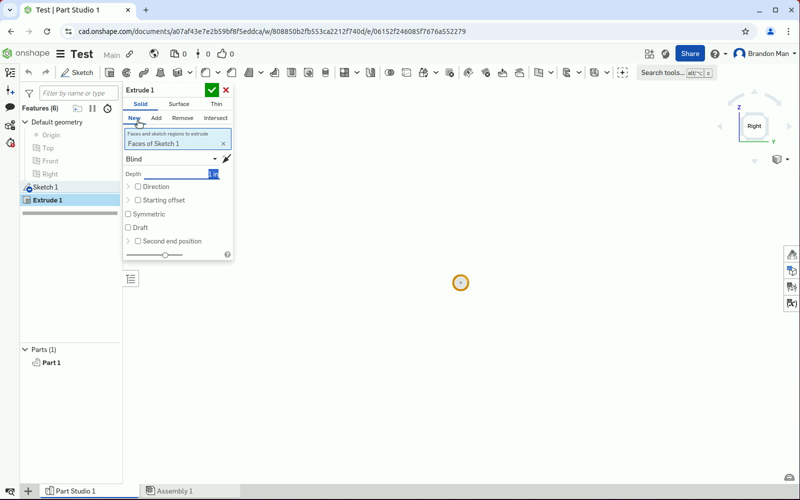
text(11.554)
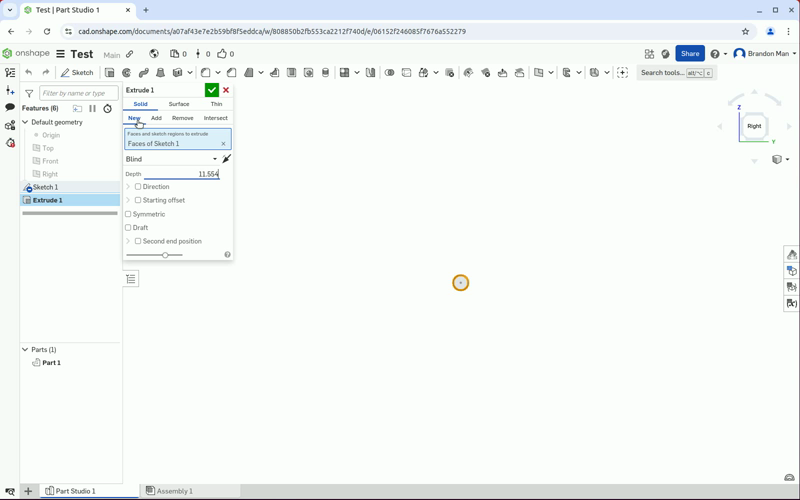
key(tab, 3)
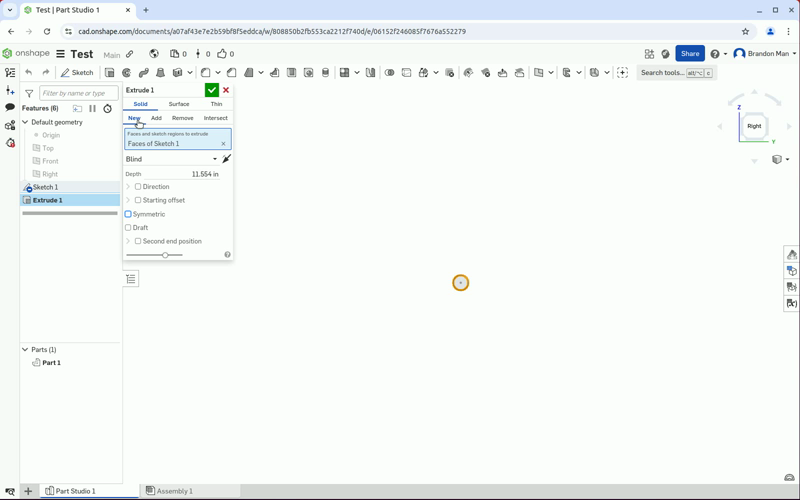
key(tab, 2)
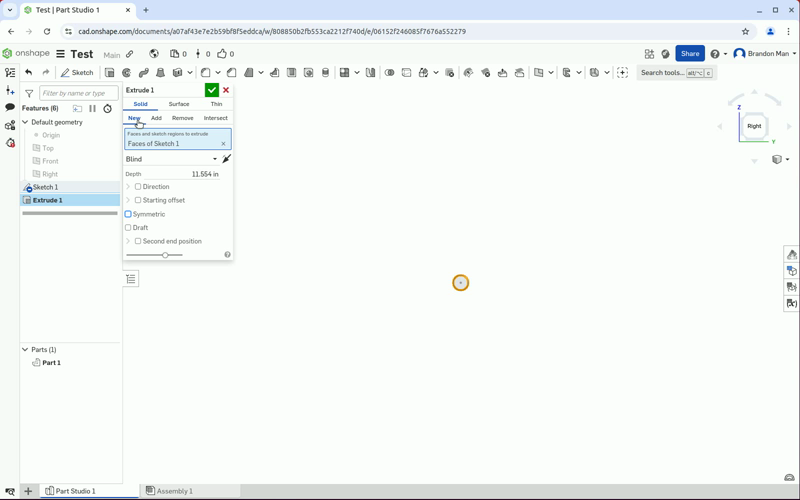
key(space)
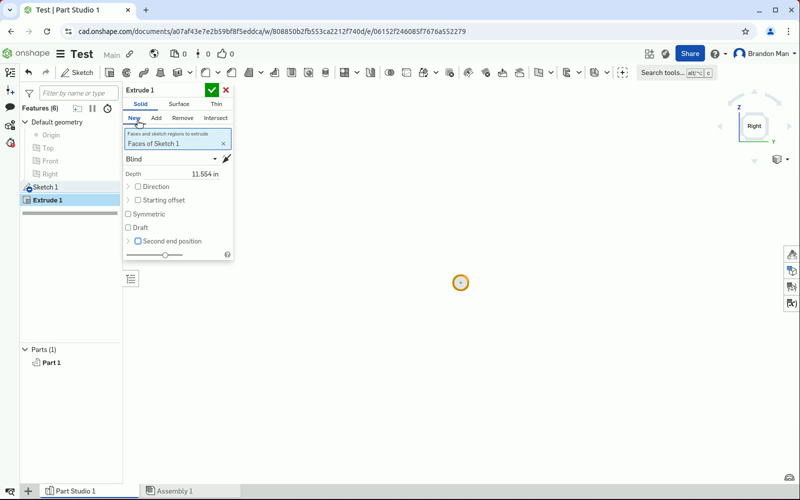
key(tab, 3)
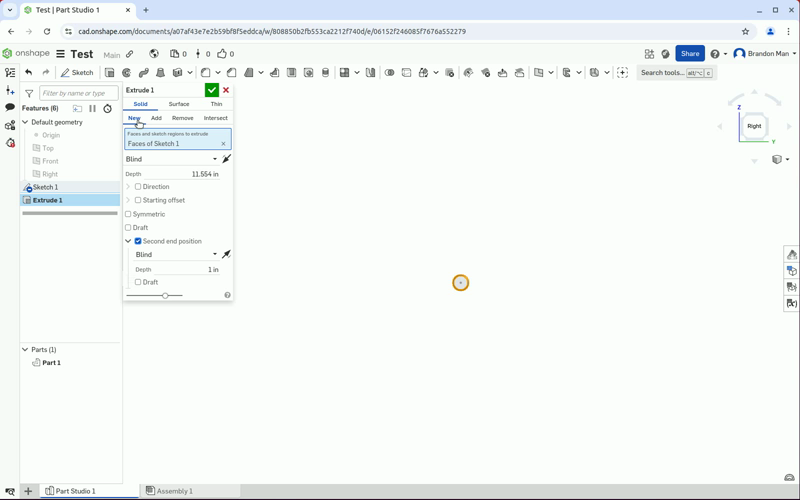
text(11.554)
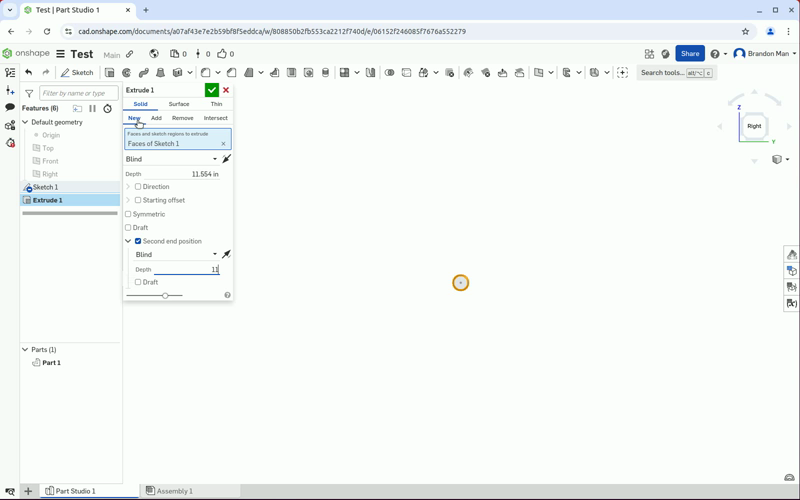
key(enter)
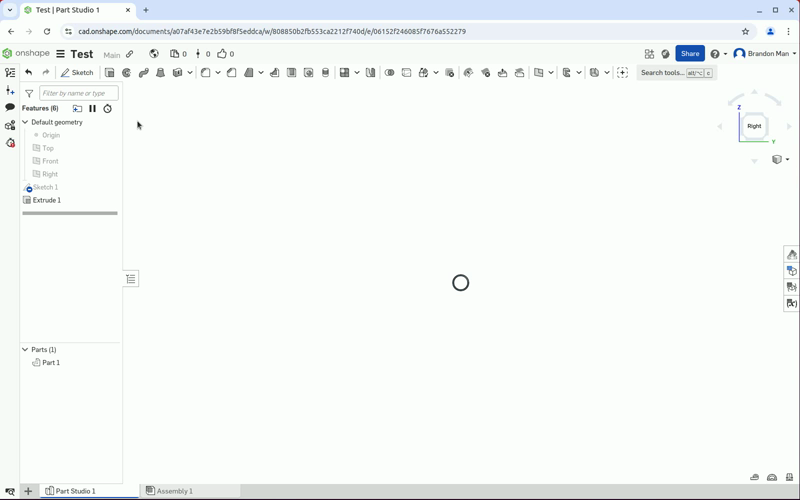
key(shift+h)
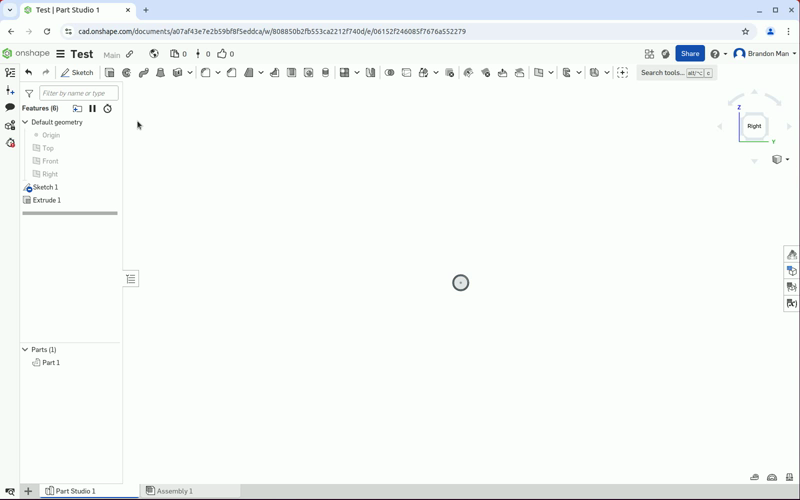
key(shift+h)
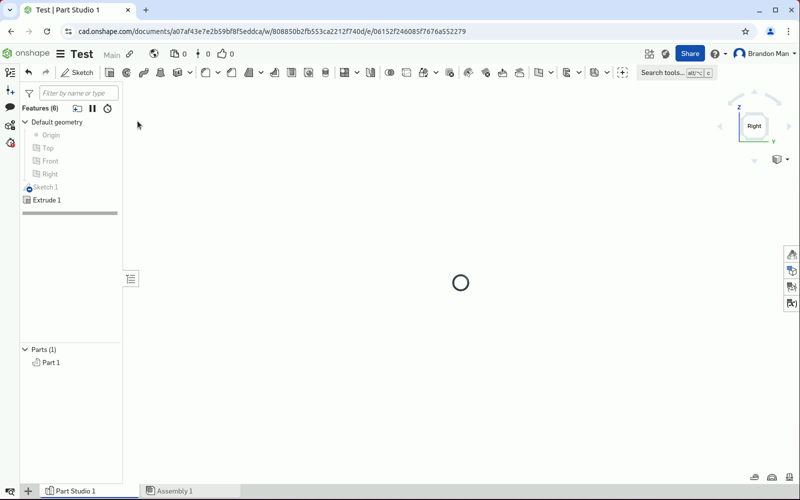
mouse_move(73, 189)
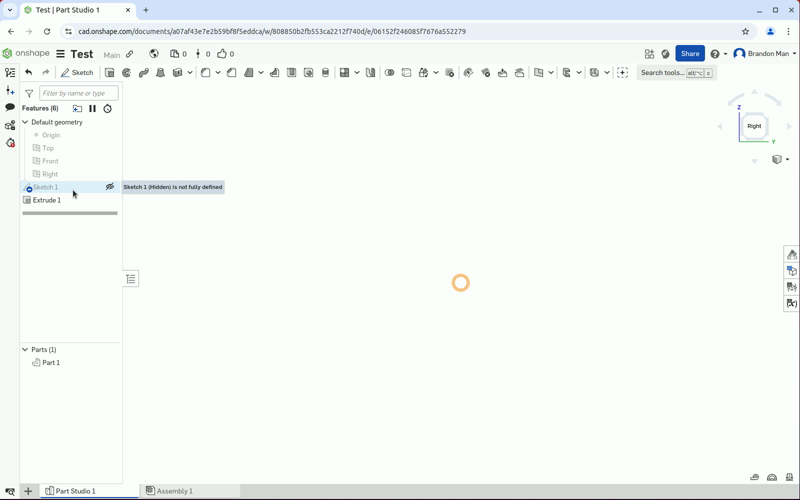
click(73, 189)
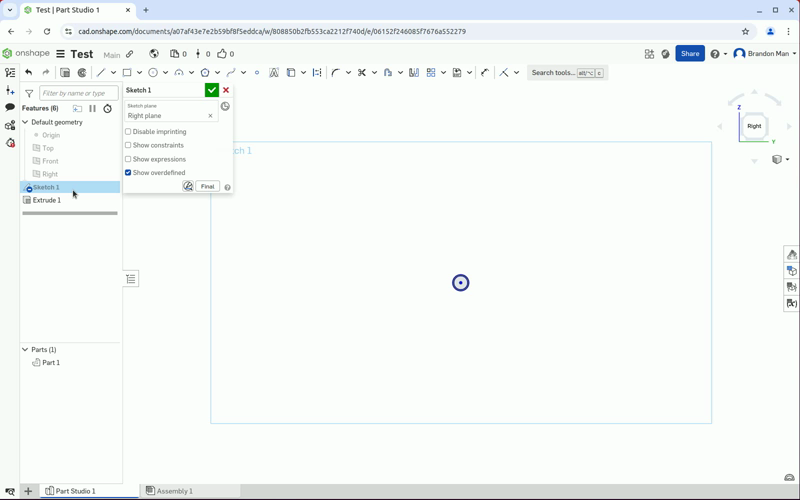
mouse_move(229, 92)
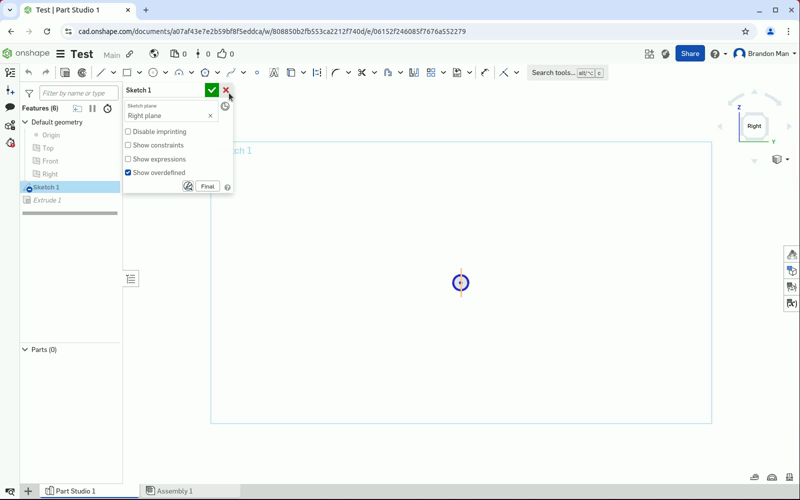
click(229, 92)
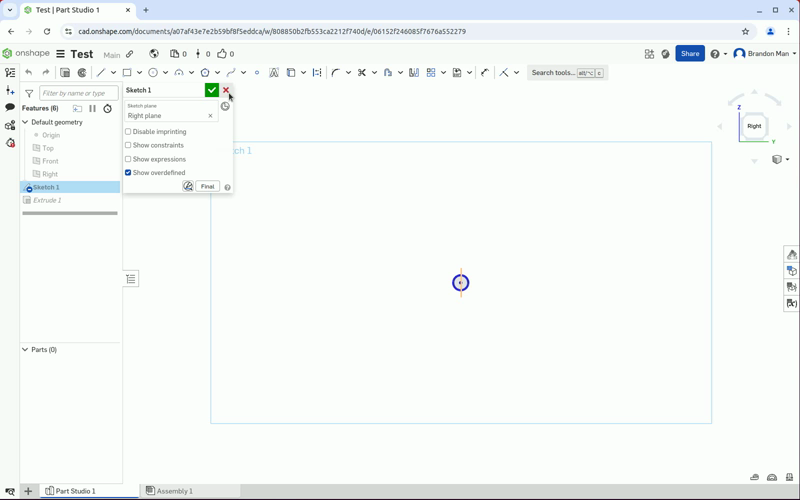
key(shift+s)
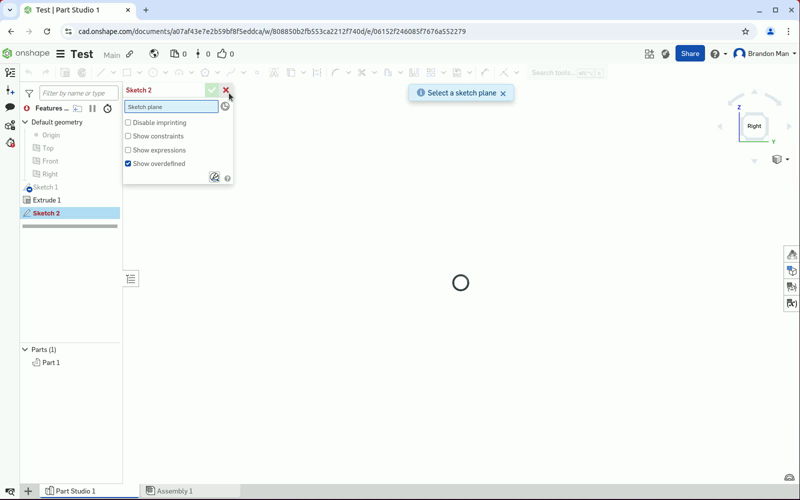
mouse_move(73, 176)
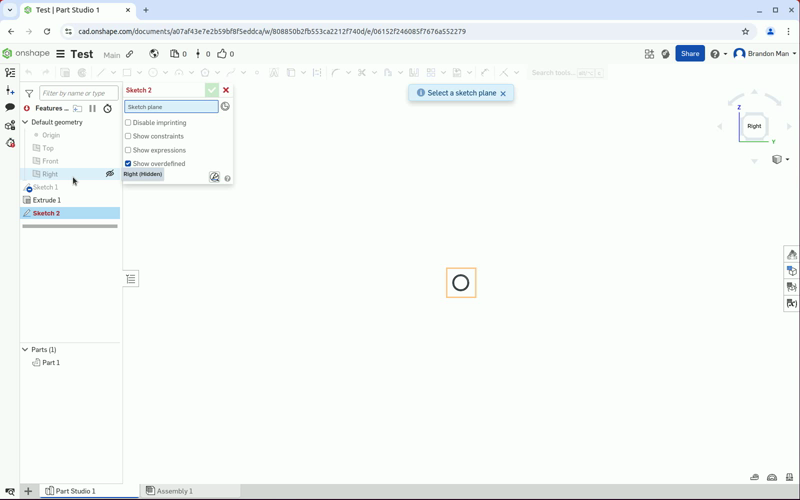
click(73, 176)
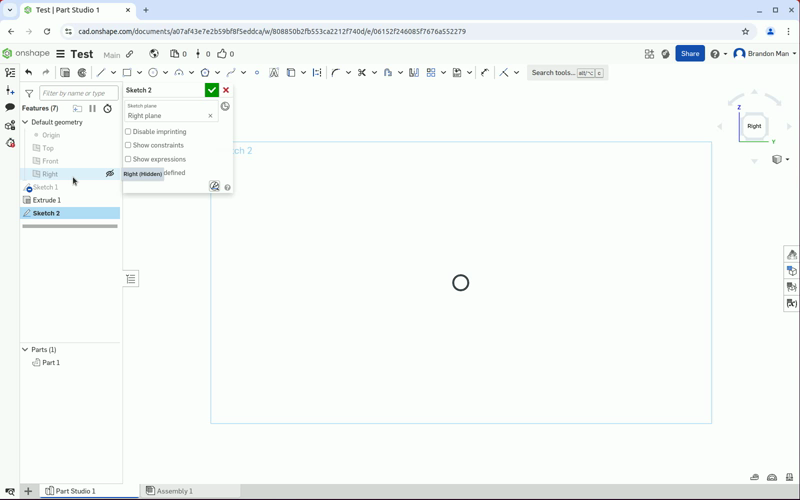
mouse_move(73, 352)
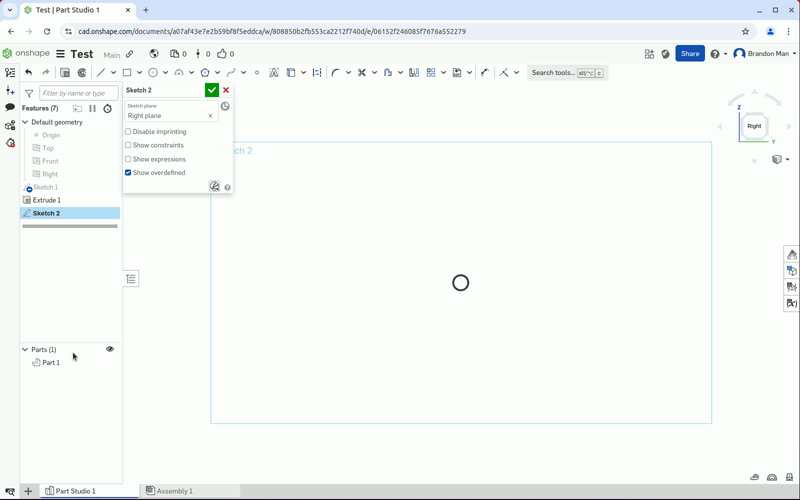
key(y)
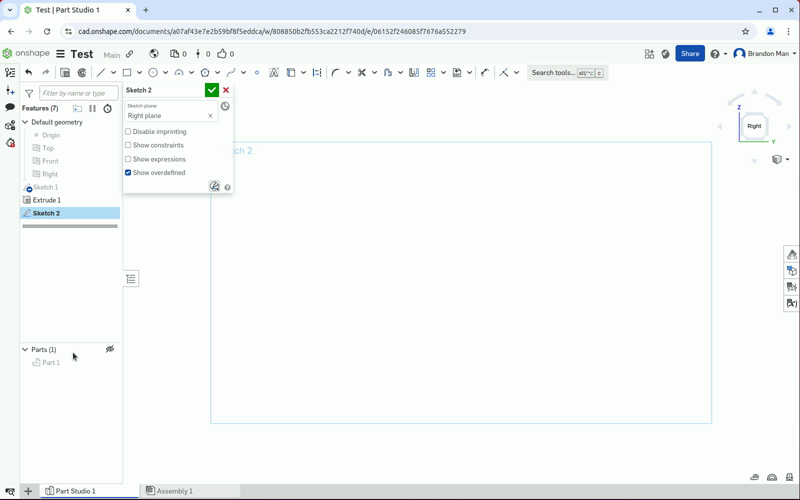
key(c)
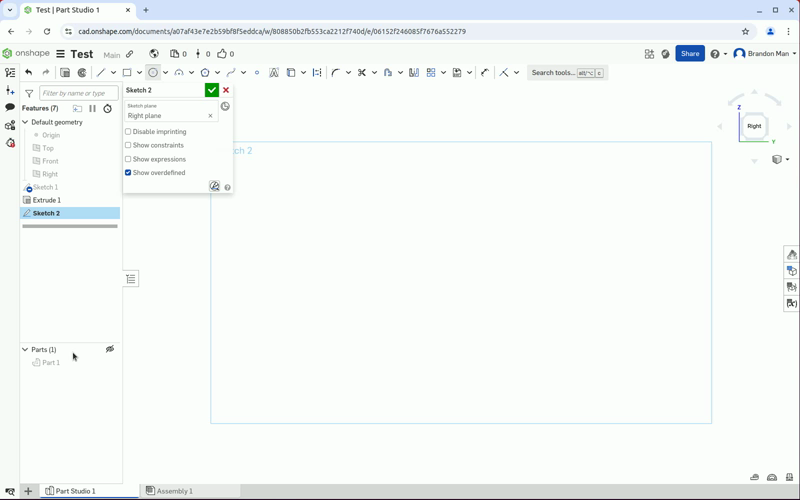
key_down(shift)
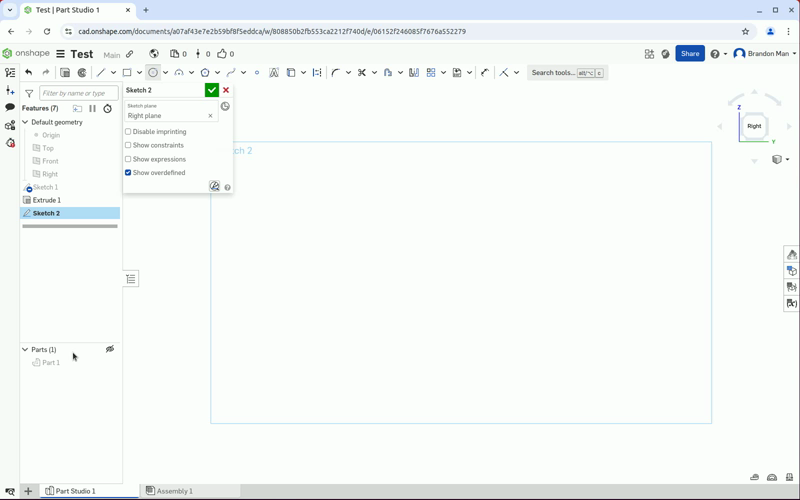
mouse_move(461, 282)
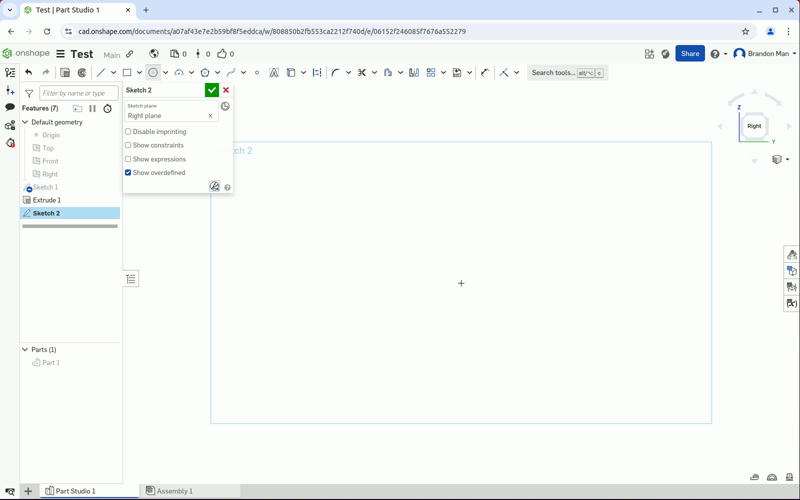
click(461, 282)
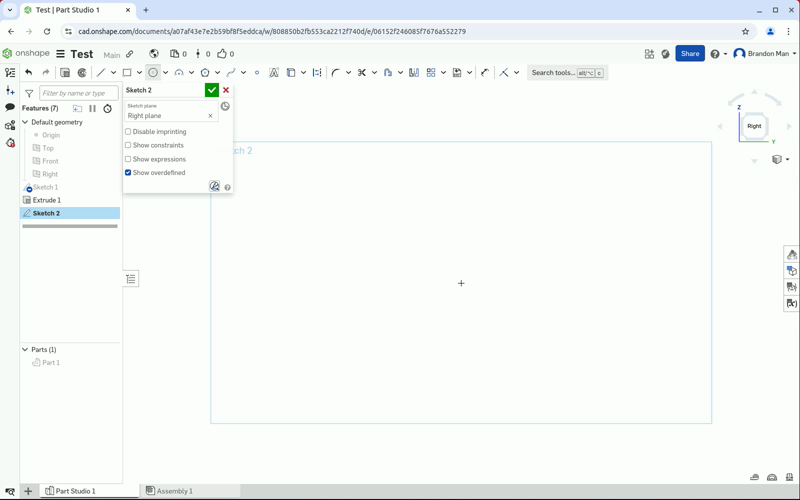
key_up(shift)
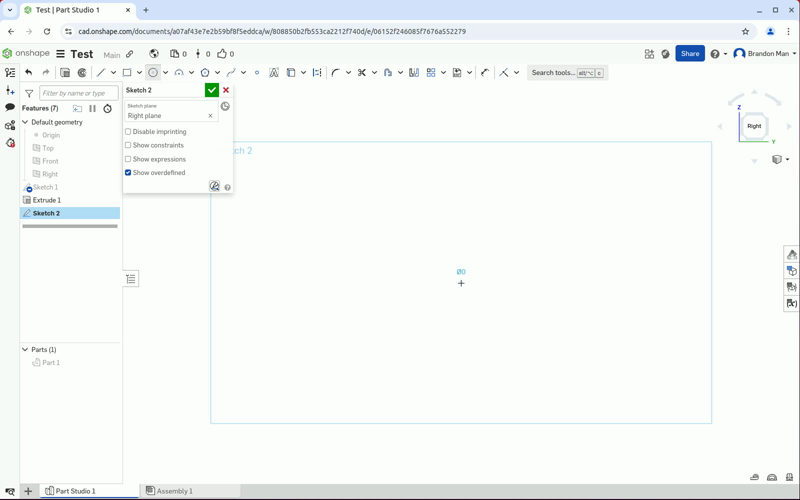
mouse_move(468, 282)
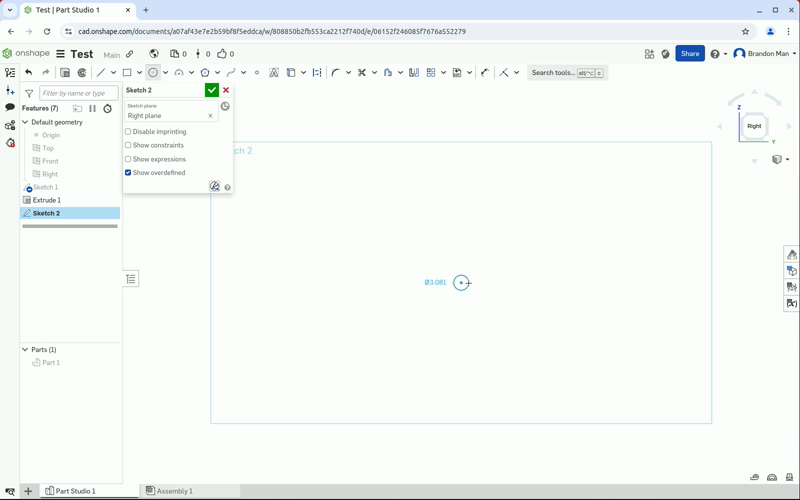
click(468, 282)
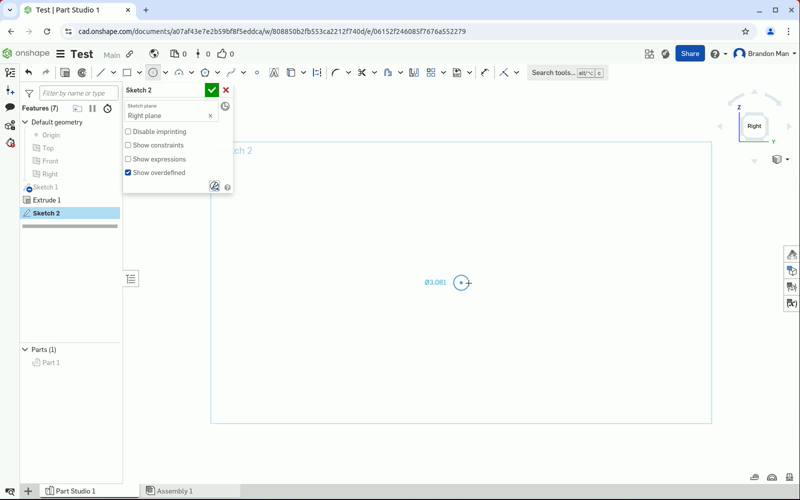
key(esc)
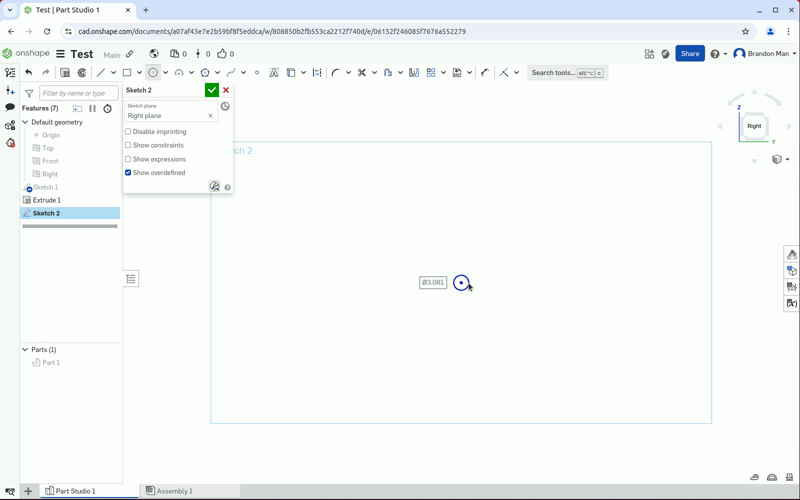
key(c)
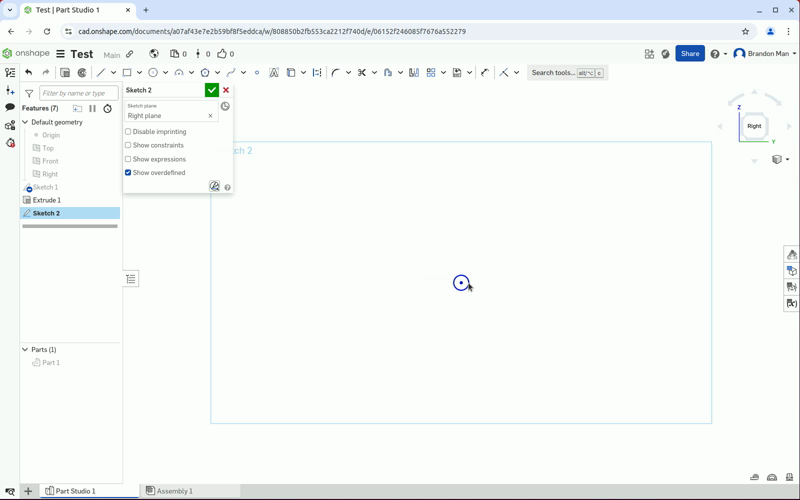
key_down(shift)
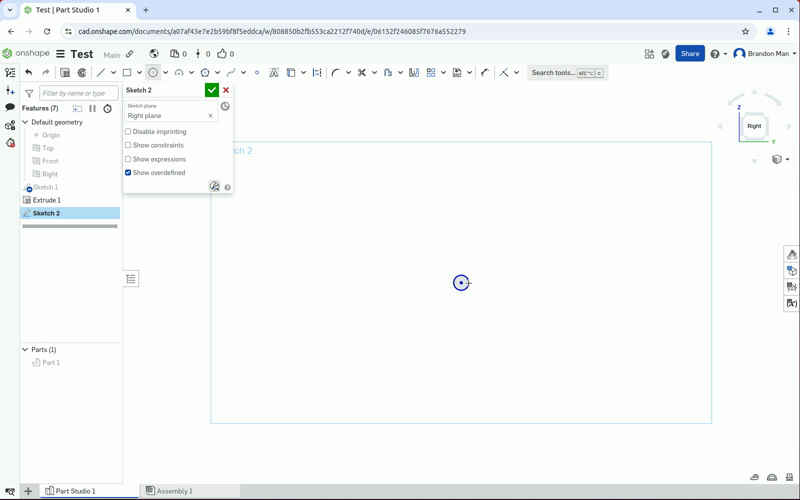
mouse_move(461, 282)
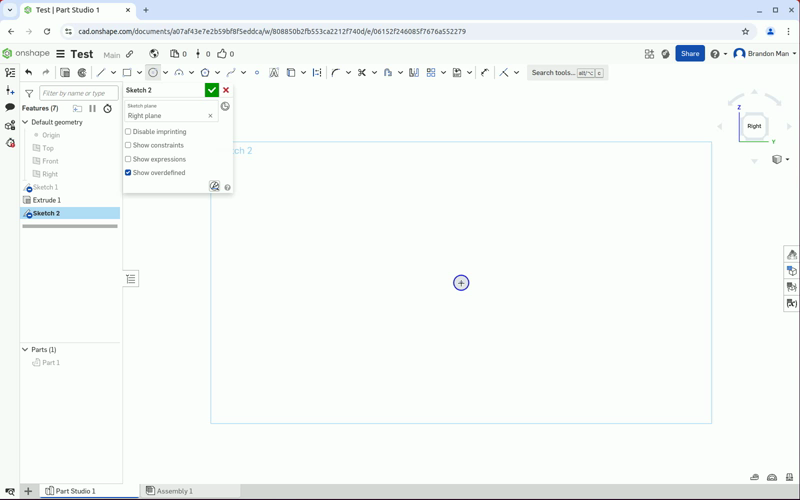
click(461, 282)
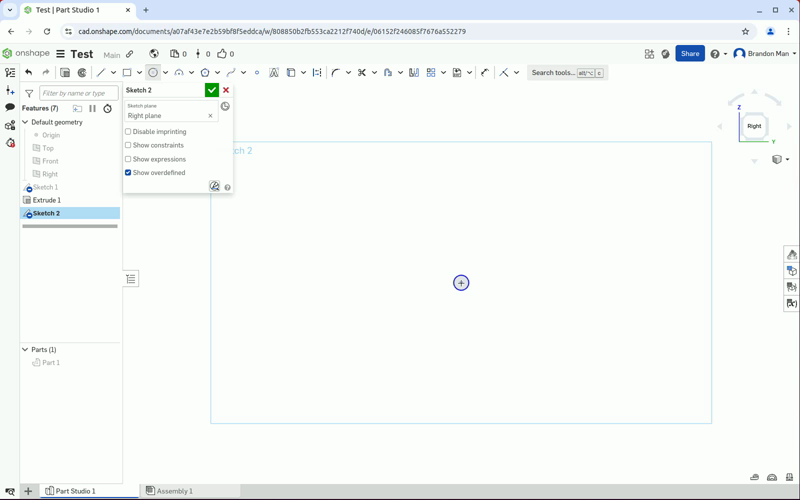
key_up(shift)
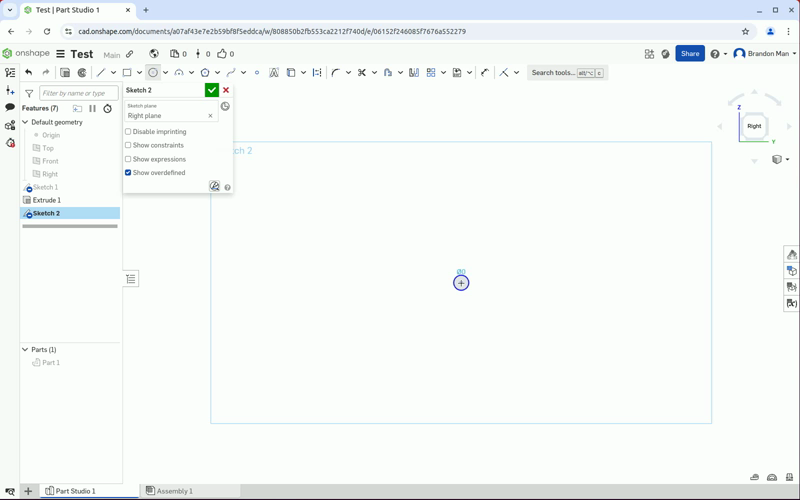
mouse_move(463, 282)
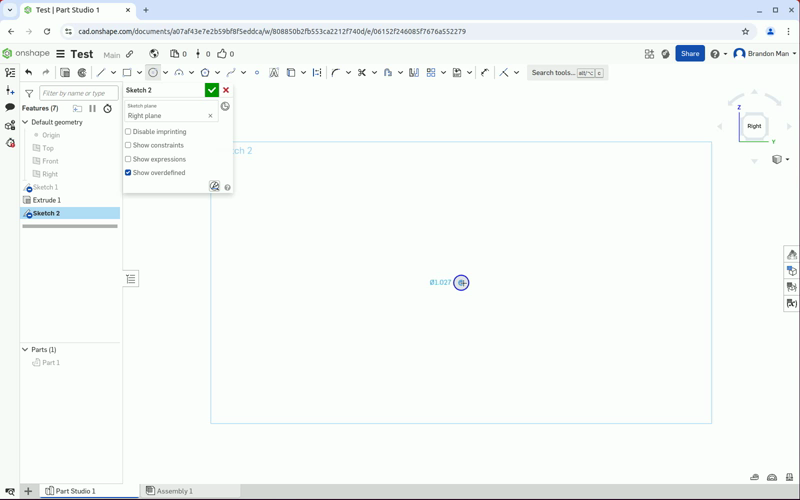
scroll(6)
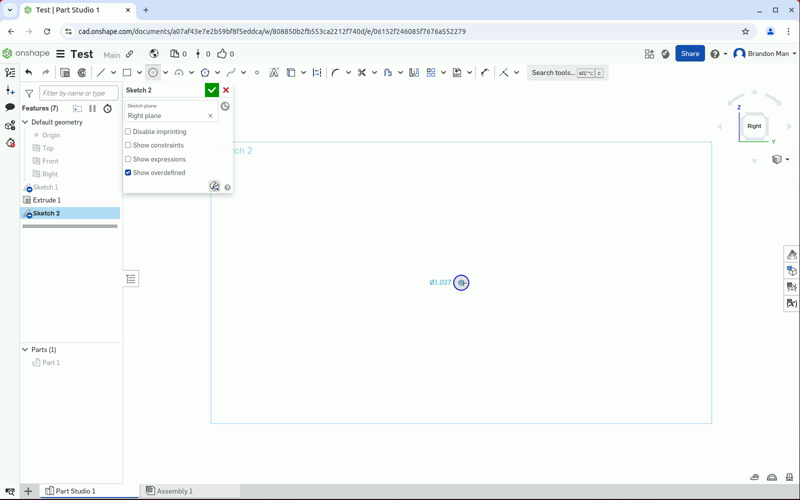
scroll(6)
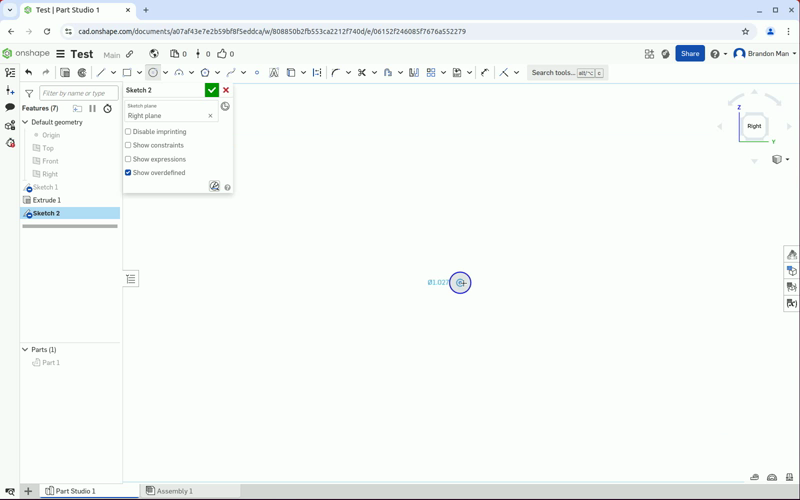
scroll(6)
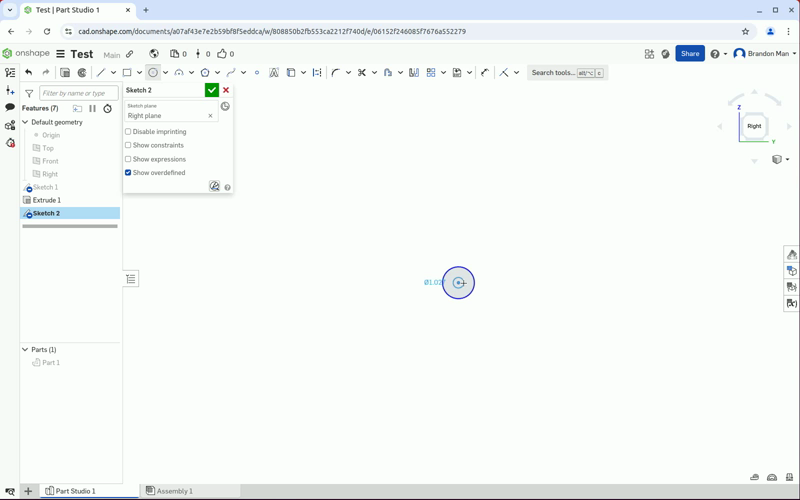
scroll(6)
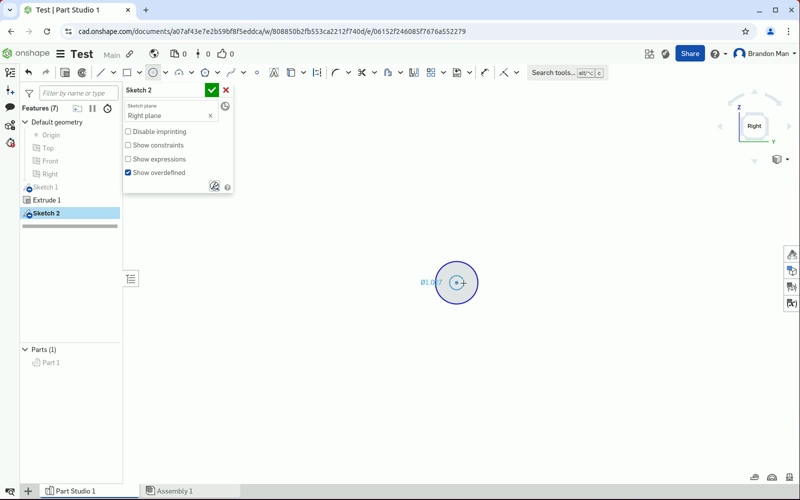
scroll(6)
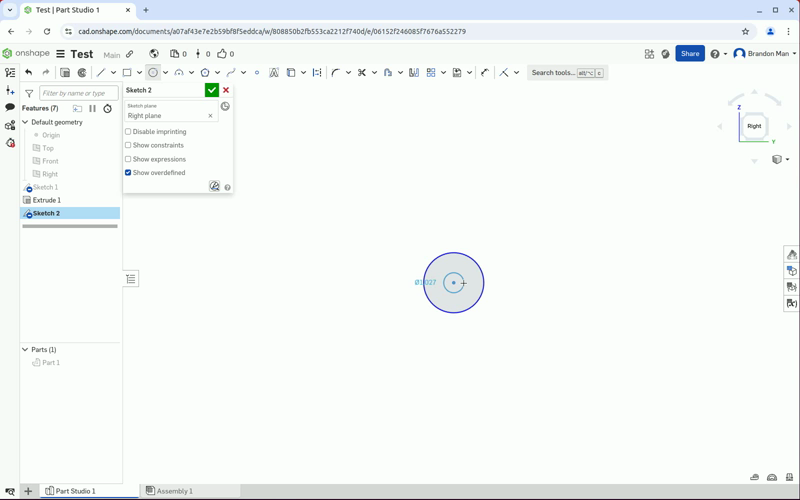
scroll(6)
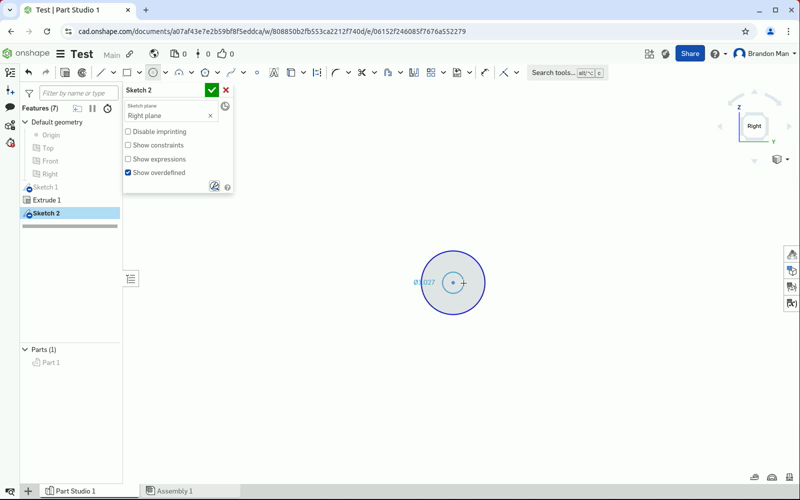
scroll(6)
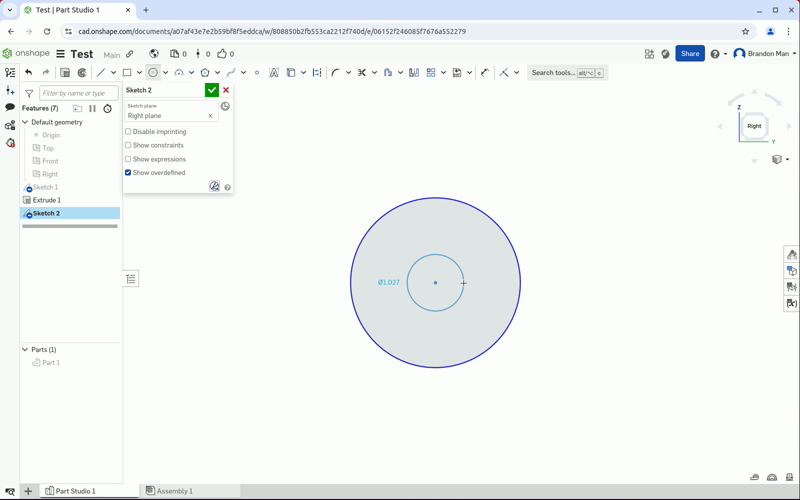
click(463, 282)
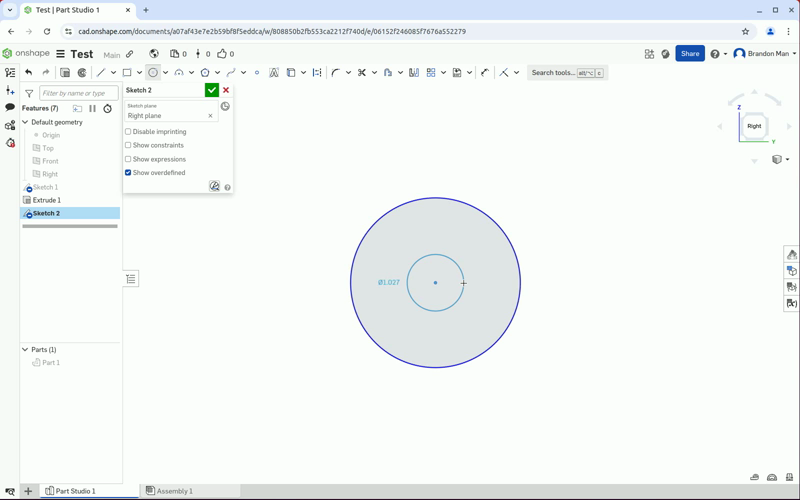
scroll(-6)
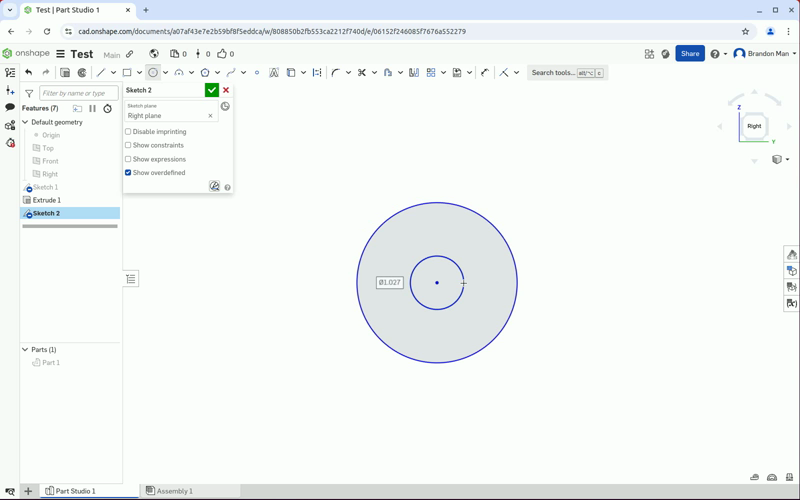
scroll(-6)
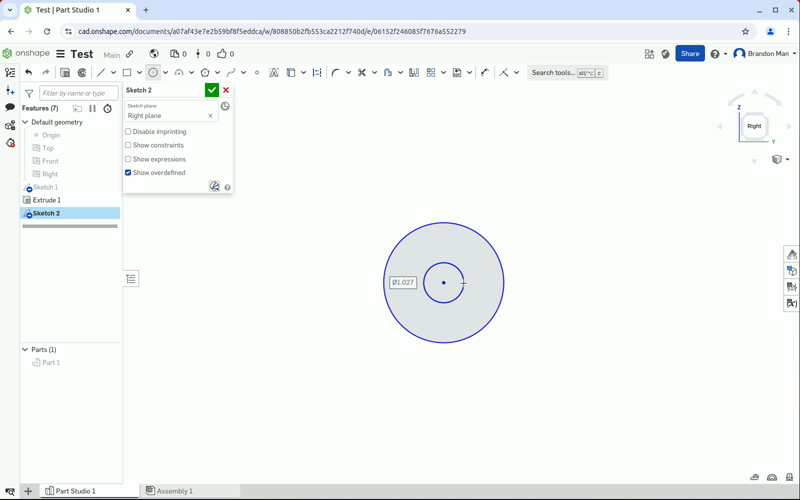
scroll(-6)
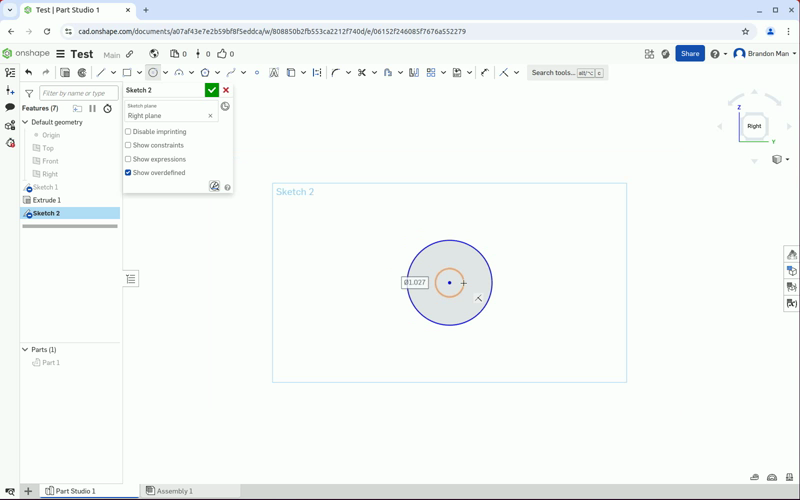
scroll(-6)
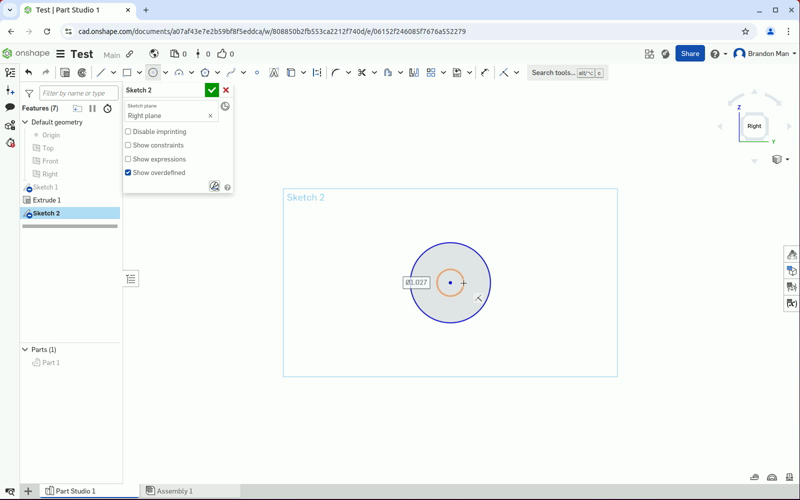
scroll(-6)
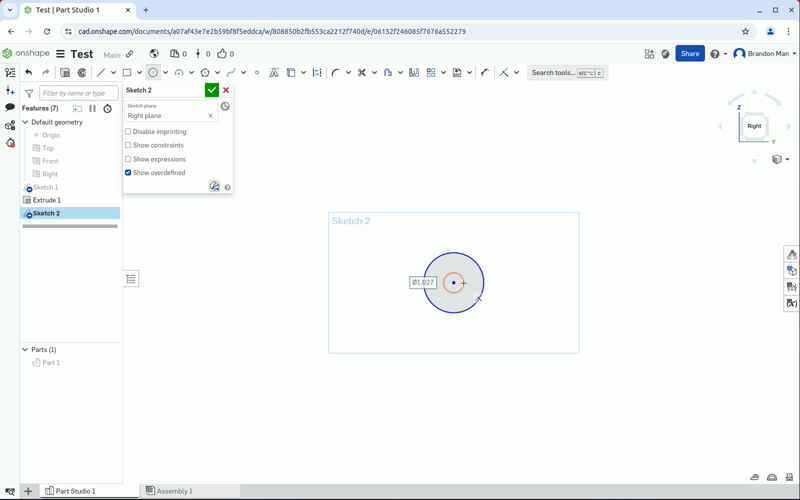
scroll(-6)
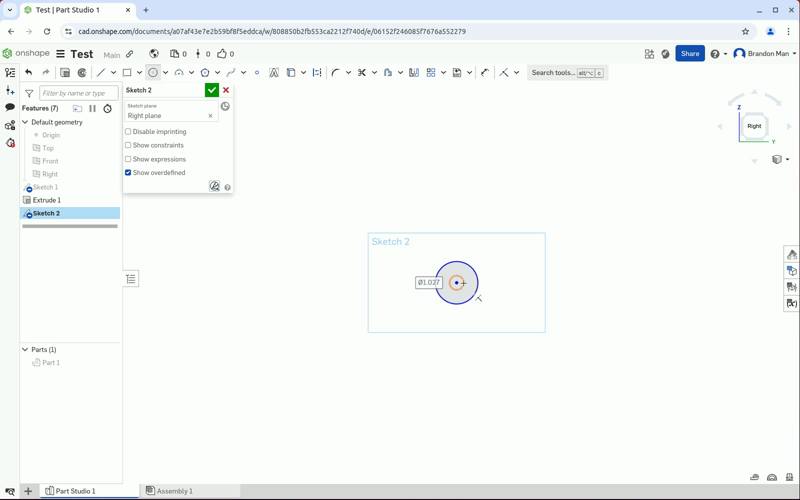
scroll(-6)
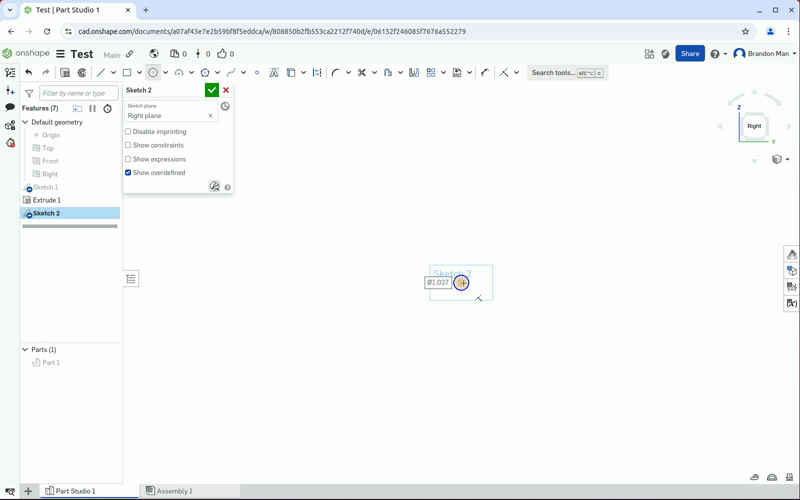
key(esc)
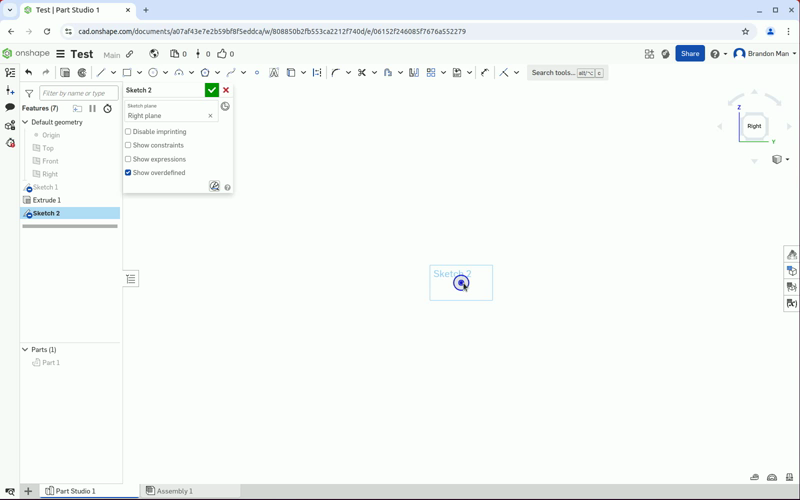
mouse_move(468, 281)
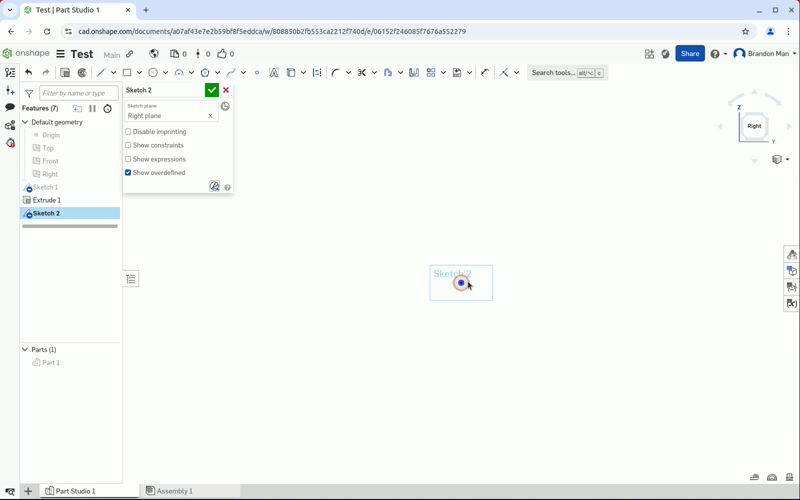
scroll(6)
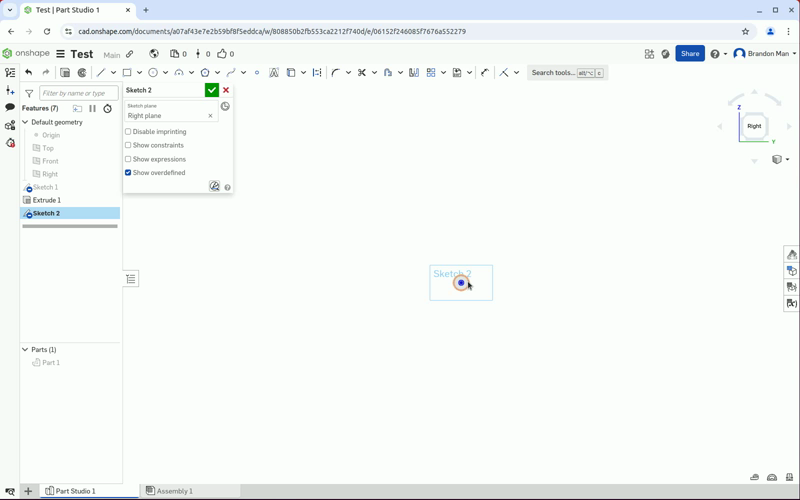
scroll(6)
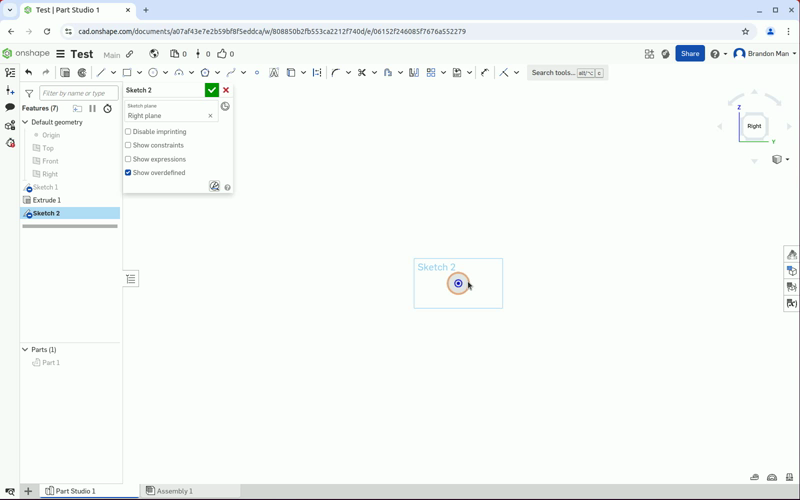
scroll(6)
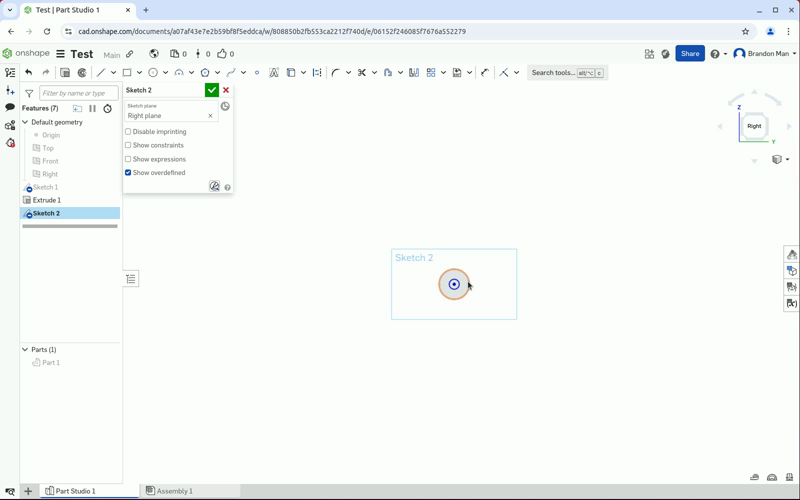
scroll(6)
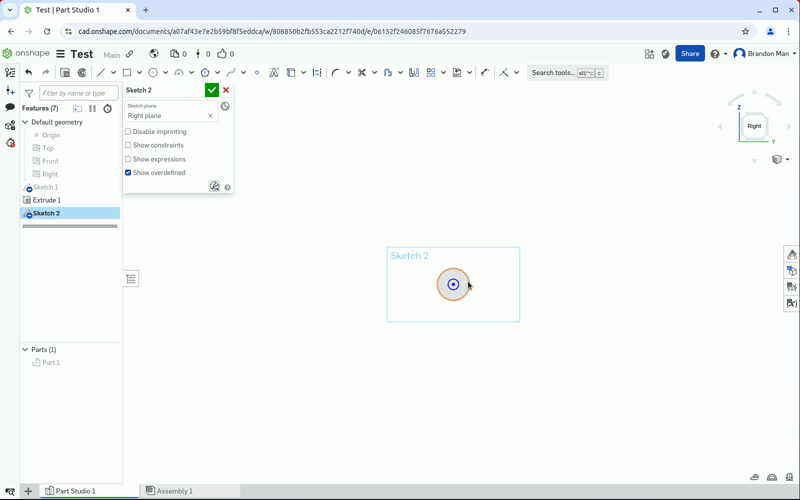
scroll(6)
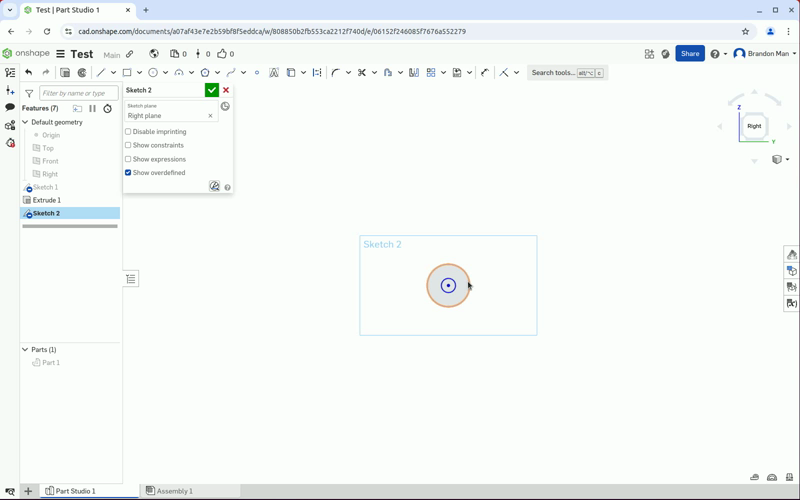
scroll(6)
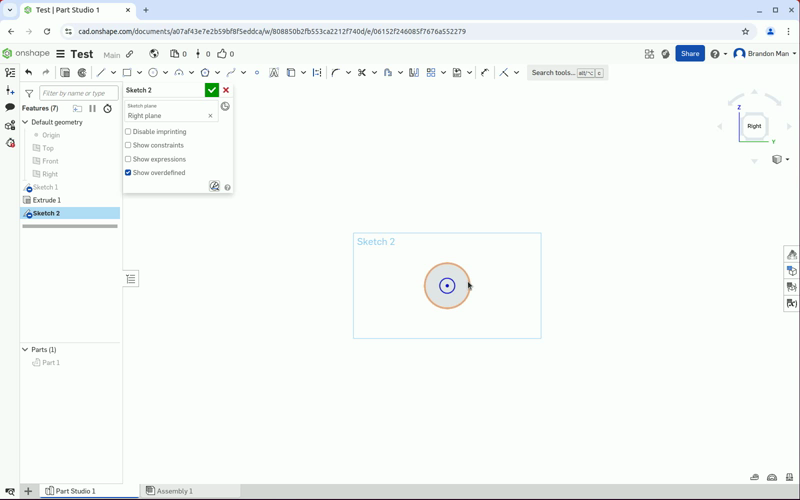
scroll(6)
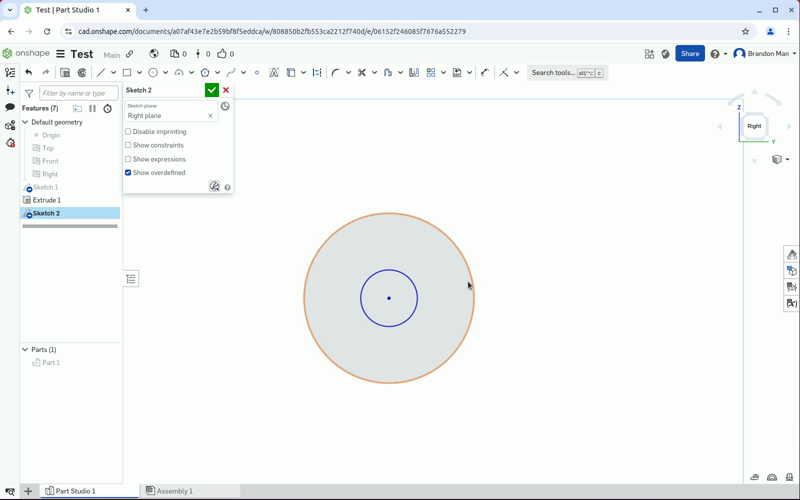
click(468, 281)
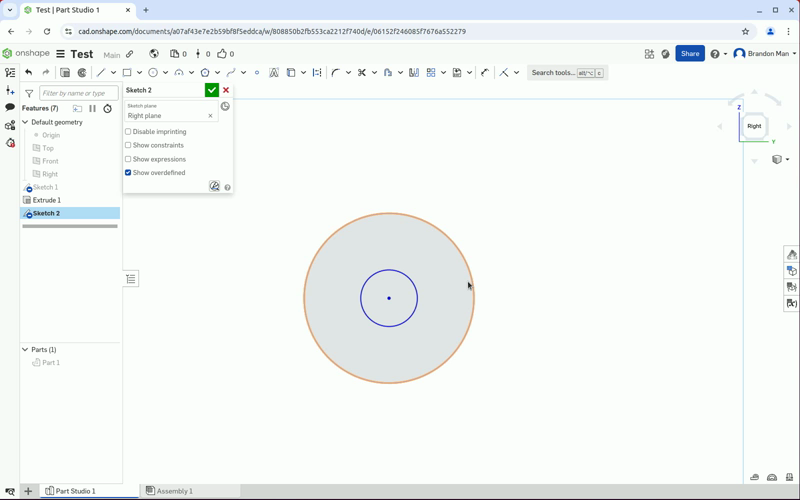
scroll(-6)
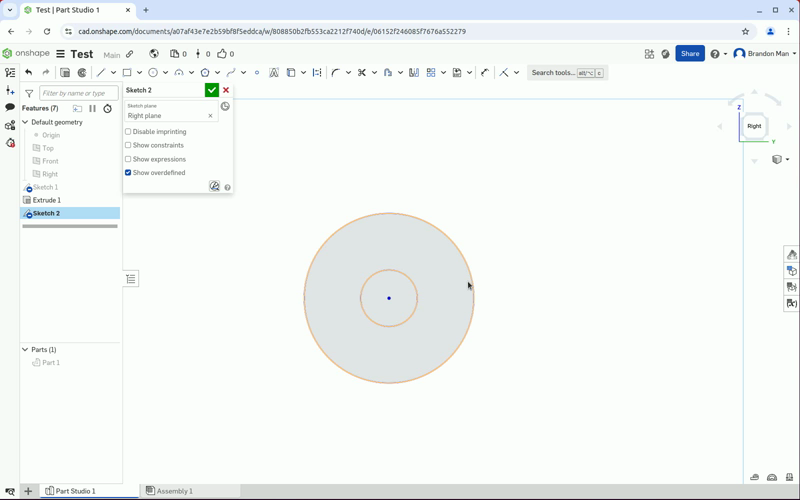
scroll(-6)
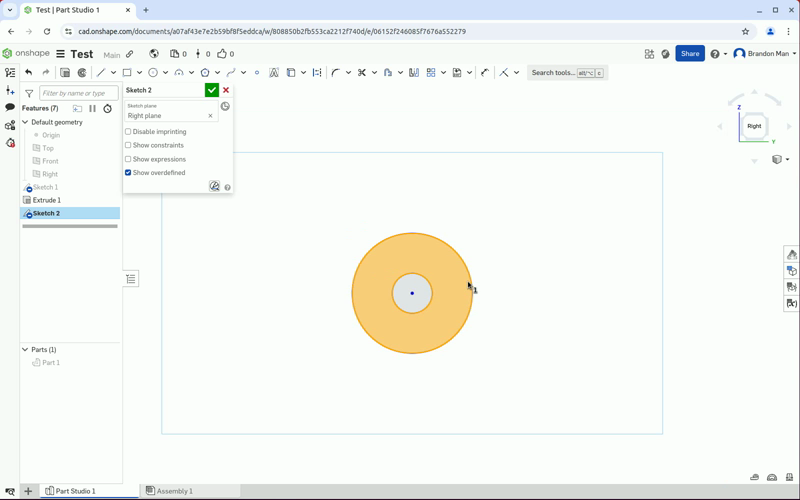
scroll(-6)
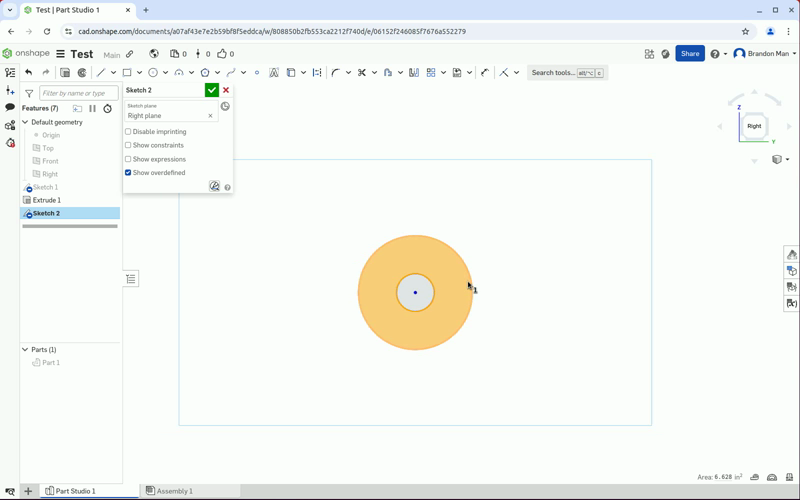
scroll(-6)
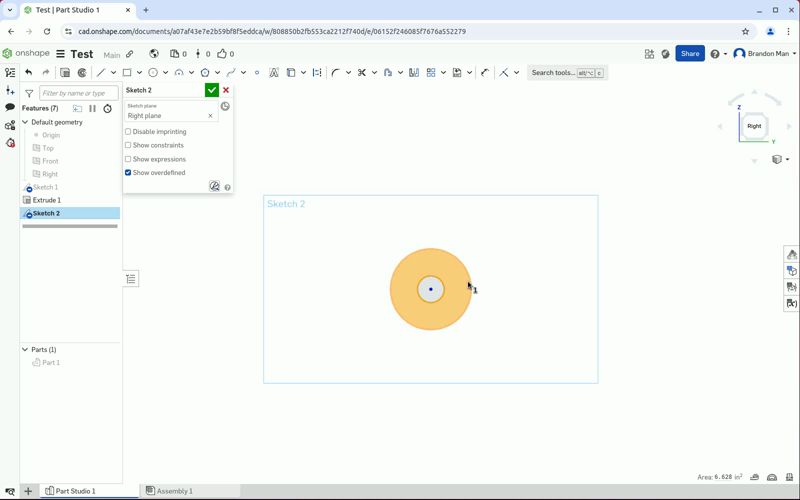
scroll(-6)
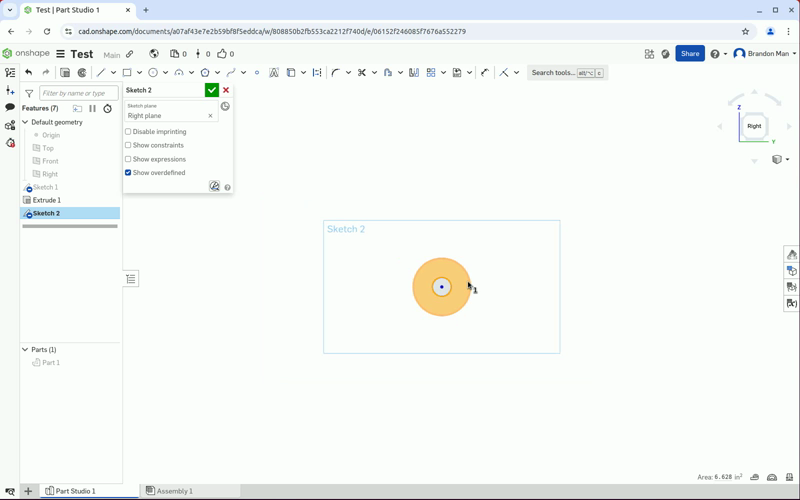
scroll(-6)
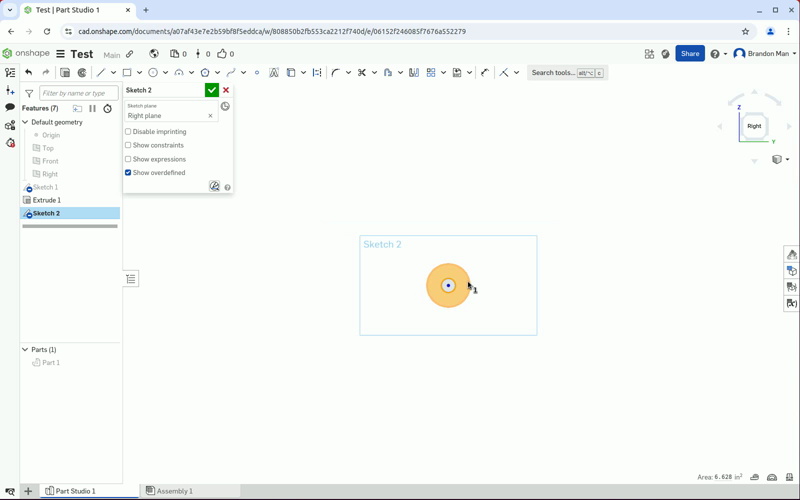
scroll(-6)
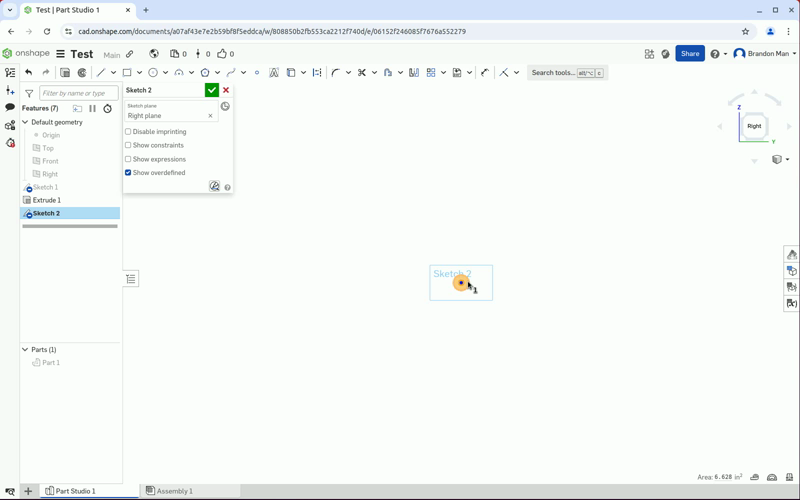
mouse_move(73, 352)
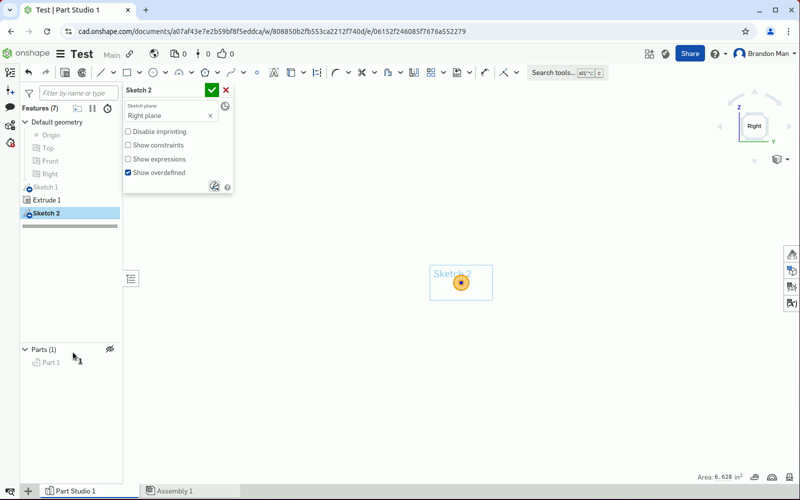
key(shift+y)
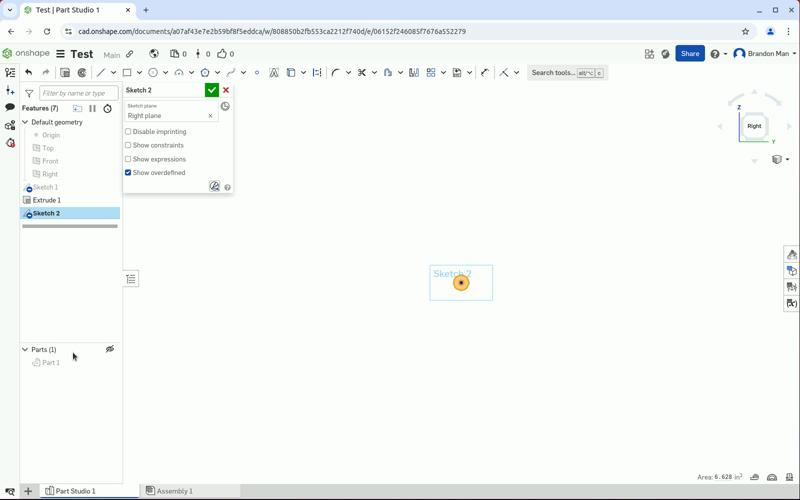
key(shift+e)
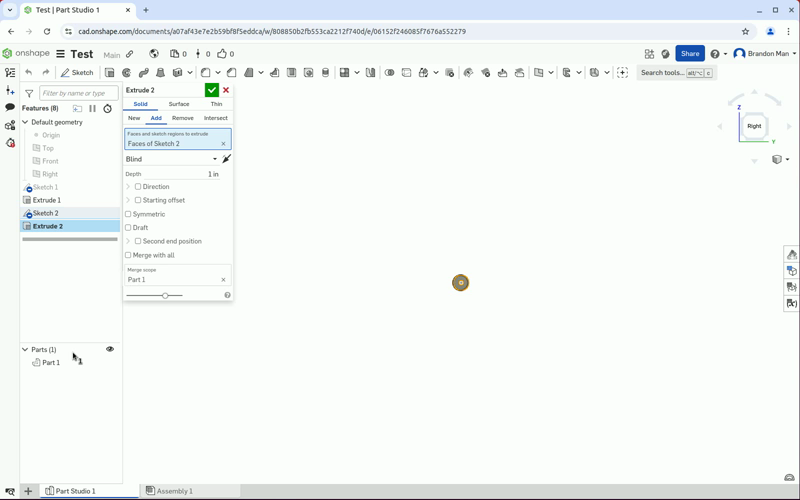
mouse_move(143, 106)
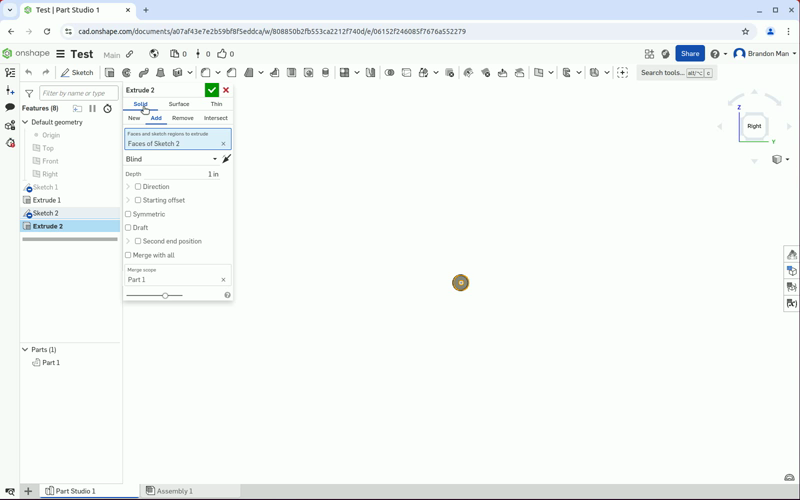
click(143, 106)
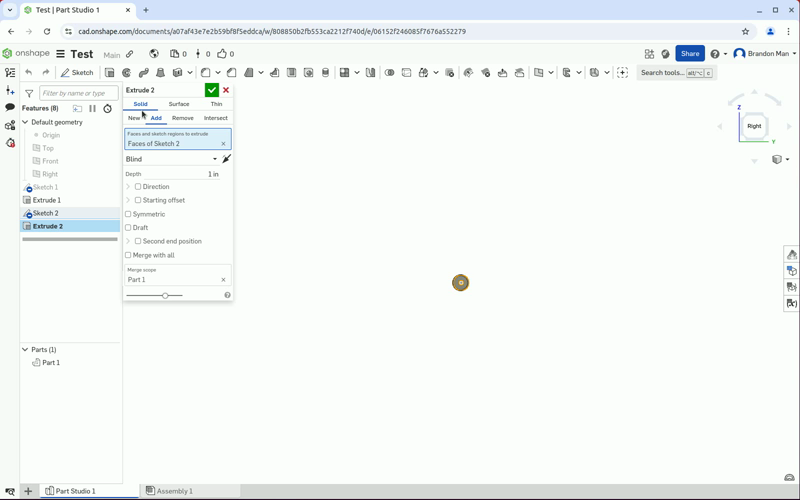
mouse_move(137, 120)
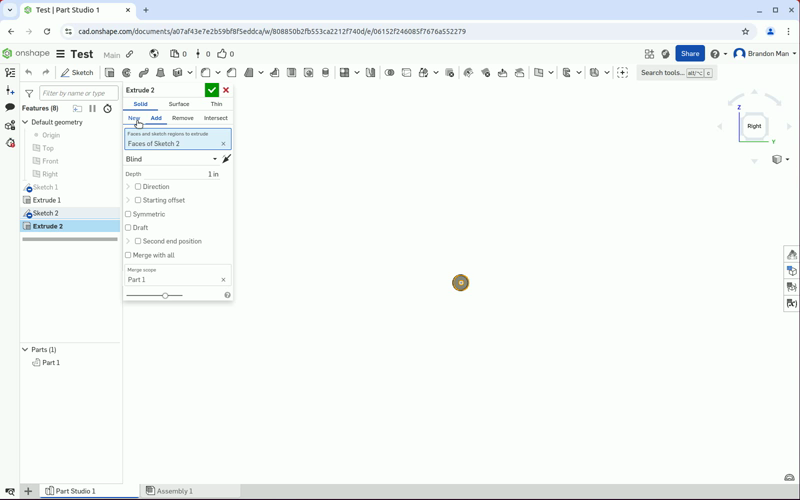
click(137, 120)
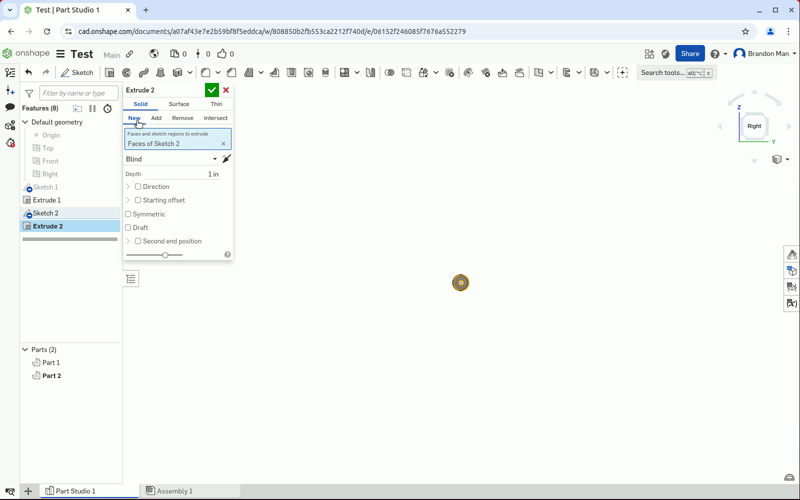
key(tab, 4)
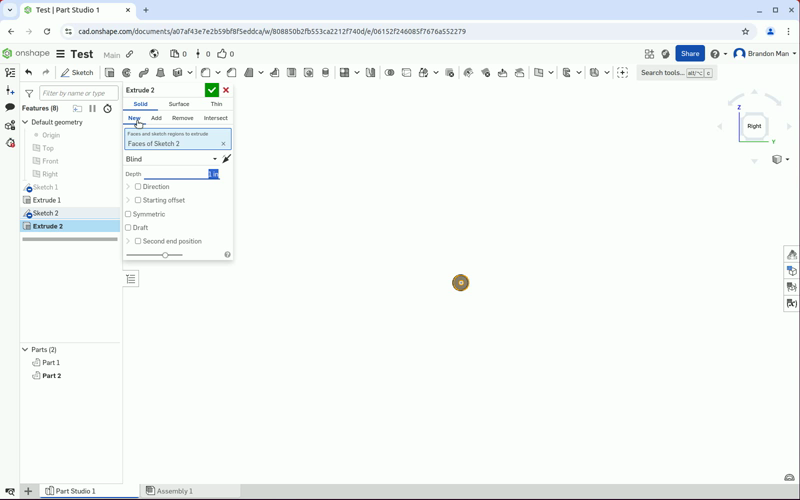
text(23.108)
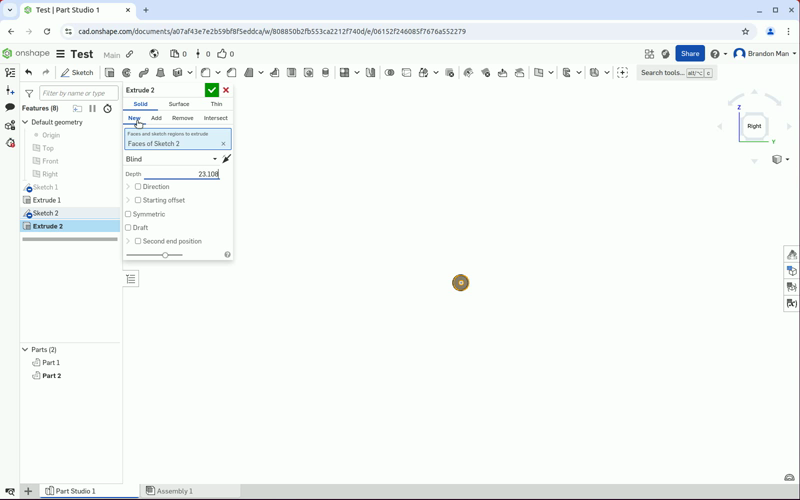
key(tab, 3)
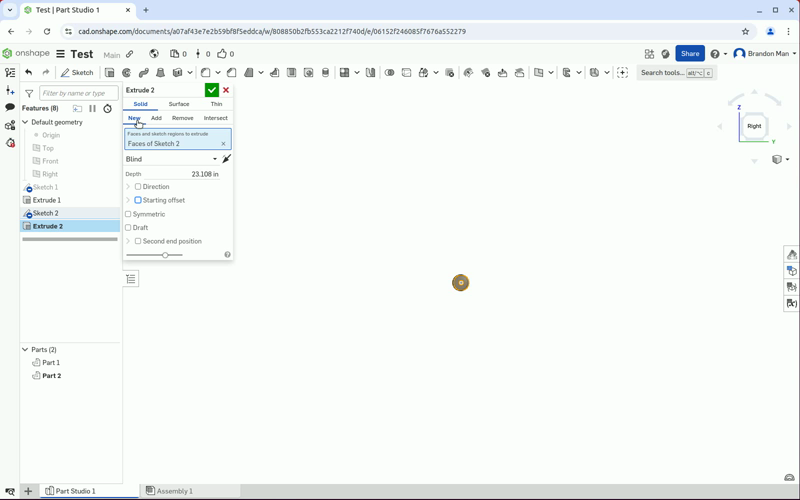
key(tab, 2)
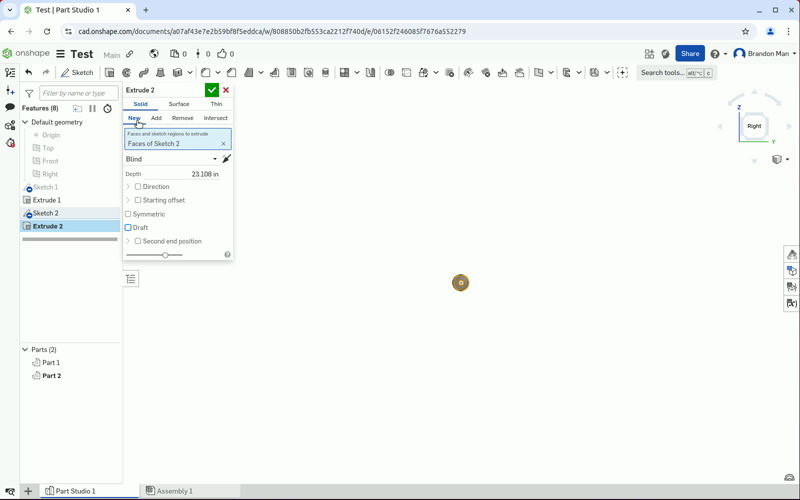
key(space)
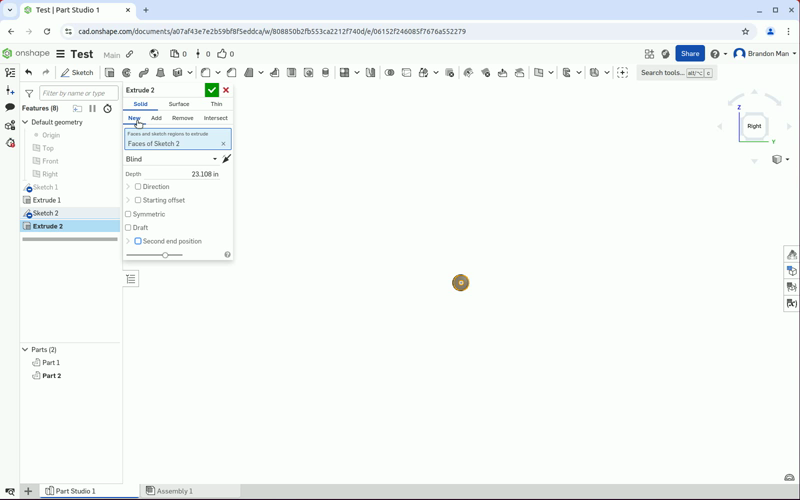
key(tab, 3)
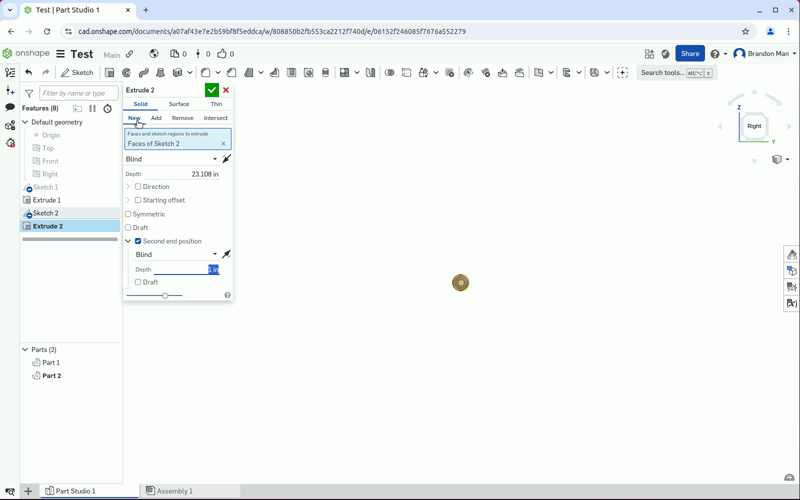
text(14.443)
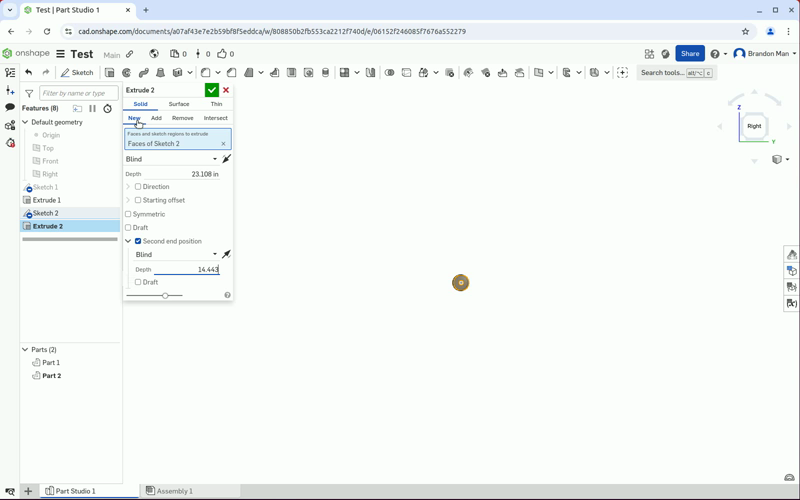
key(enter)
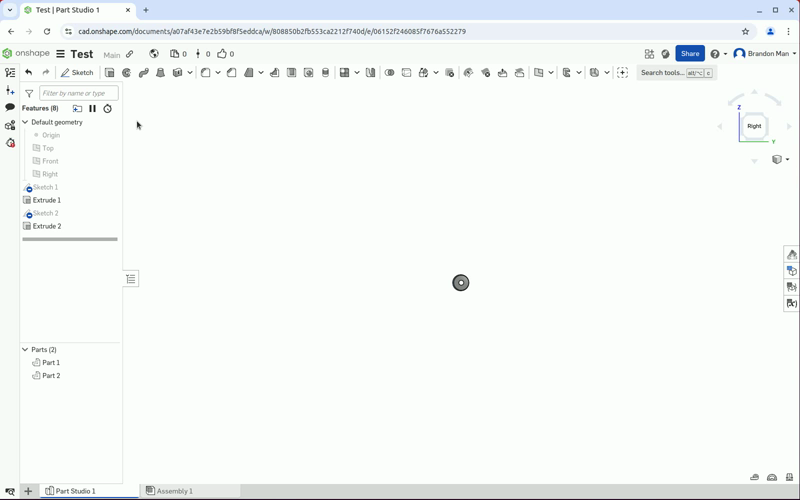
key(shift+h)
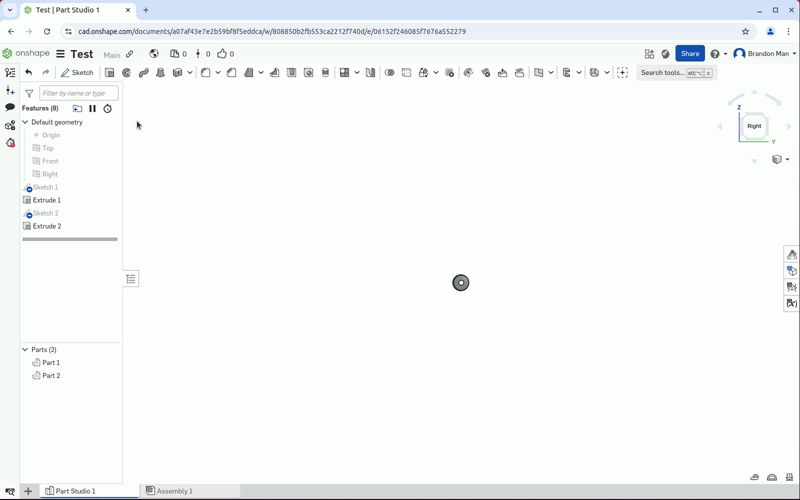
key(shift+h)
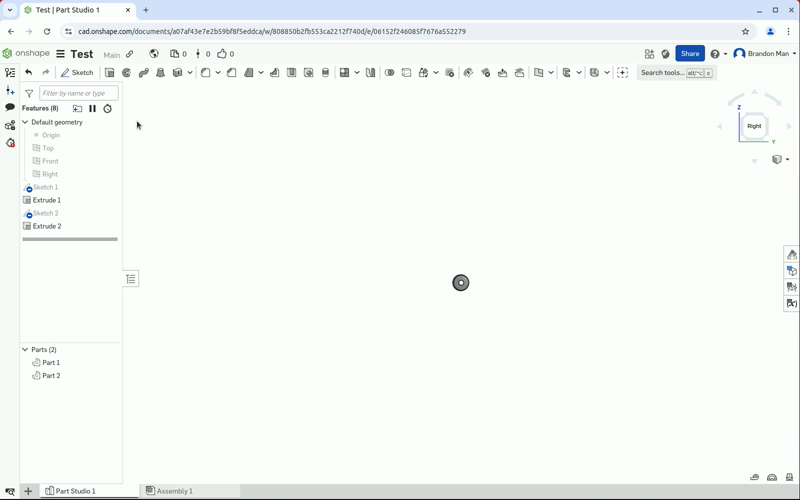
mouse_move(73, 189)
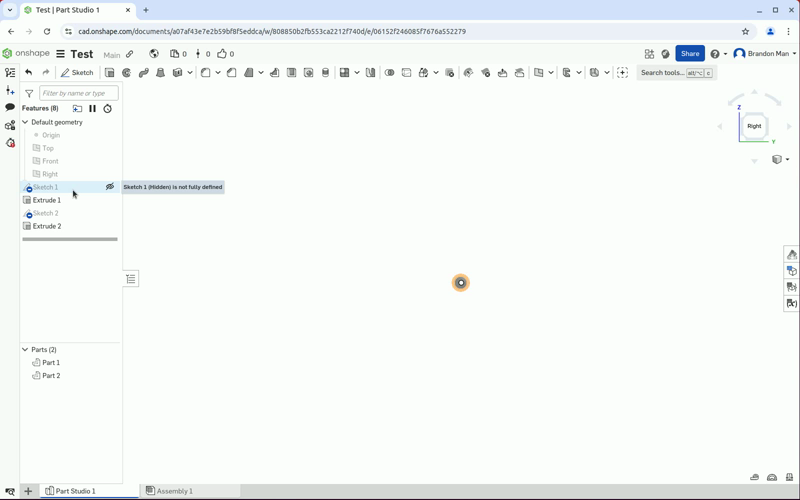
click(73, 189)
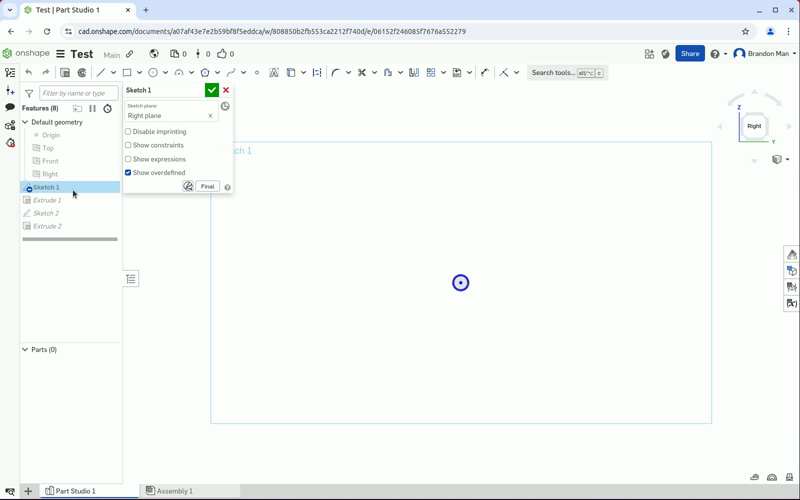
mouse_move(229, 92)
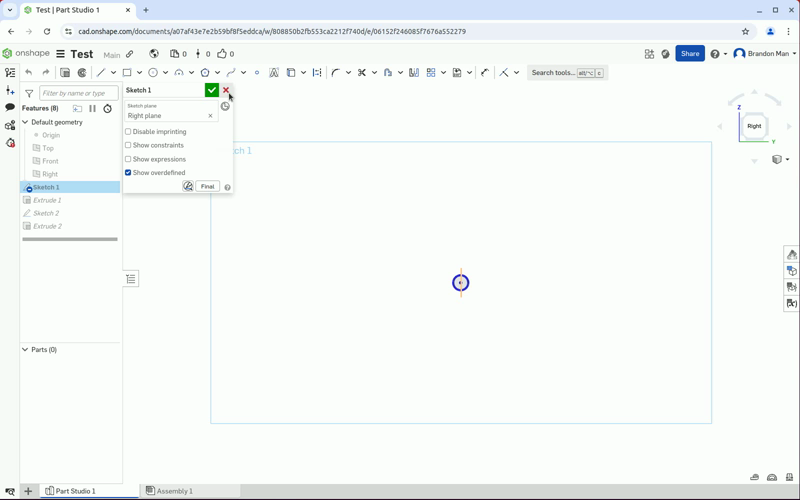
click(229, 92)
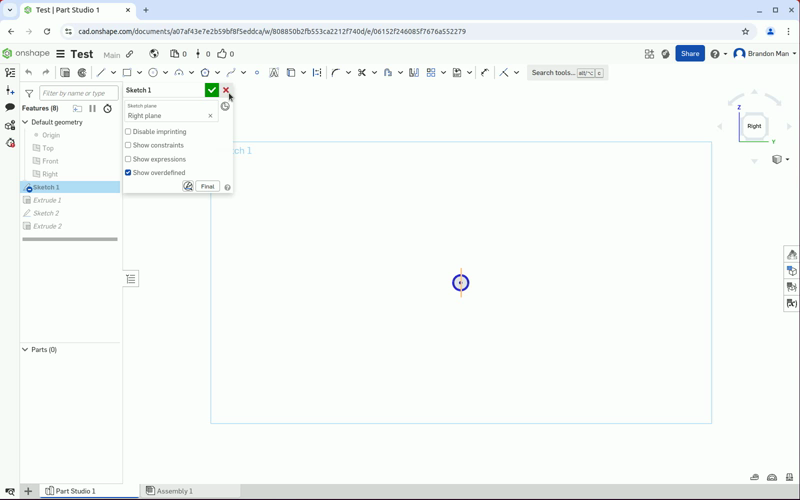
key(shift+s)
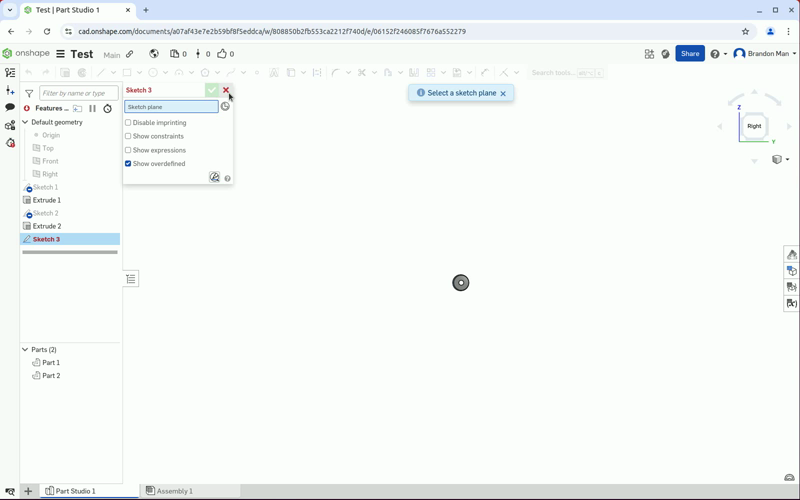
mouse_move(73, 176)
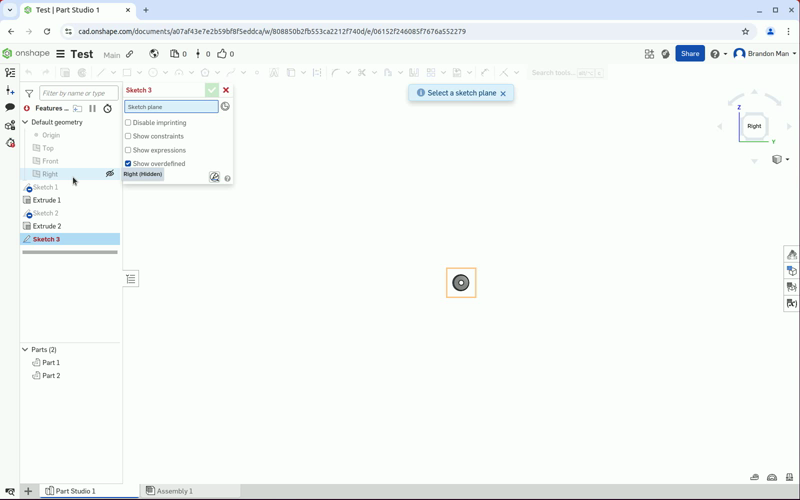
click(73, 176)
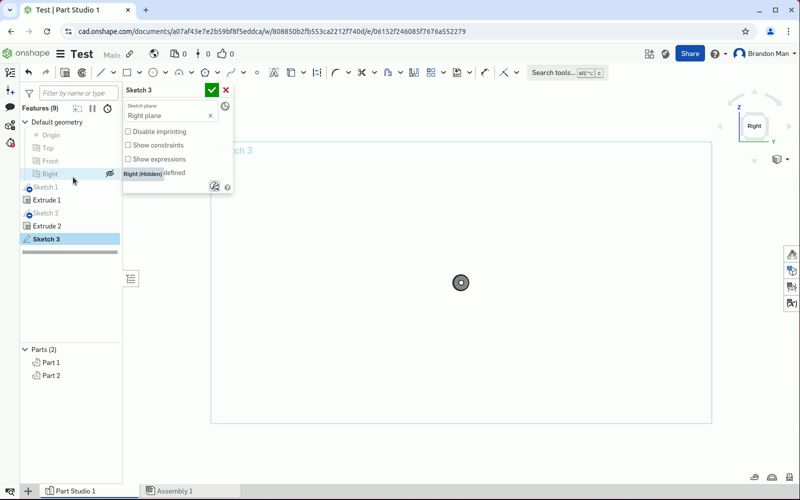
mouse_move(73, 352)
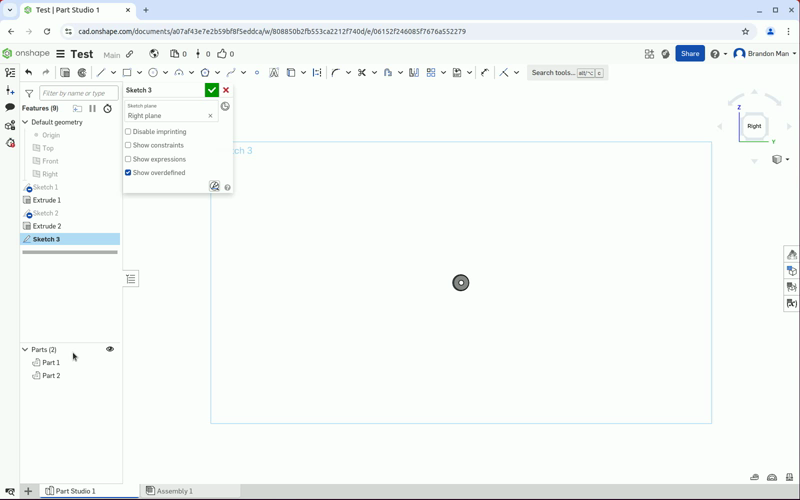
key(y)
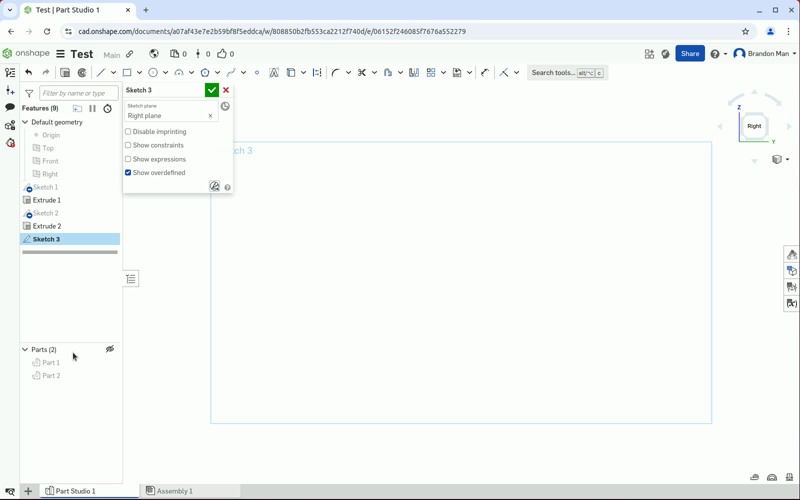
key(c)
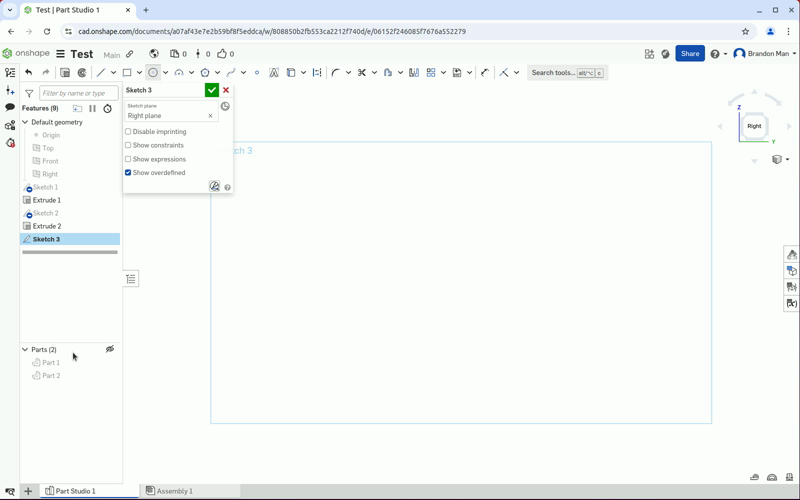
key_down(shift)
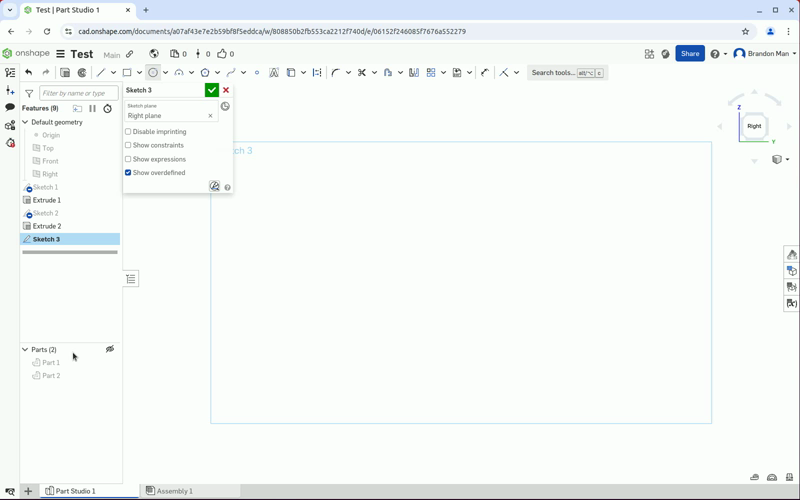
mouse_move(461, 282)
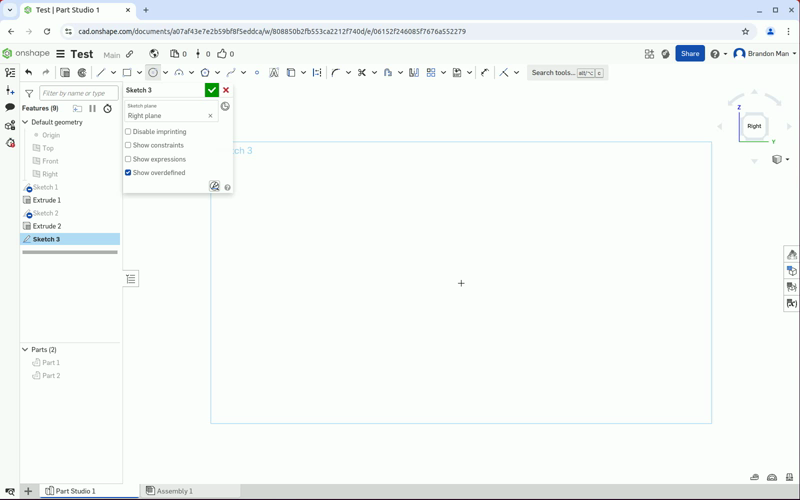
click(461, 282)
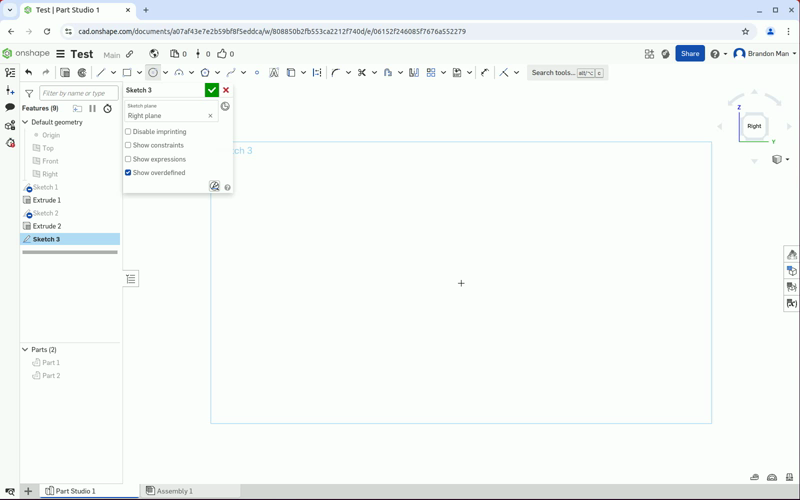
key_up(shift)
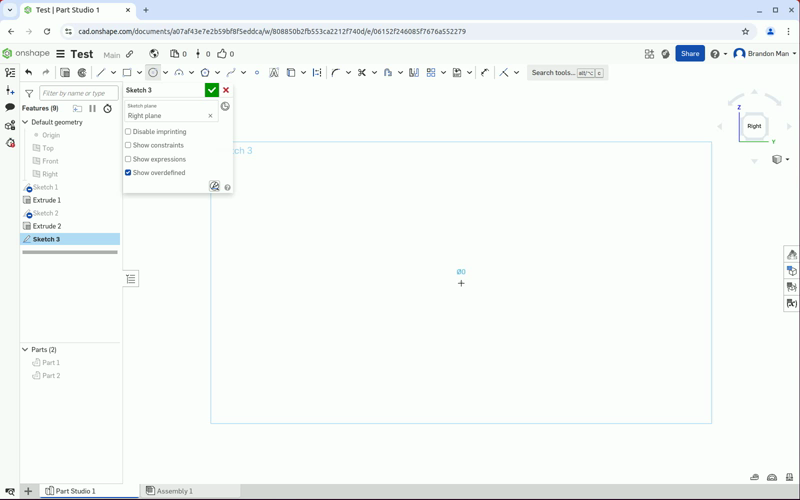
mouse_move(464, 282)
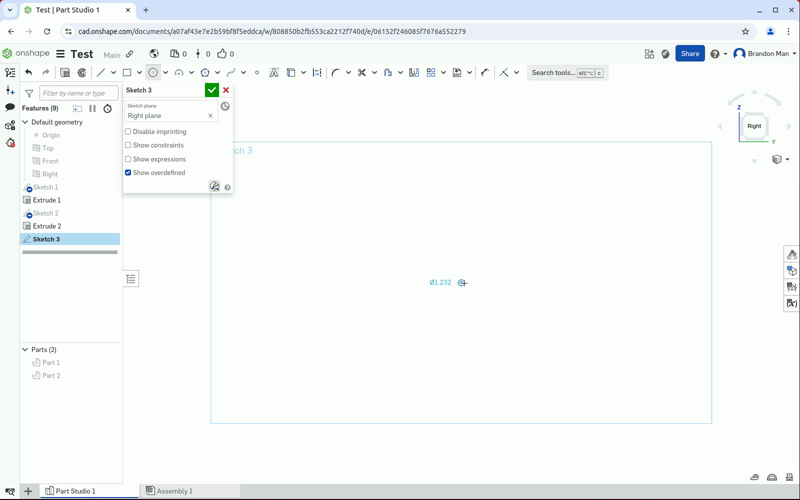
click(464, 282)
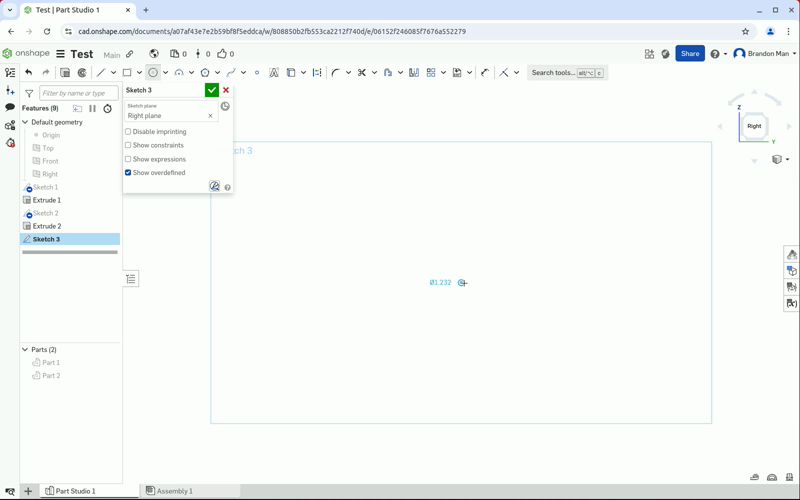
key(esc)
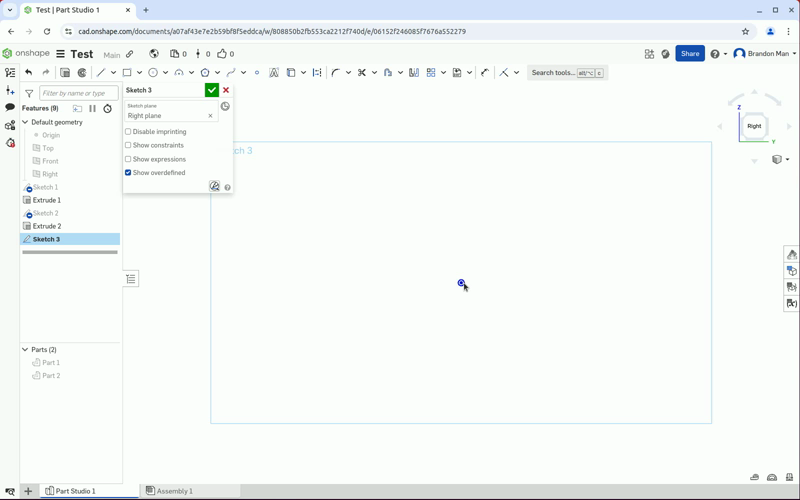
mouse_move(460, 285)
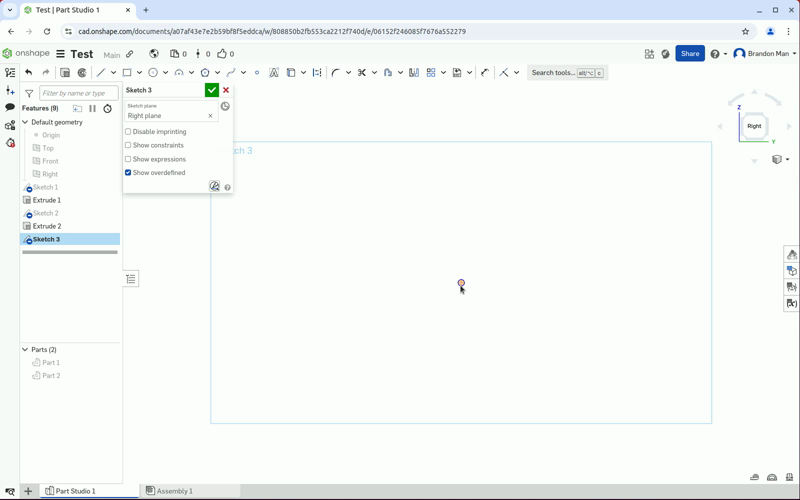
scroll(6)
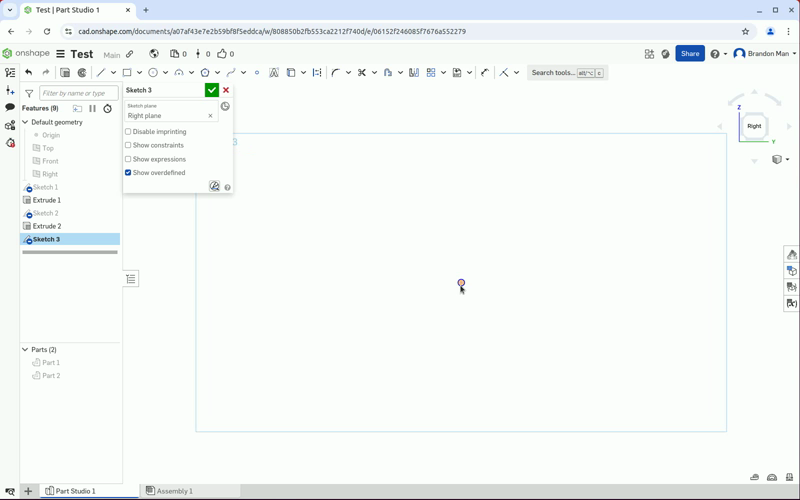
scroll(6)
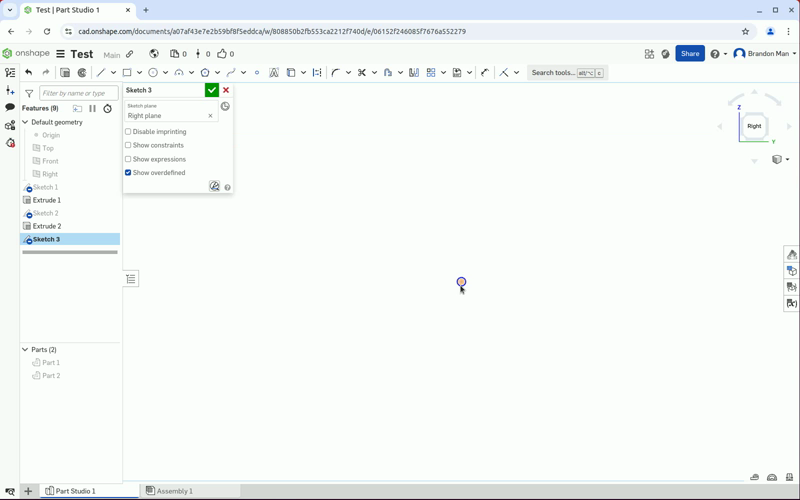
scroll(6)
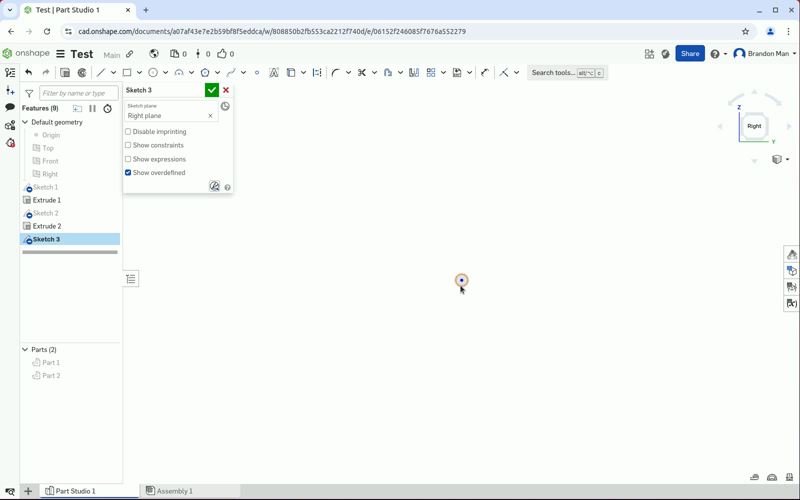
scroll(6)
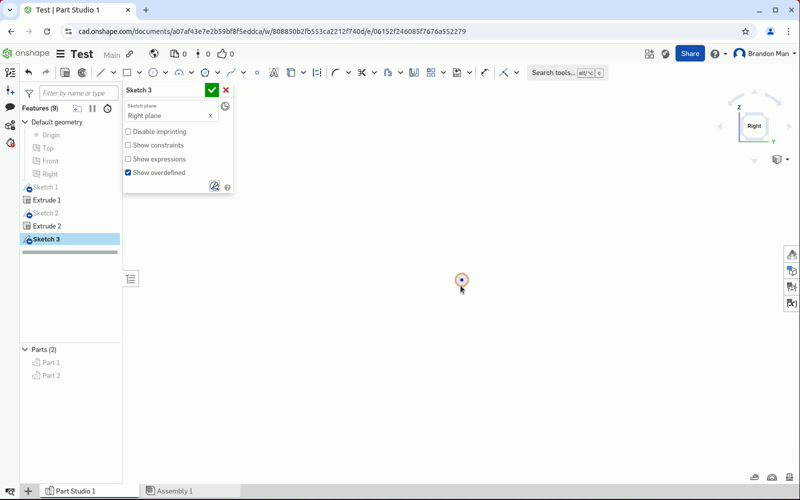
scroll(6)
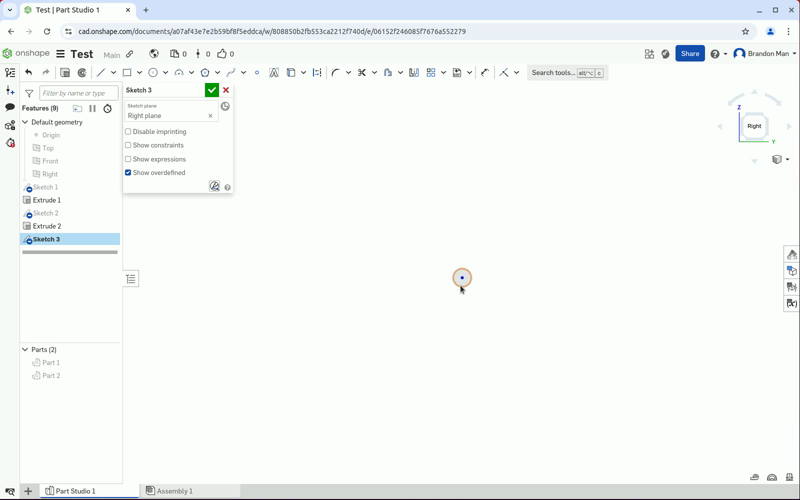
scroll(6)
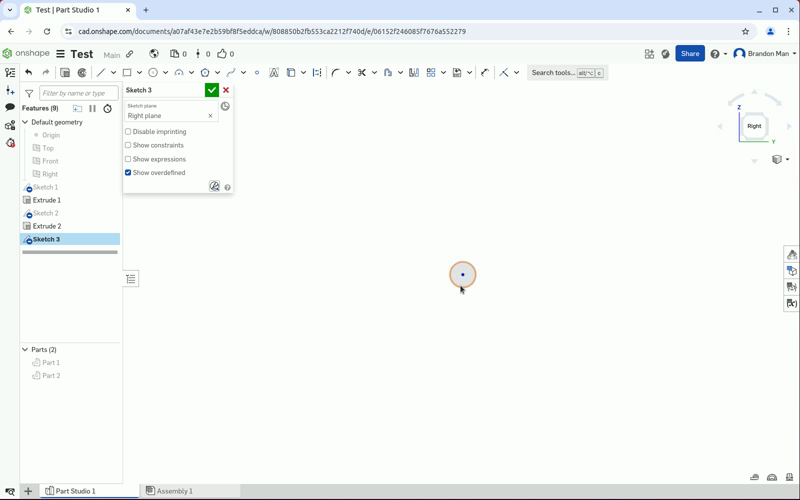
scroll(6)
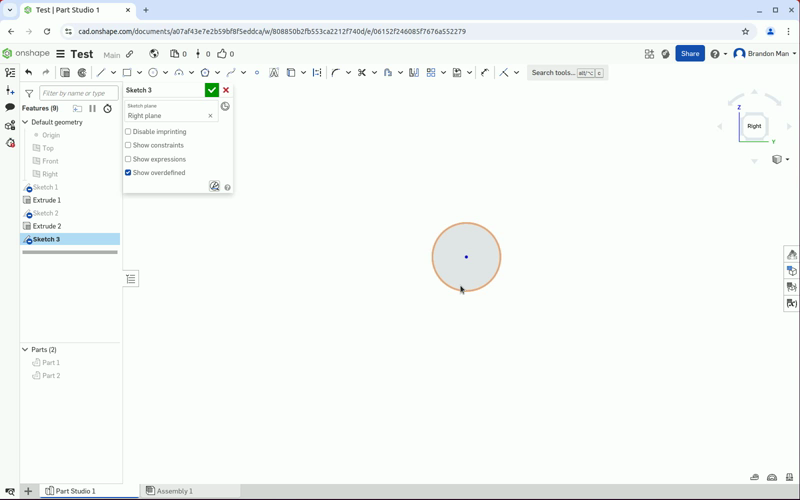
click(460, 285)
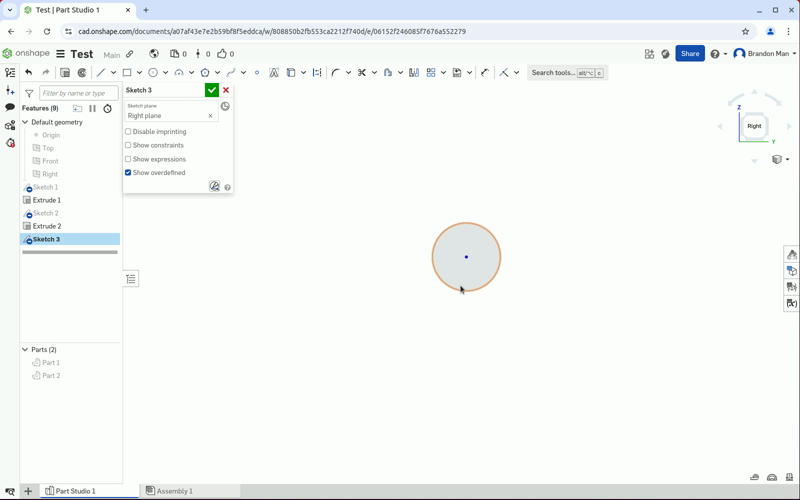
scroll(-6)
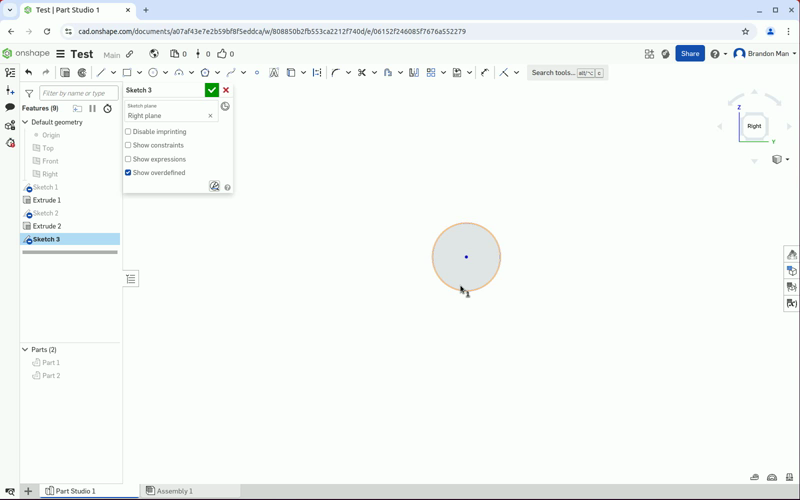
scroll(-6)
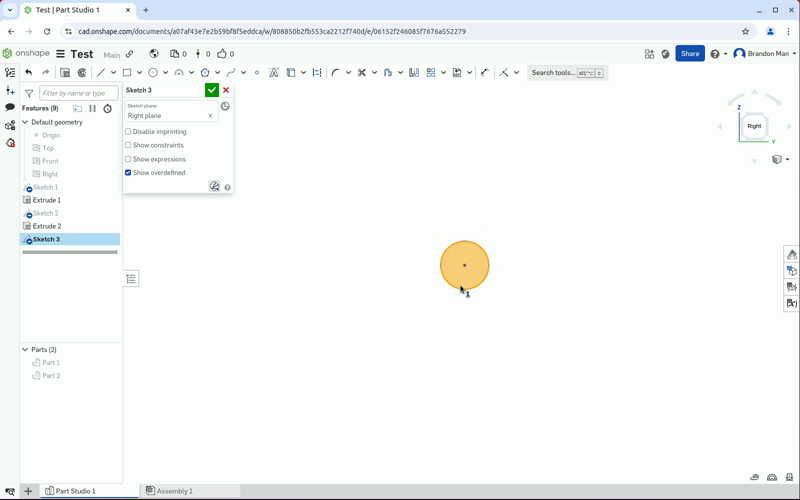
scroll(-6)
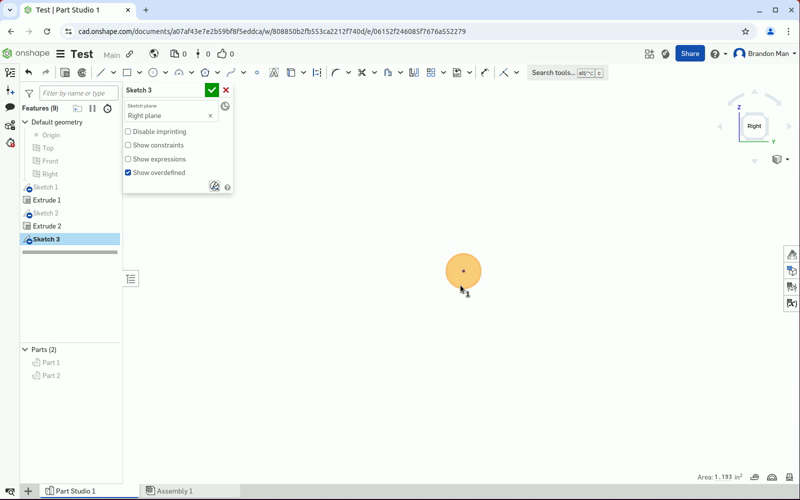
scroll(-6)
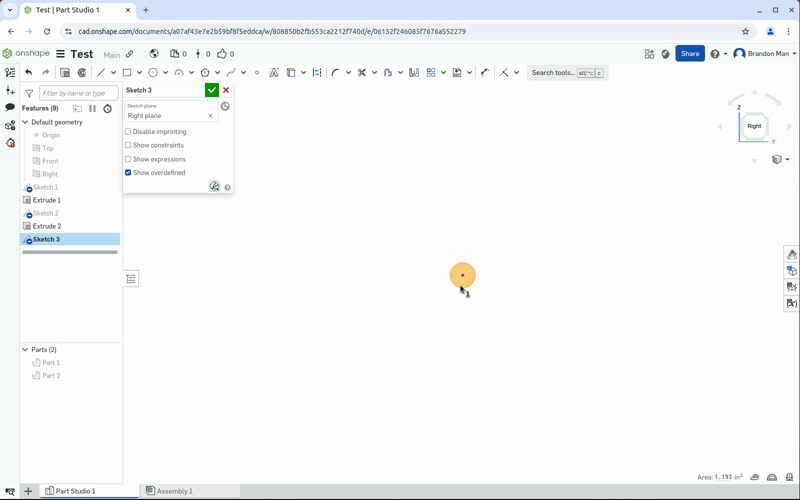
scroll(-6)
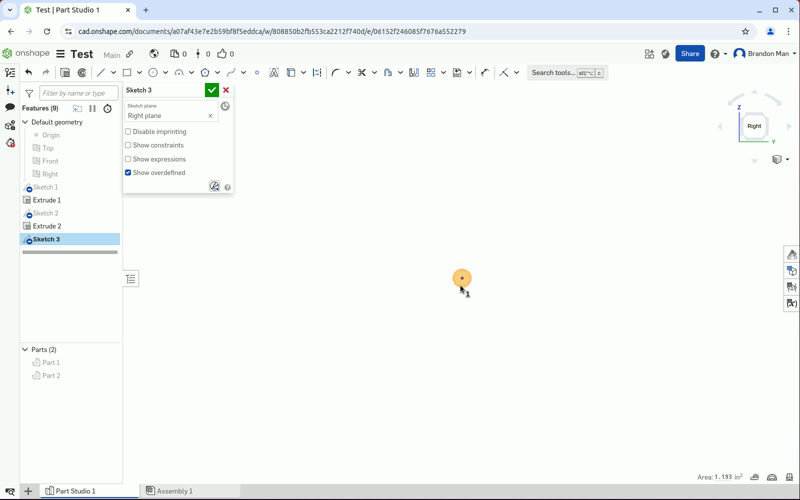
scroll(-6)
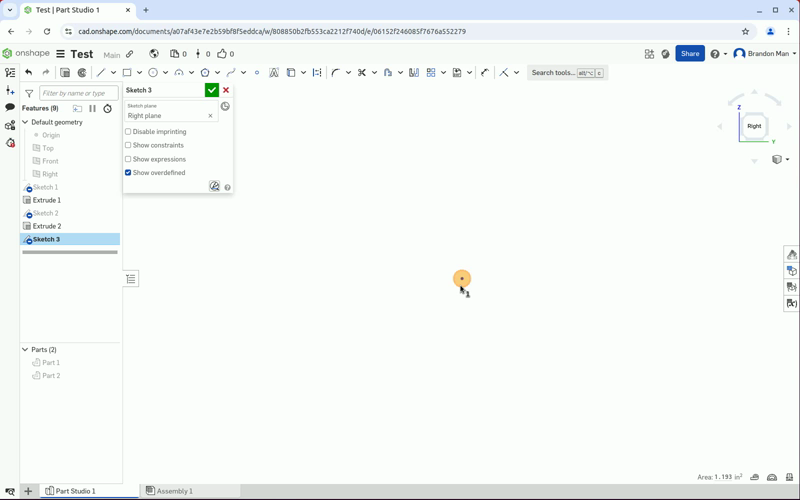
scroll(-6)
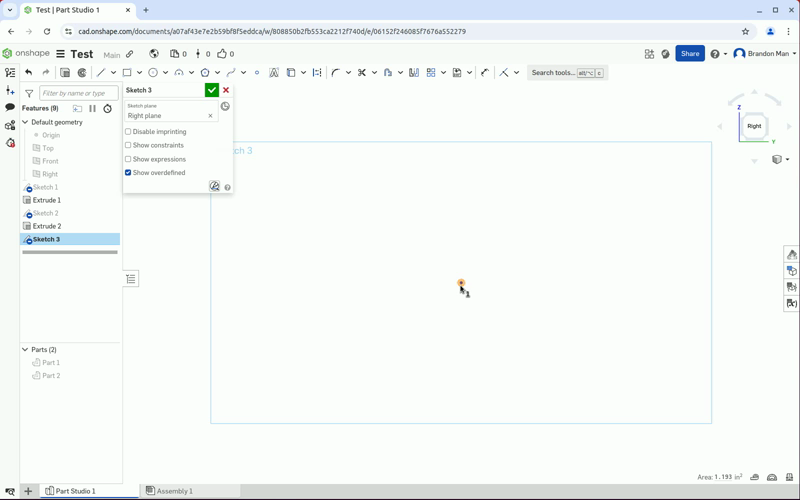
mouse_move(73, 352)
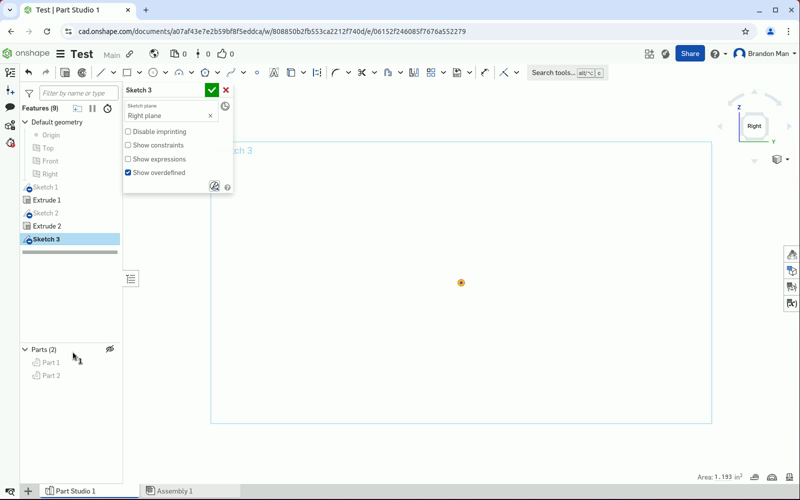
key(shift+y)
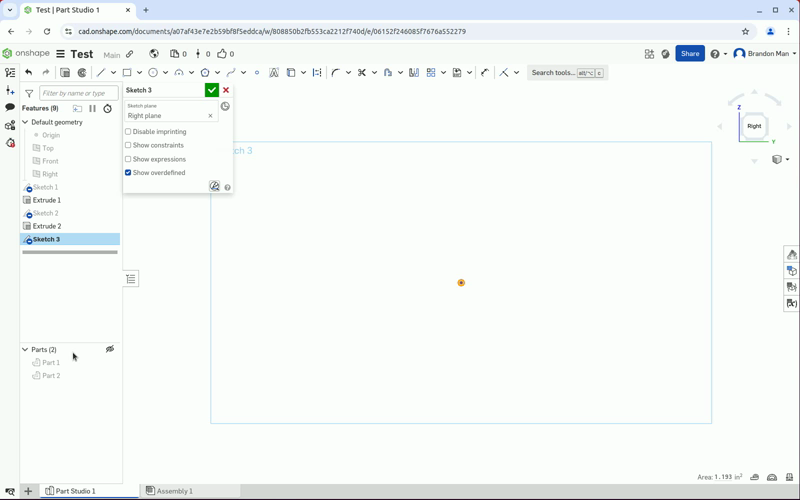
key(shift+e)
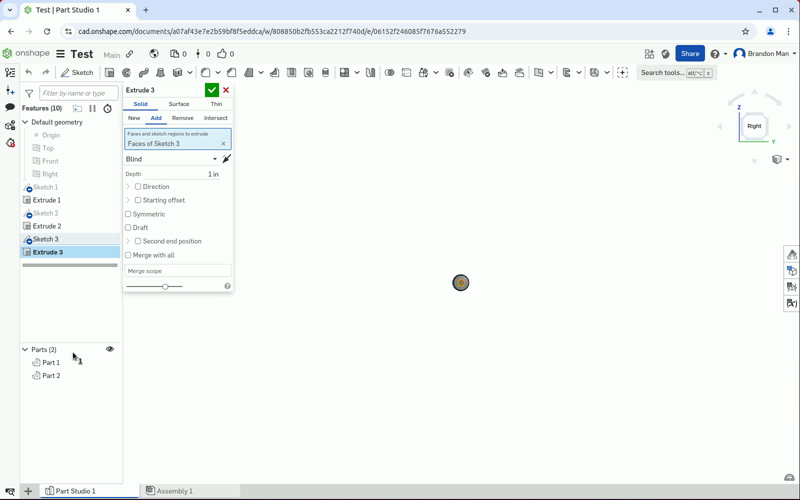
mouse_move(143, 106)
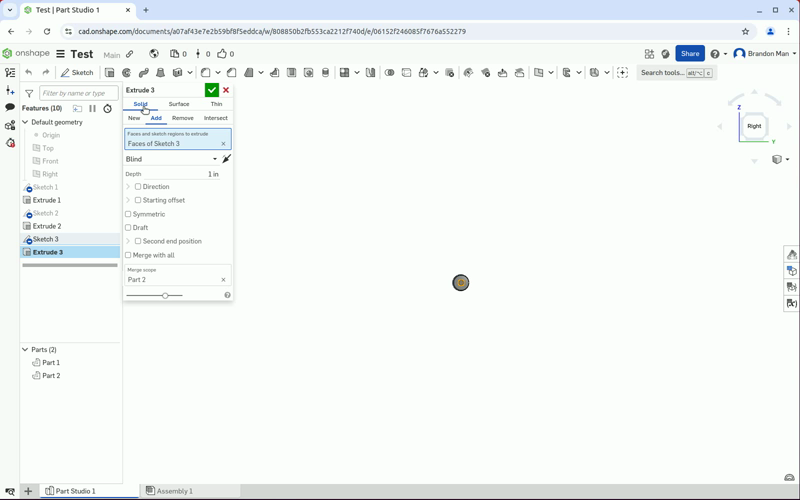
click(143, 106)
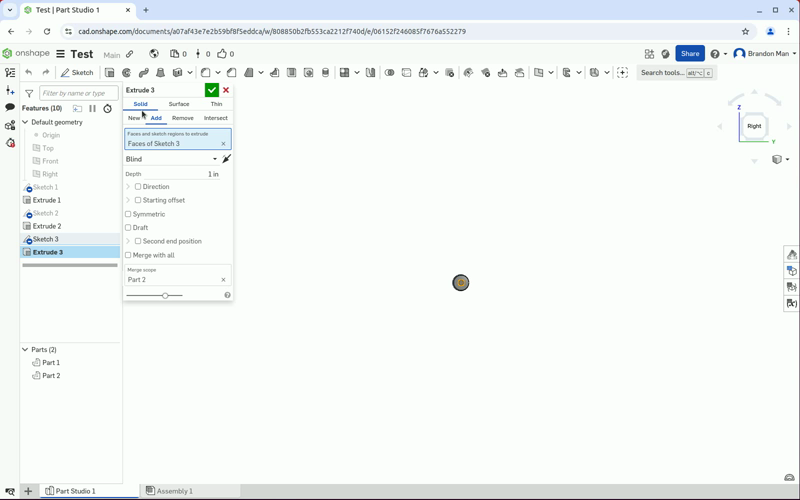
mouse_move(137, 120)
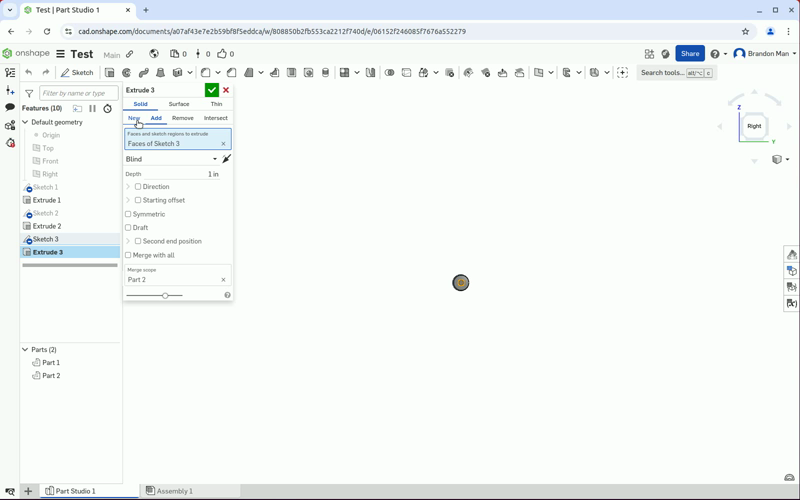
click(137, 120)
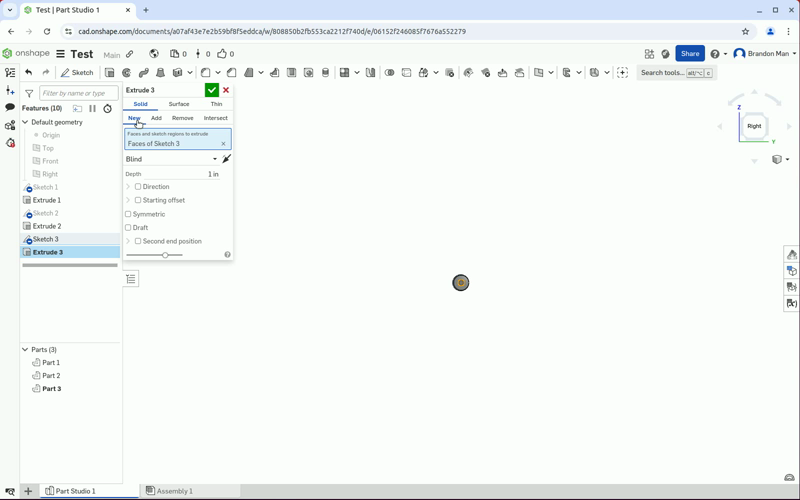
key(tab, 4)
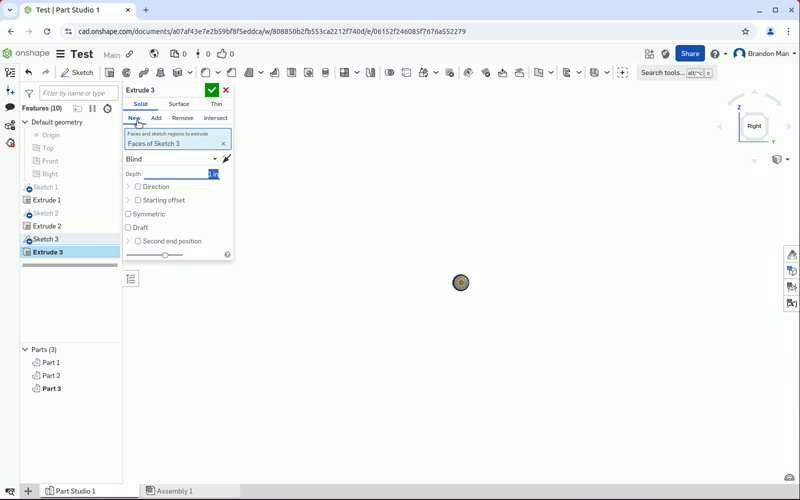
text(2.889)
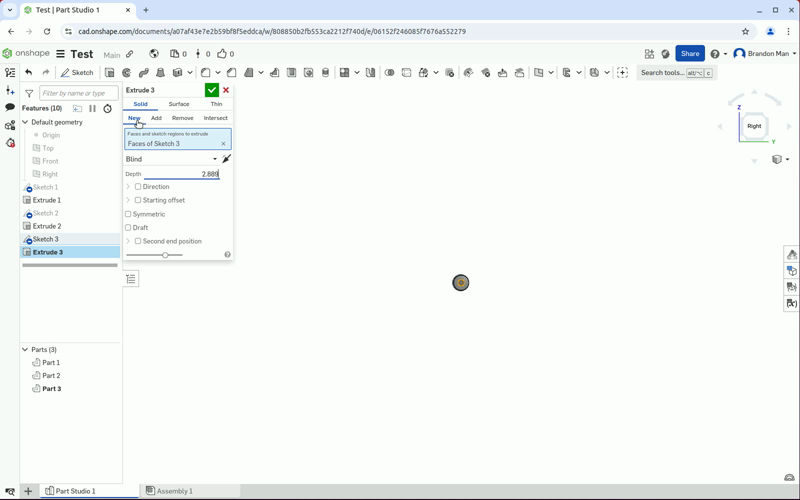
key(enter)
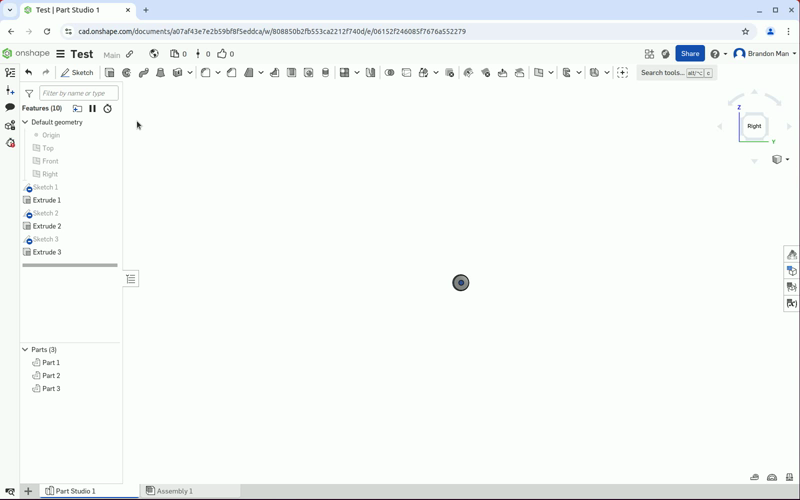
key(shift+h)
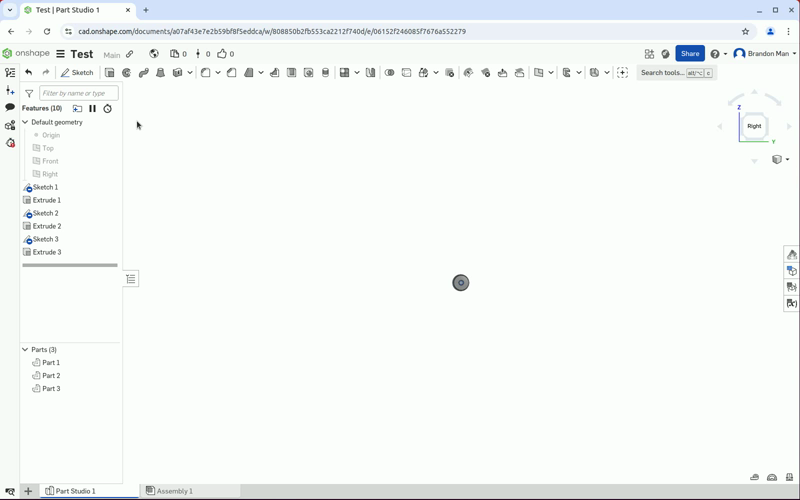
key(shift+h)
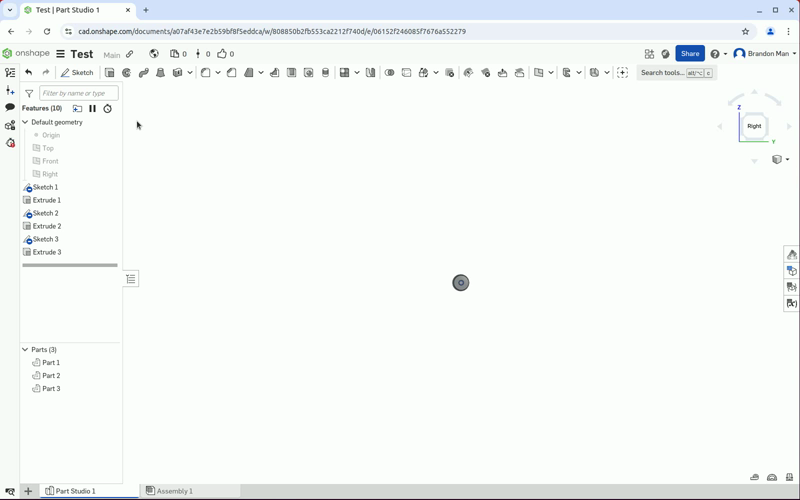
key(shift+7)
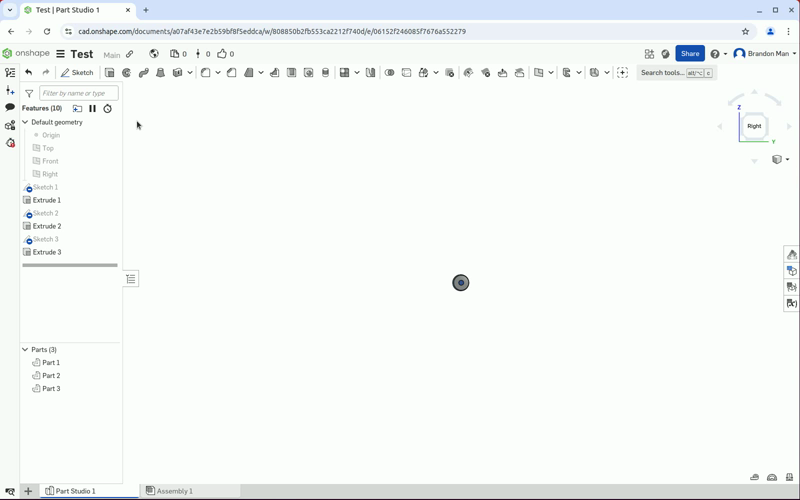
key(right, 2)
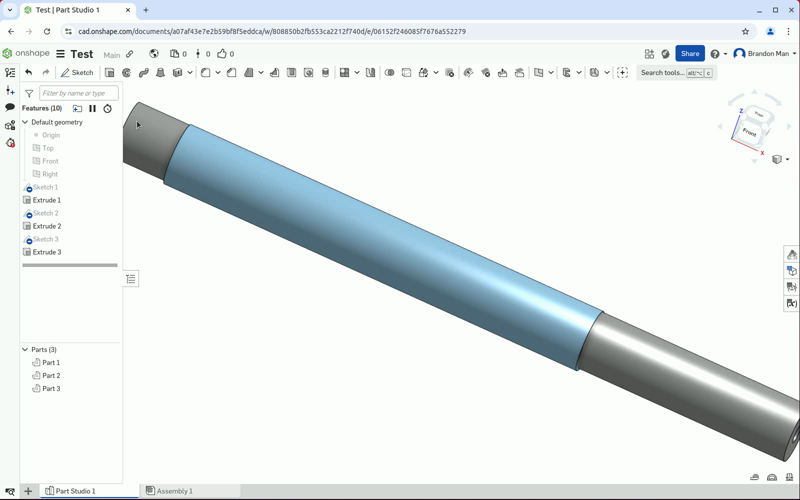
key(down, 2)
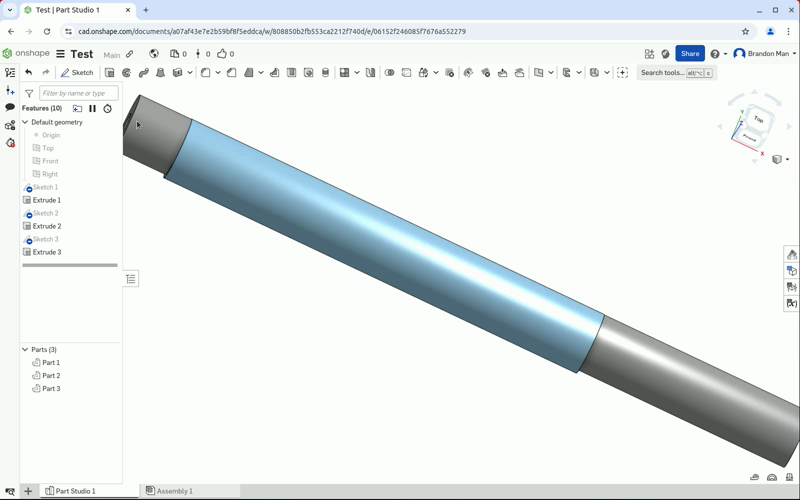
key(up, 2)
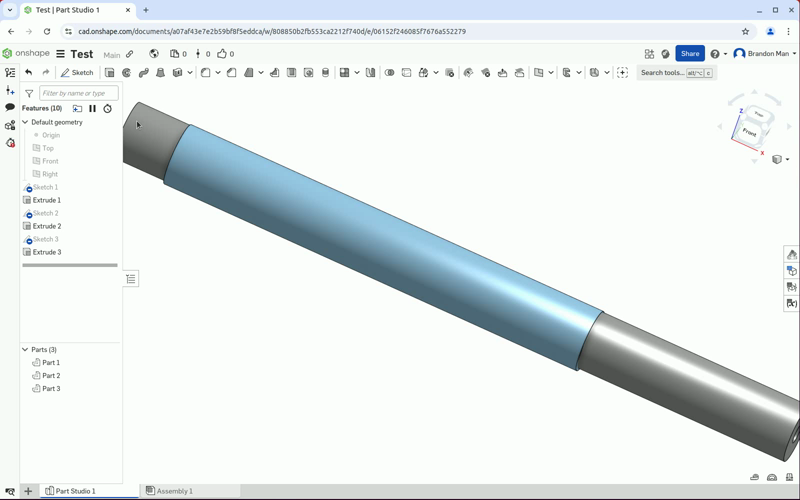
key(left, 2)
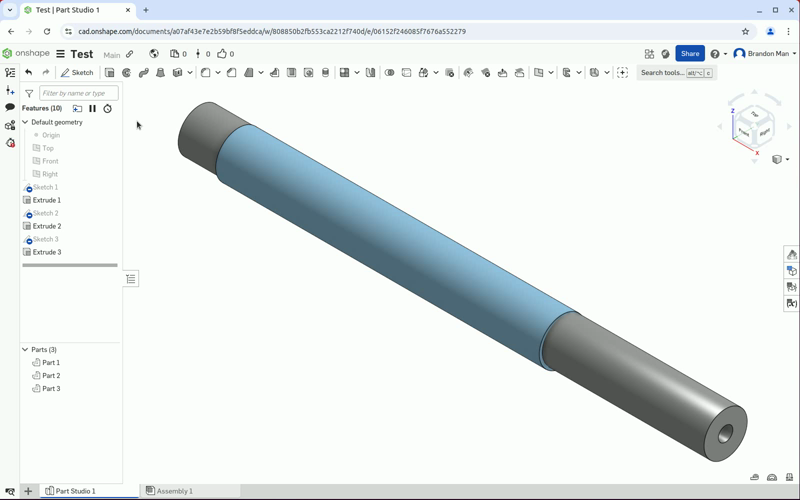
mouse_move(73, 189)
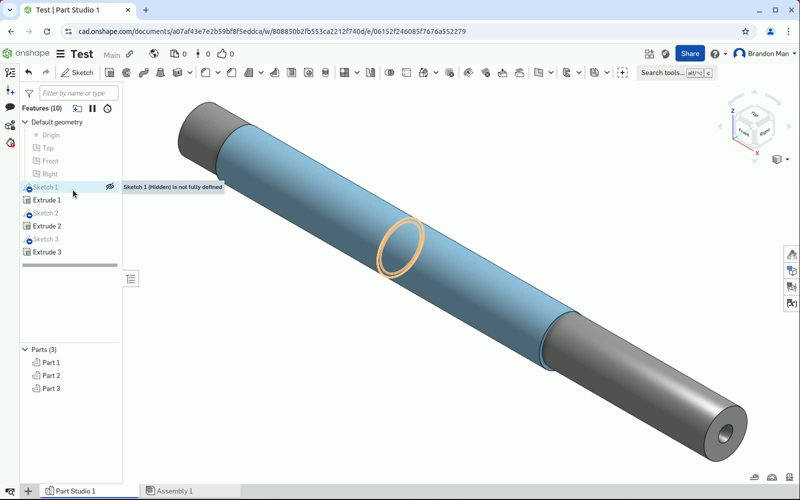
click(73, 189)